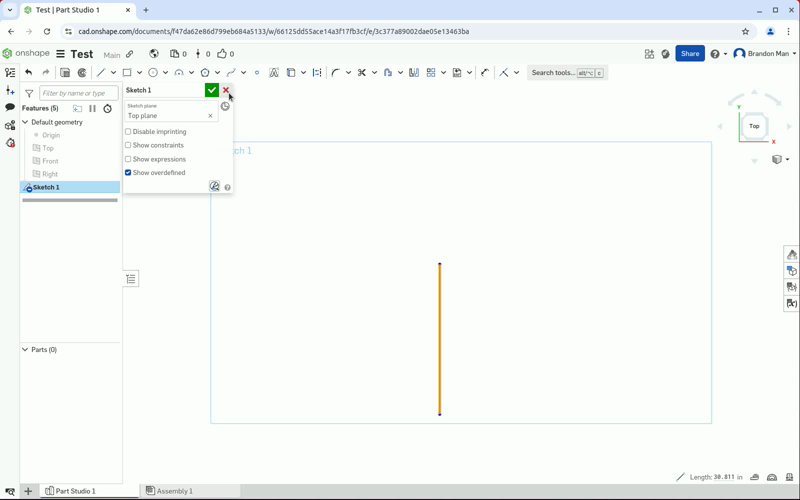
key(shift+h)
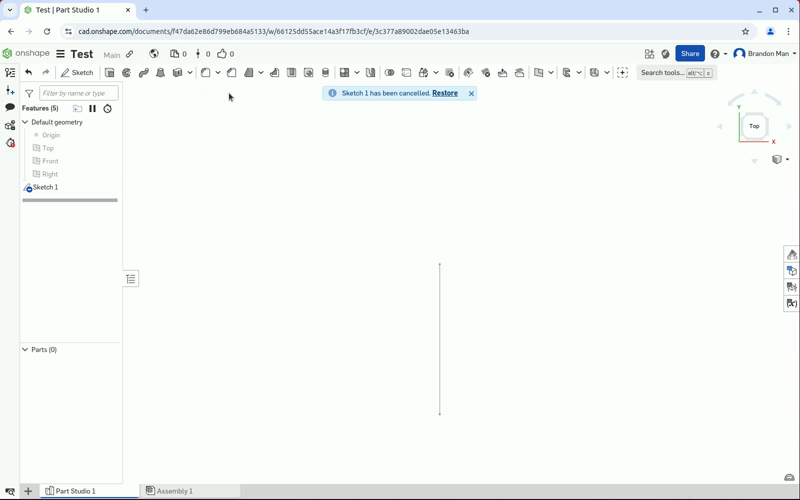
key(shift+s)
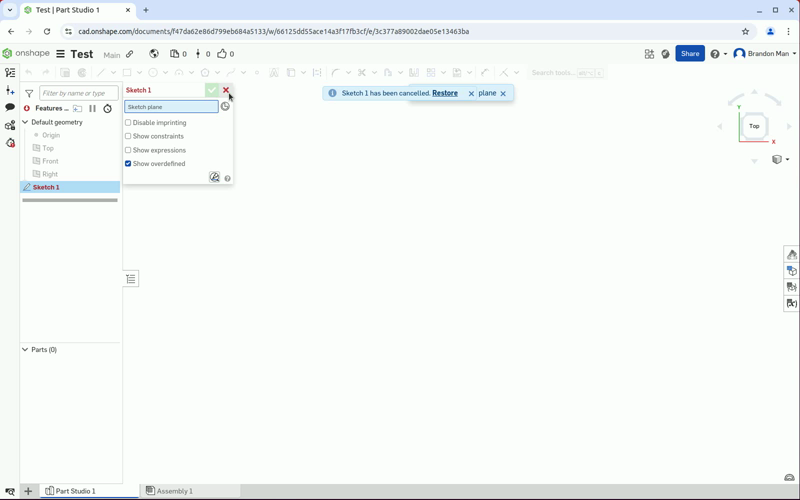
mouse_move(73, 150)
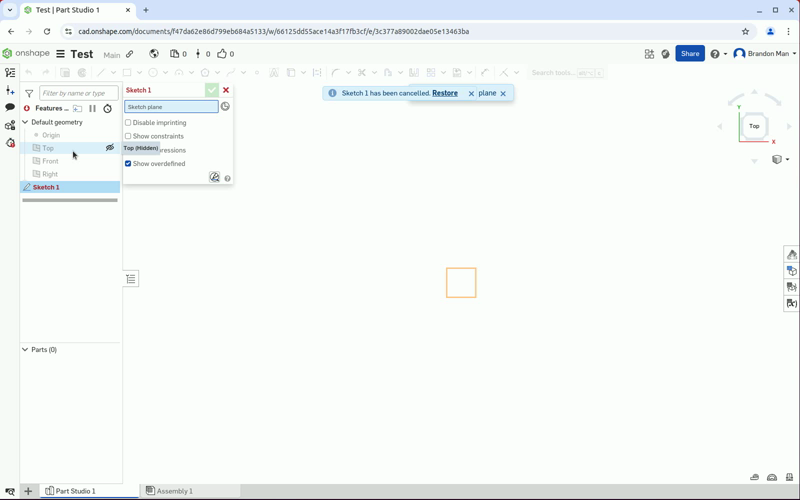
click(73, 150)
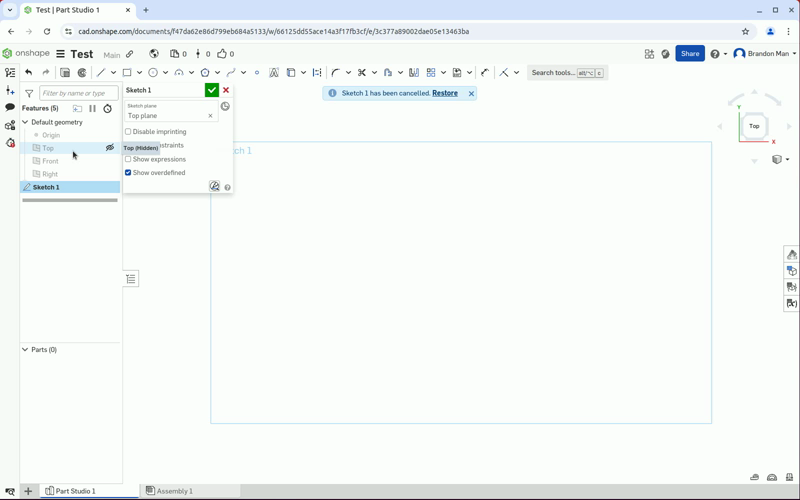
mouse_move(73, 352)
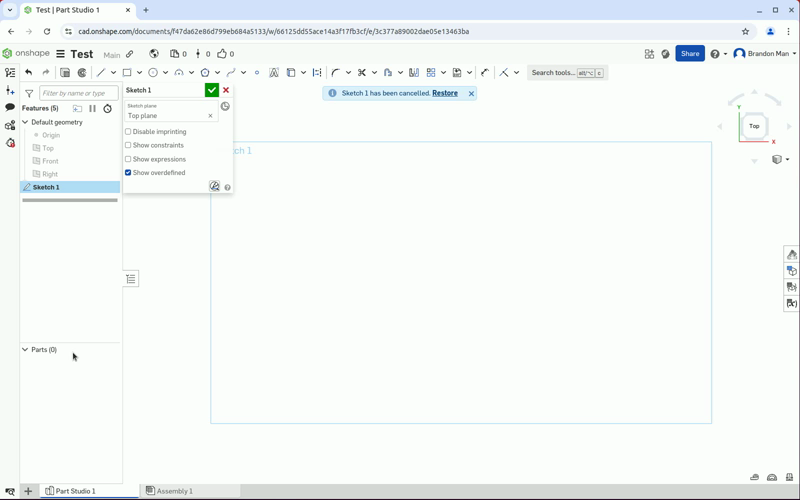
key(y)
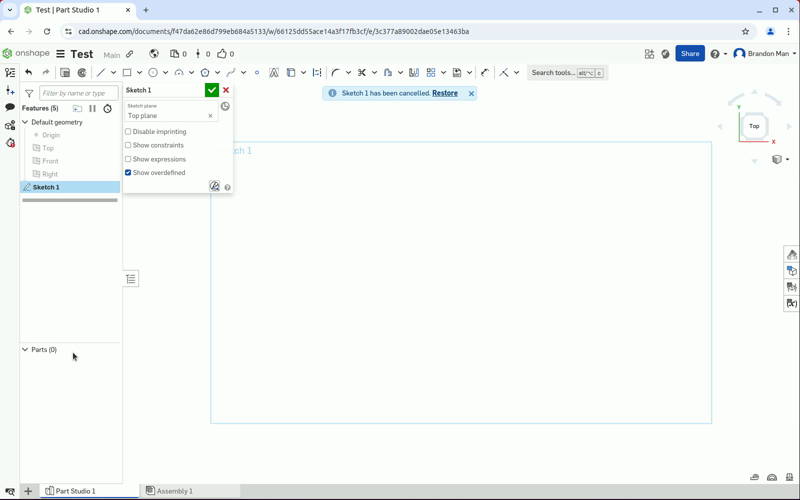
key(l)
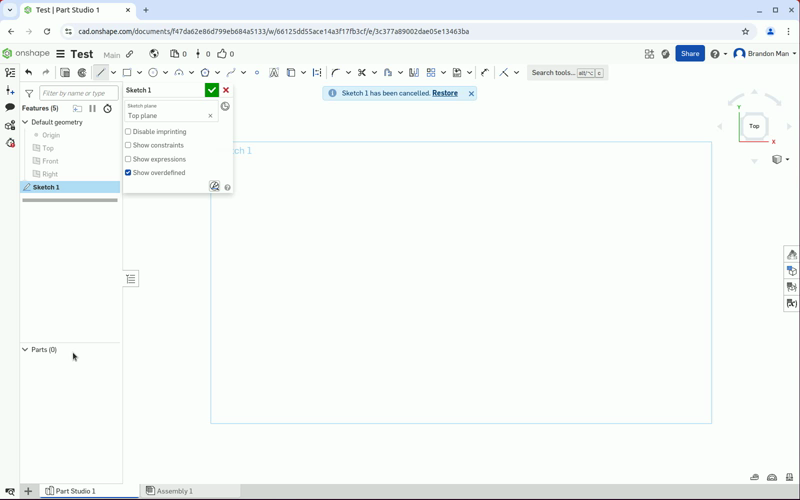
key_down(shift)
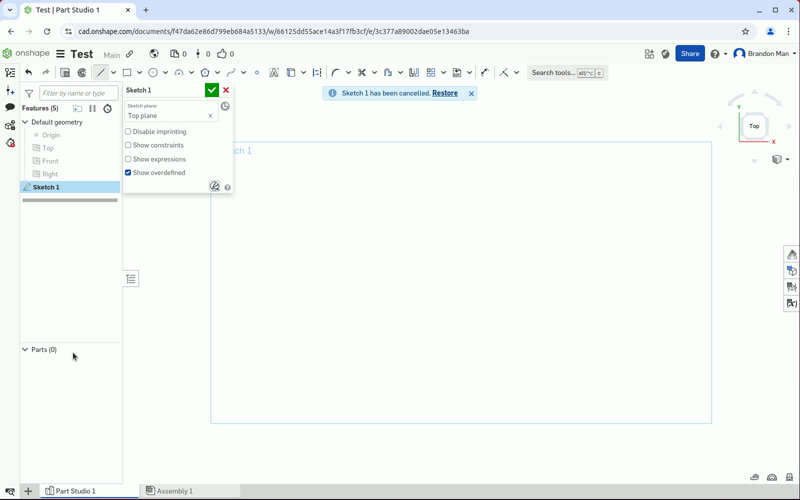
mouse_move(460, 286)
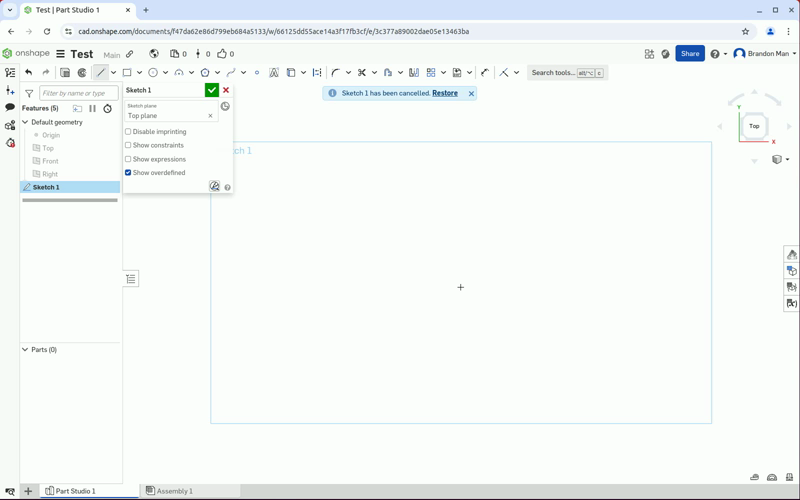
click(460, 286)
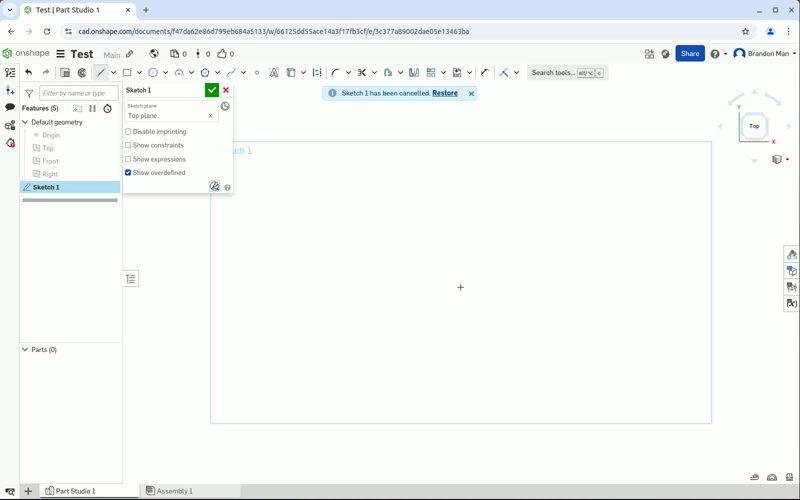
key_up(shift)
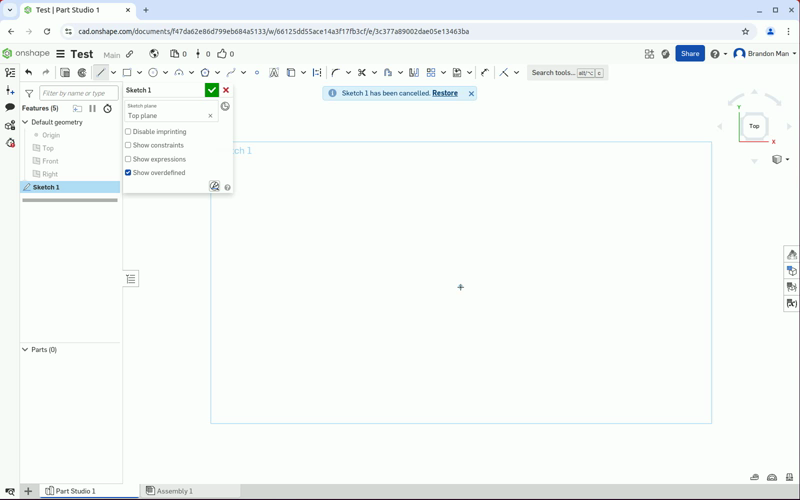
key_down(shift)
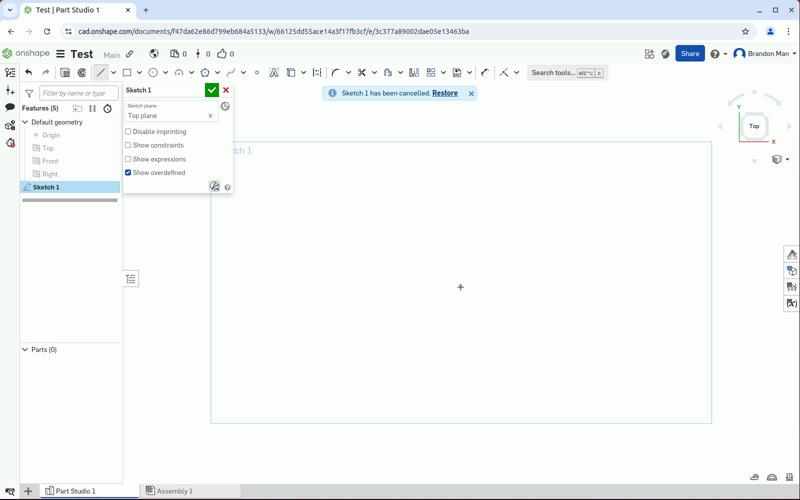
mouse_move(573, 286)
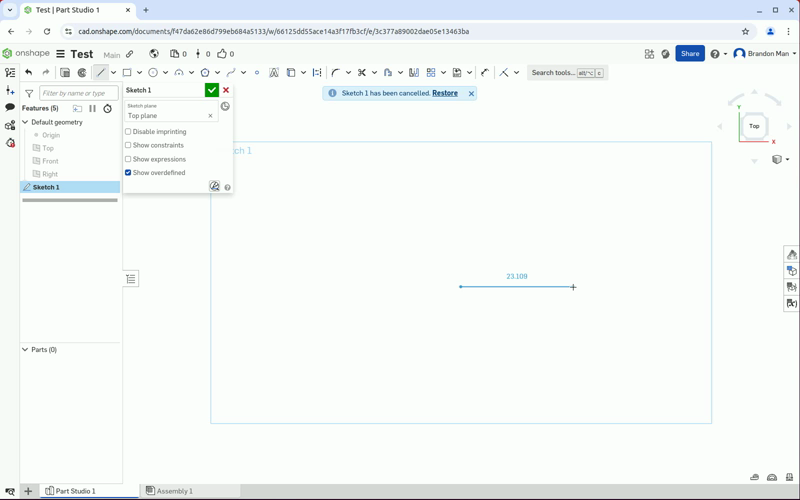
click(573, 286)
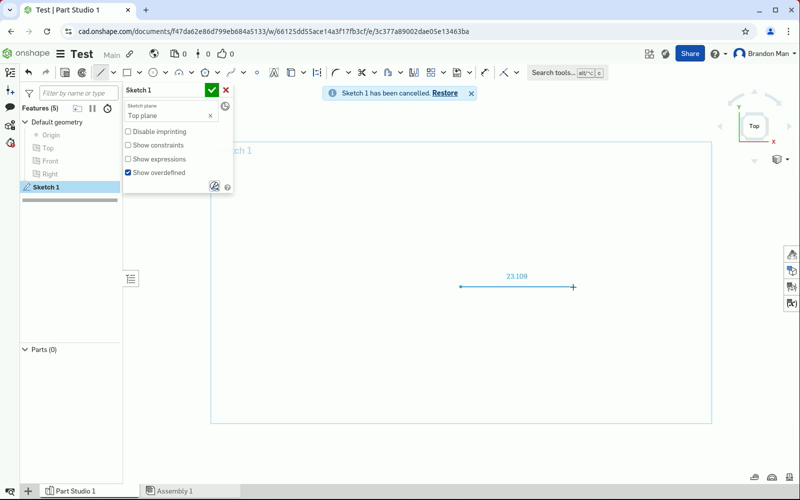
key_up(shift)
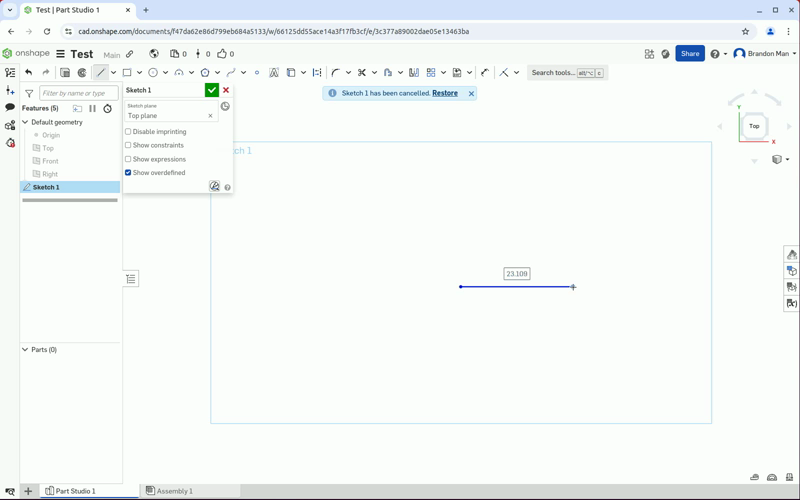
key_down(shift)
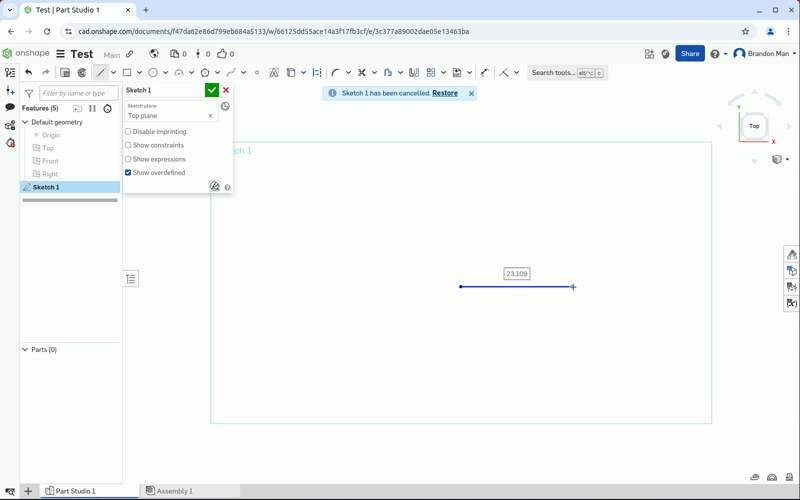
mouse_move(589, 286)
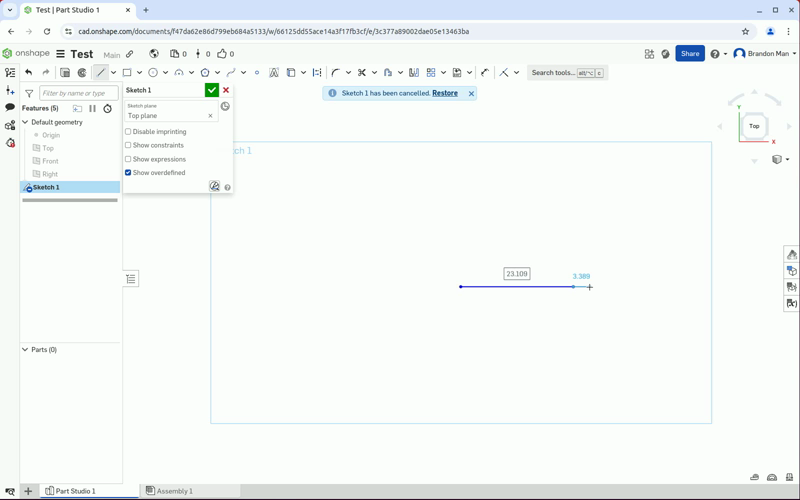
mouse_move(573, 284)
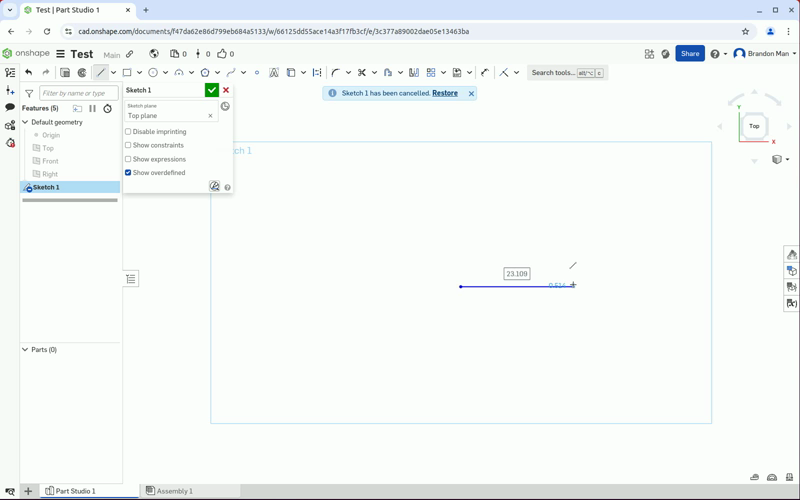
scroll(6)
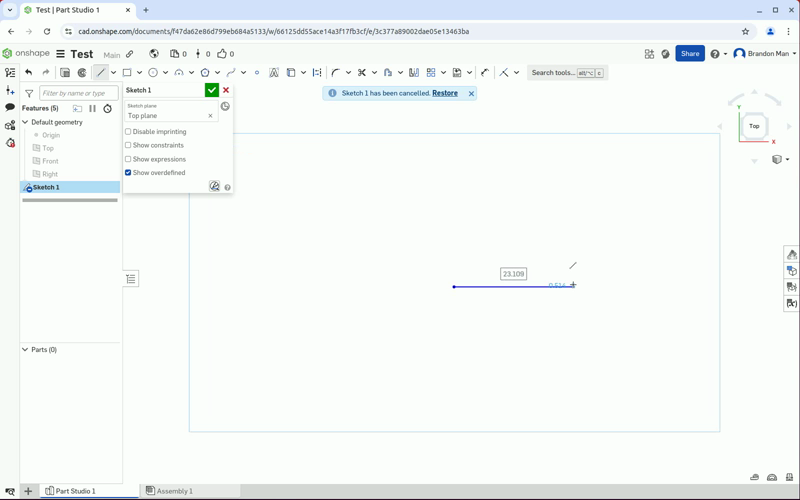
scroll(6)
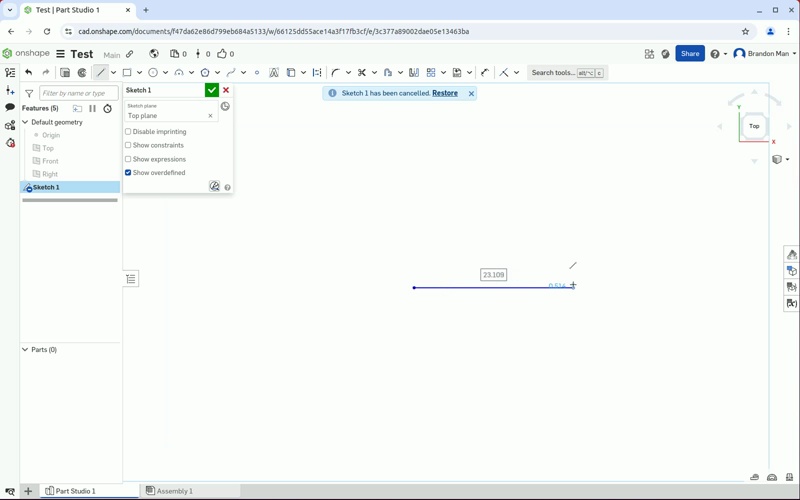
scroll(6)
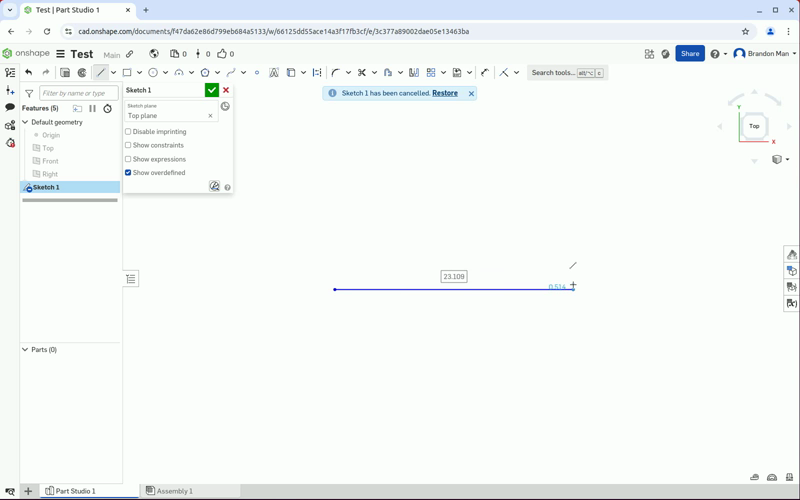
scroll(6)
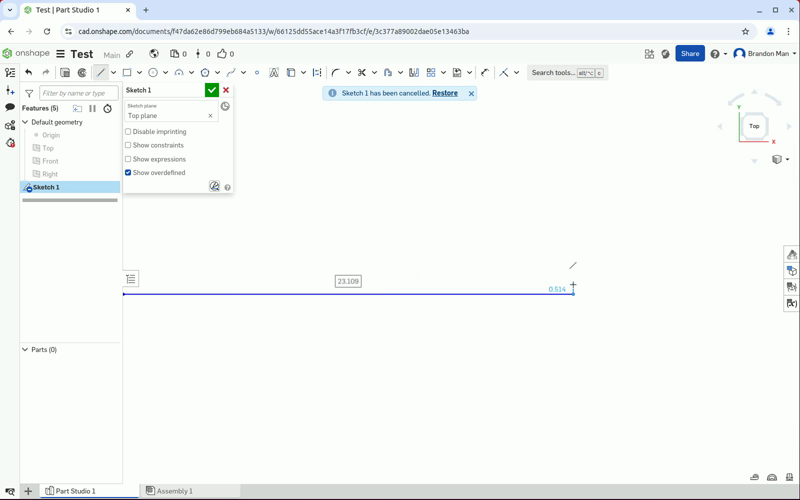
scroll(6)
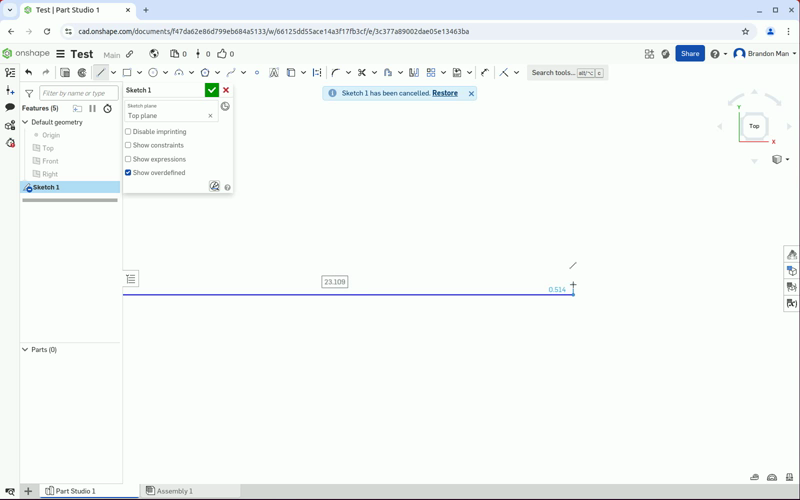
scroll(6)
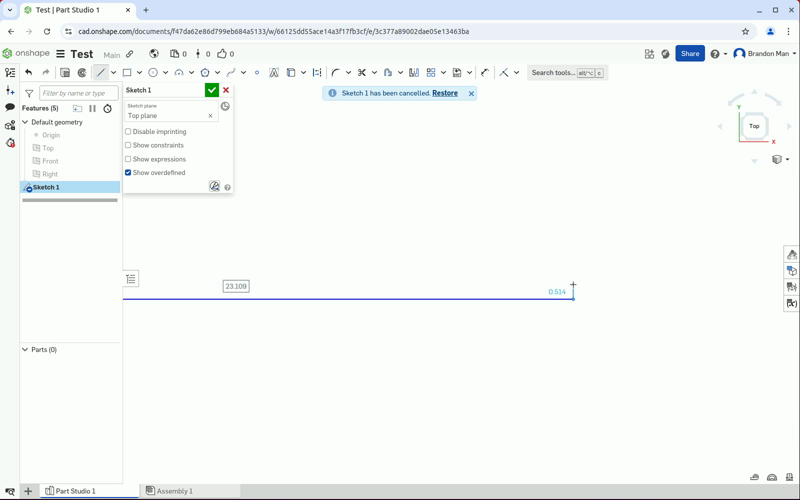
scroll(6)
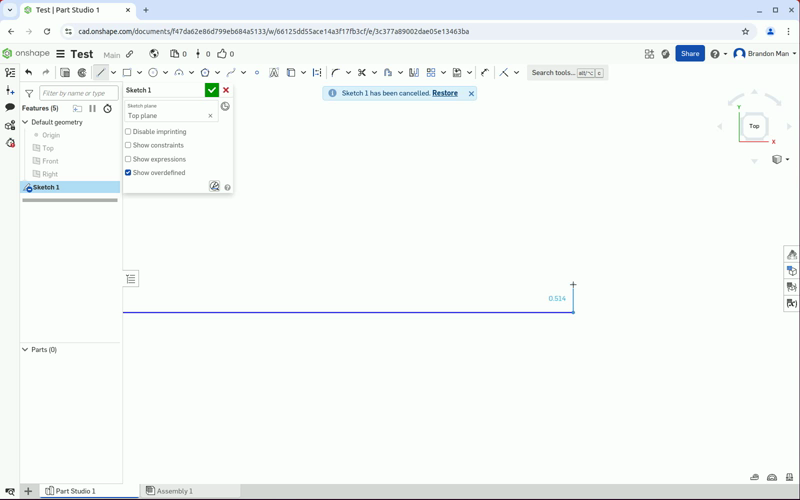
click(573, 284)
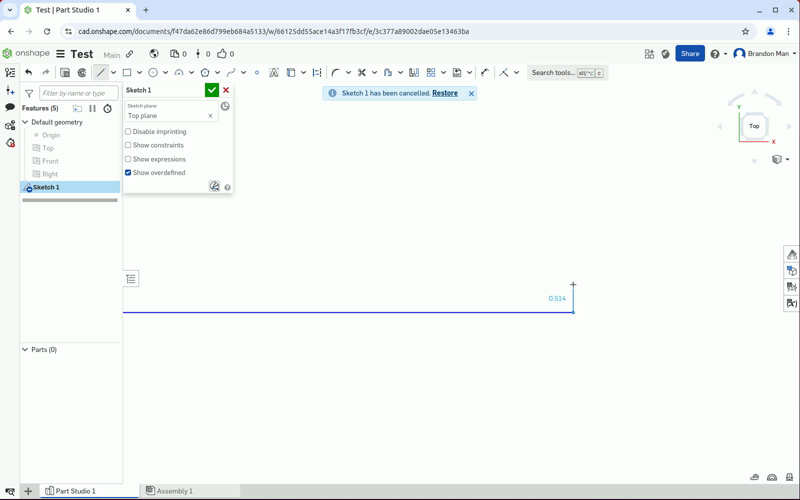
scroll(-6)
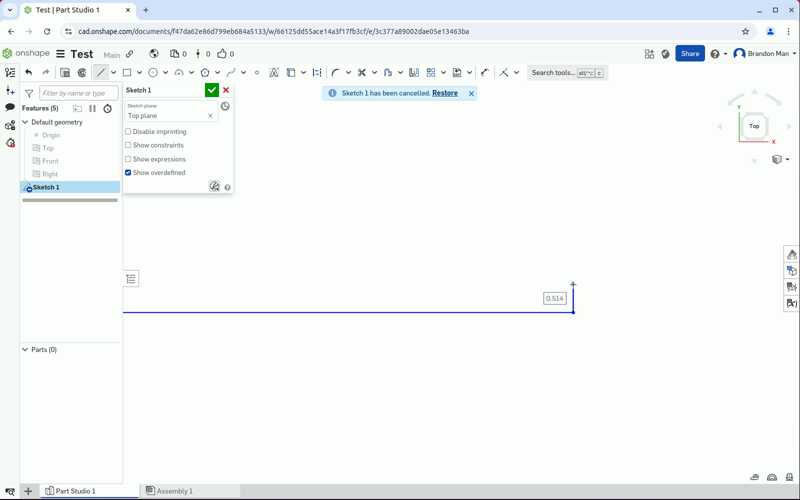
scroll(-6)
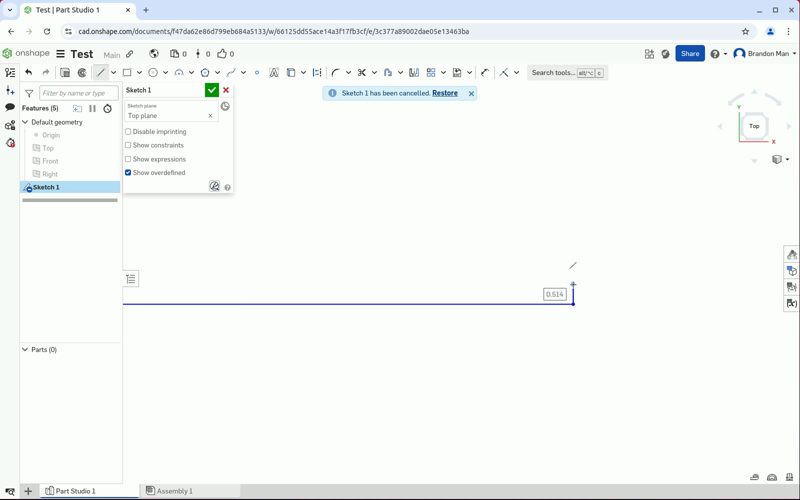
scroll(-6)
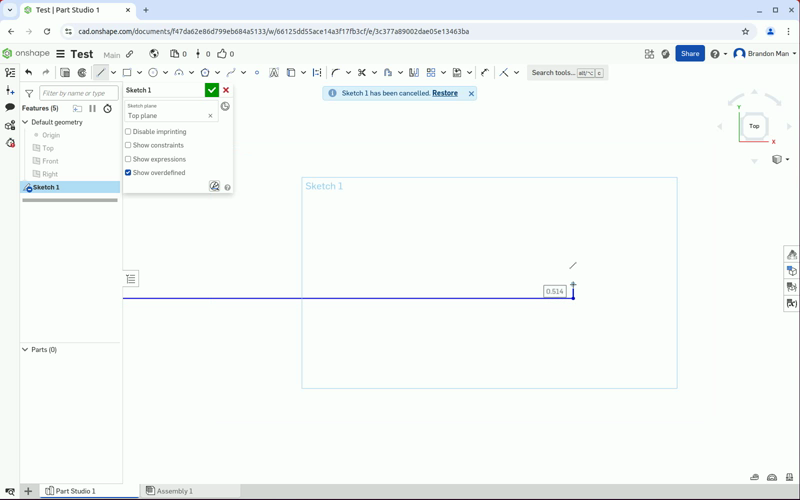
scroll(-6)
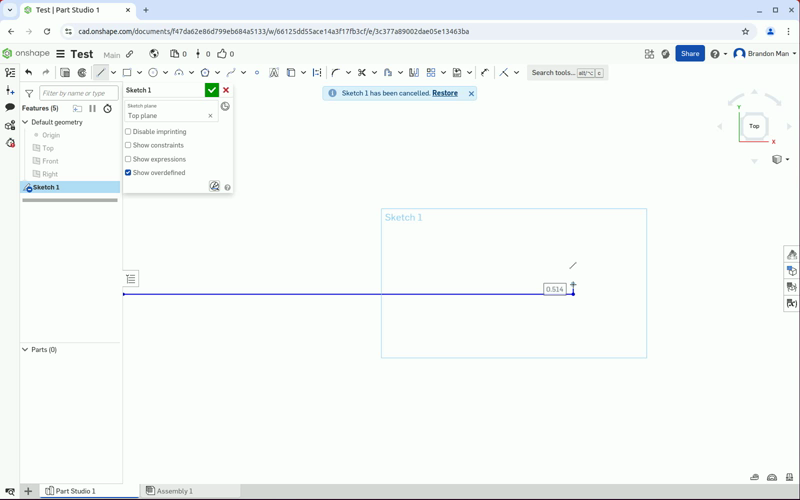
scroll(-6)
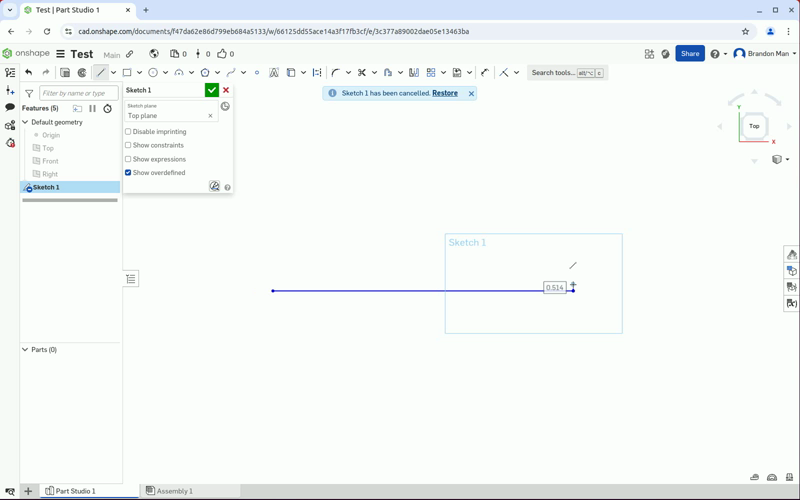
scroll(-6)
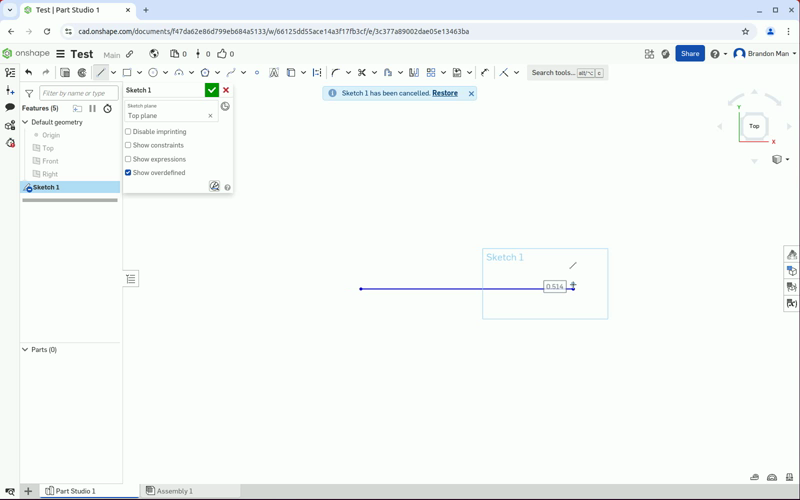
scroll(-6)
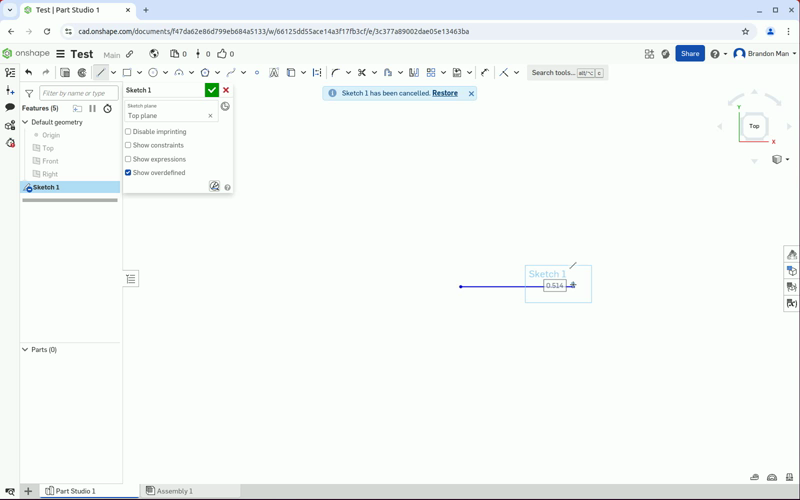
key_up(shift)
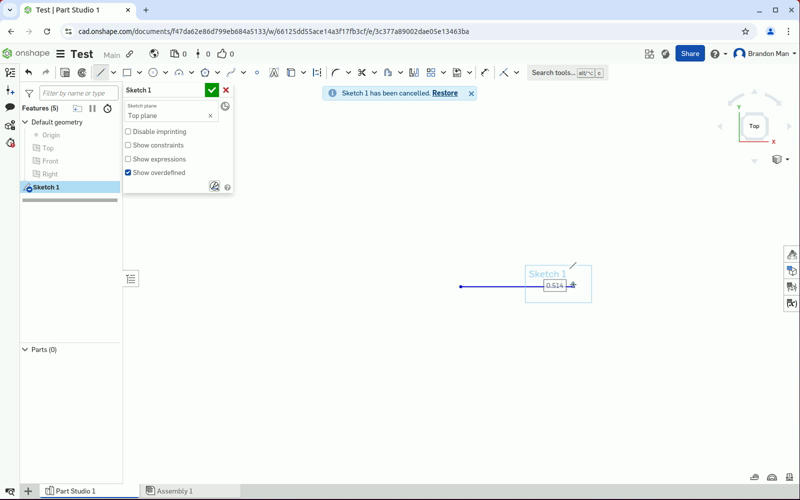
key_down(shift)
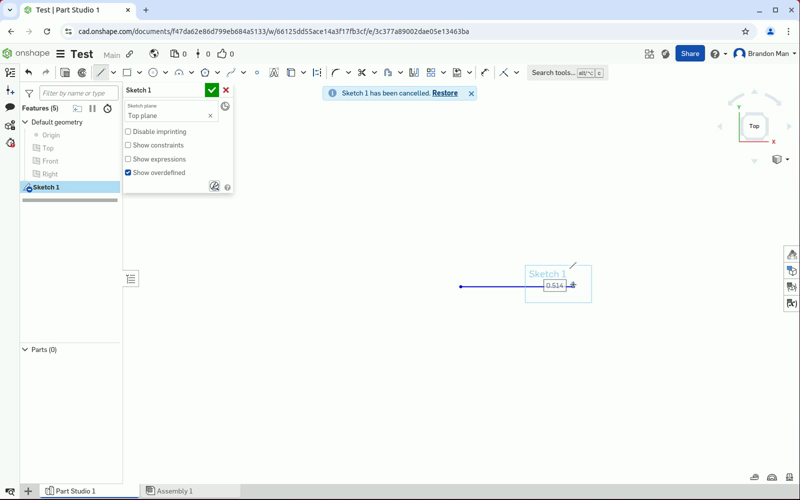
mouse_move(460, 284)
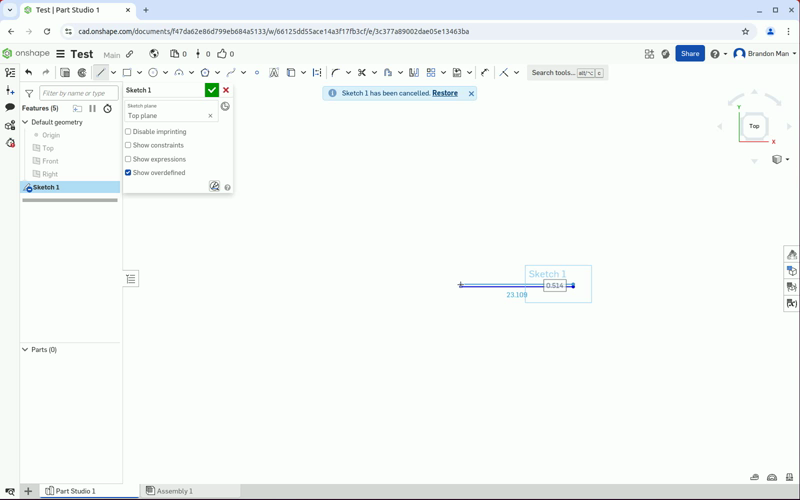
scroll(6)
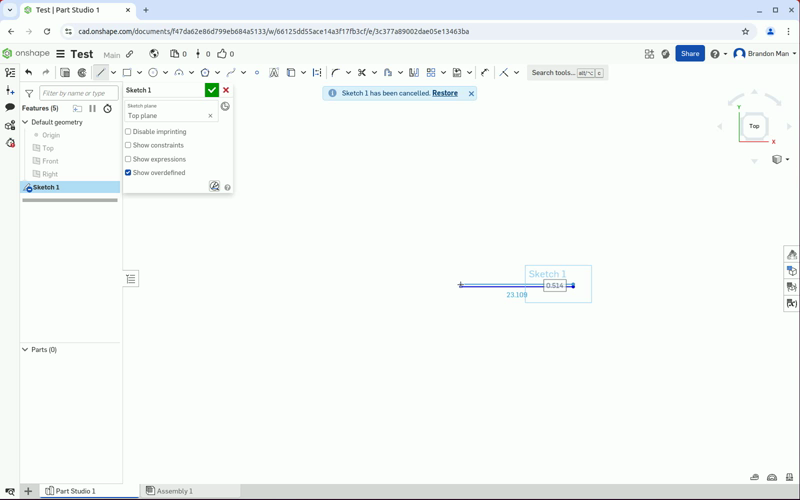
scroll(6)
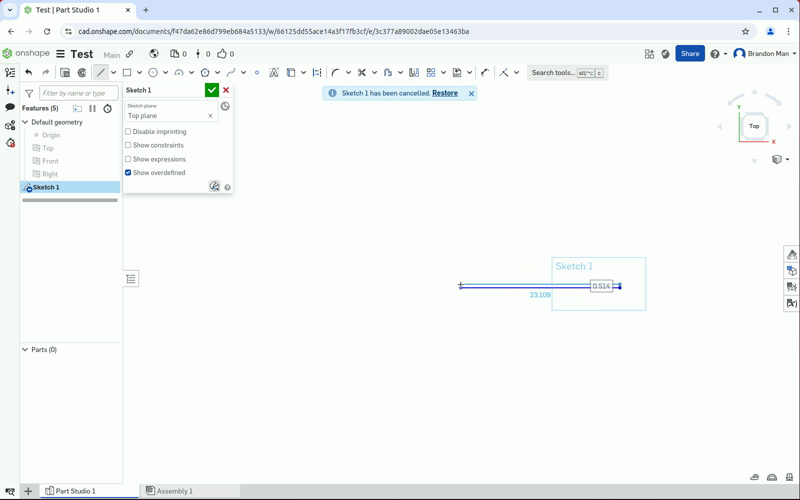
scroll(6)
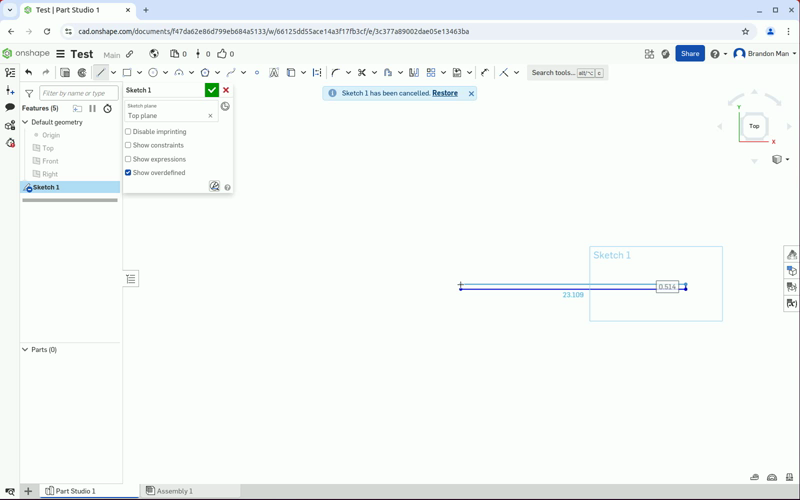
scroll(6)
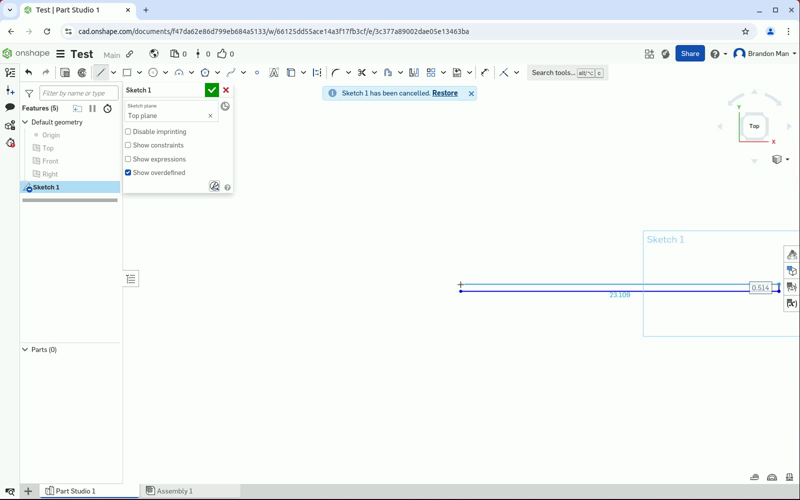
scroll(6)
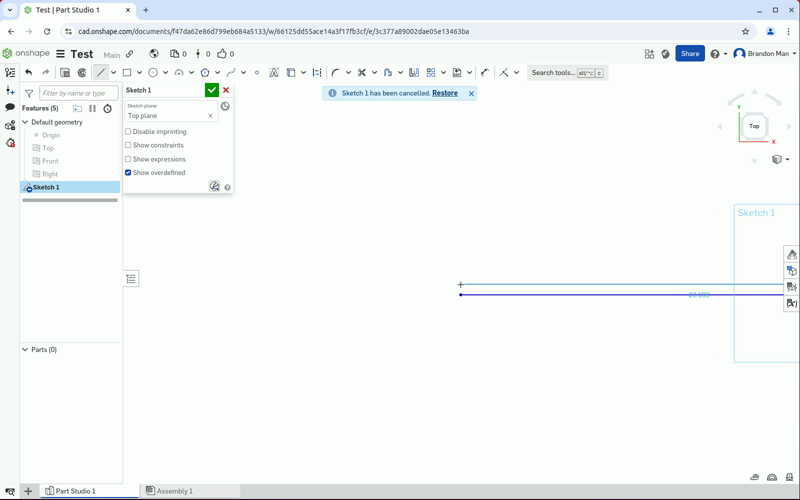
scroll(6)
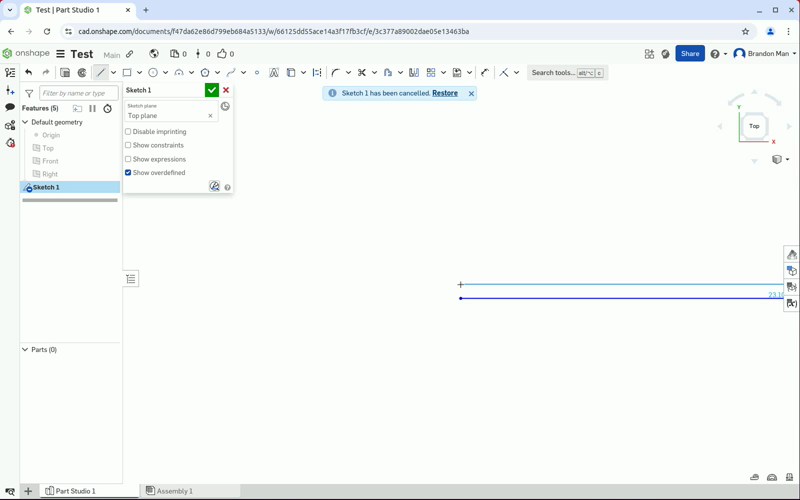
scroll(6)
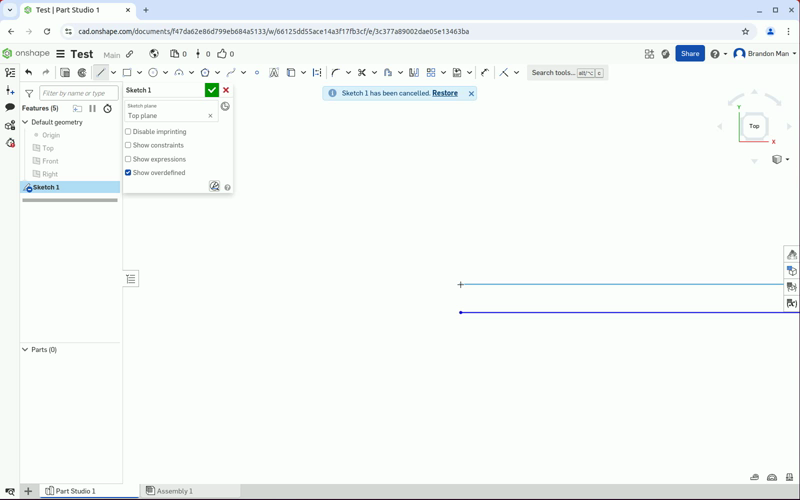
click(460, 284)
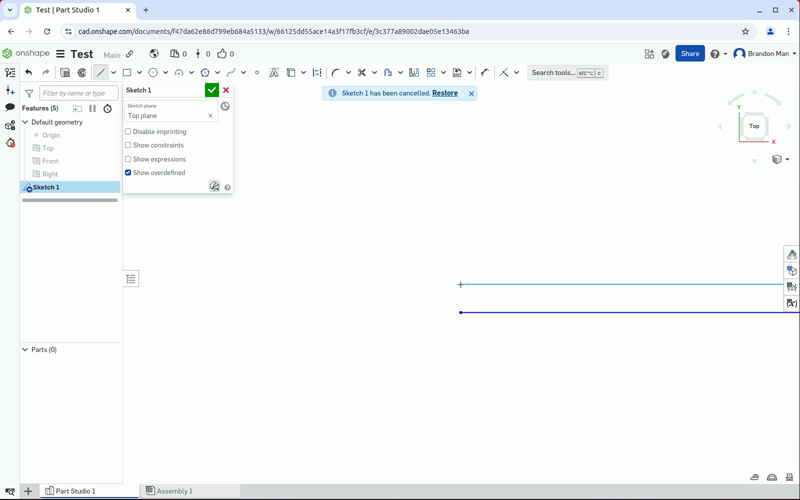
scroll(-6)
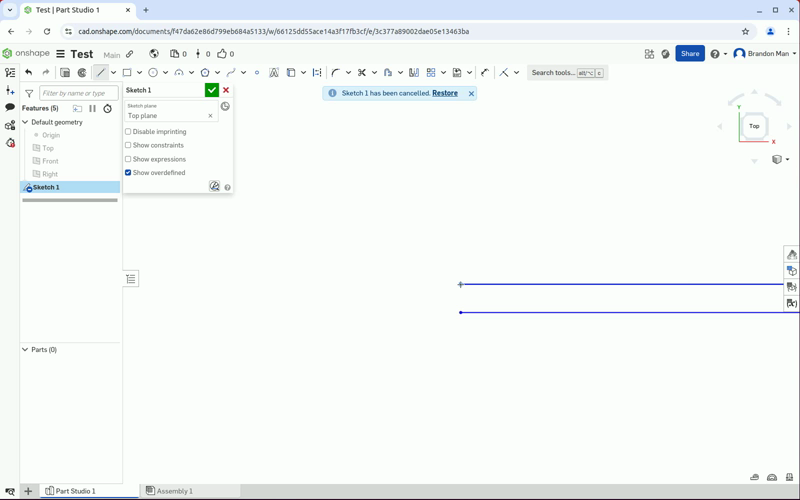
scroll(-6)
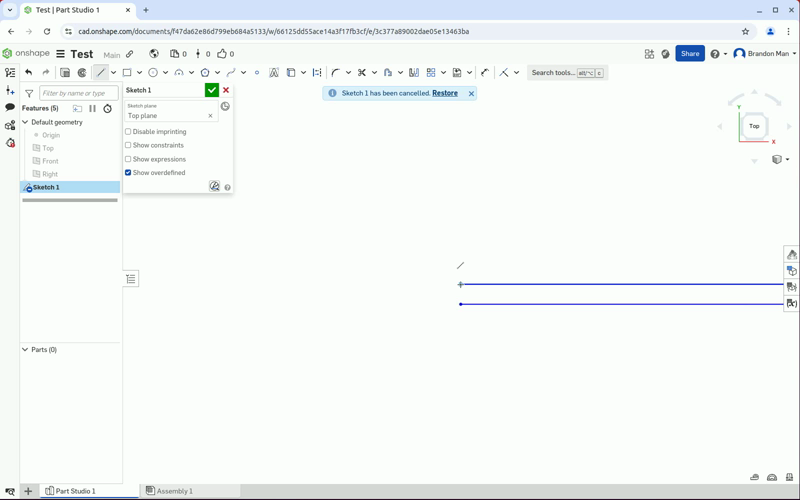
scroll(-6)
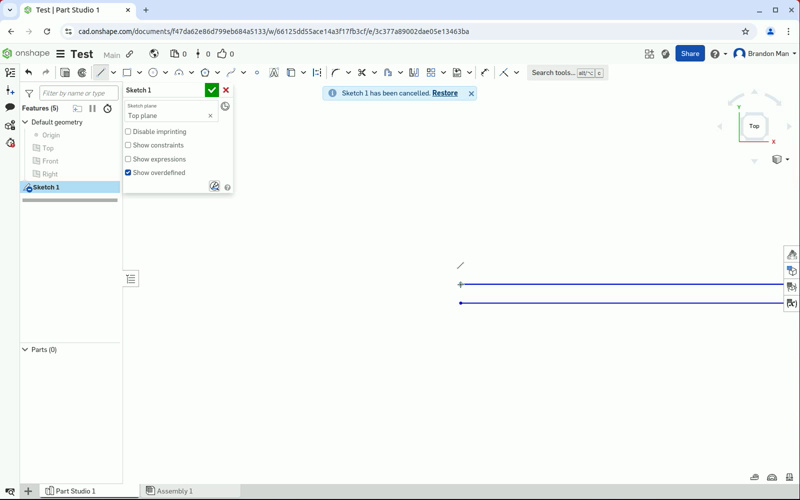
scroll(-6)
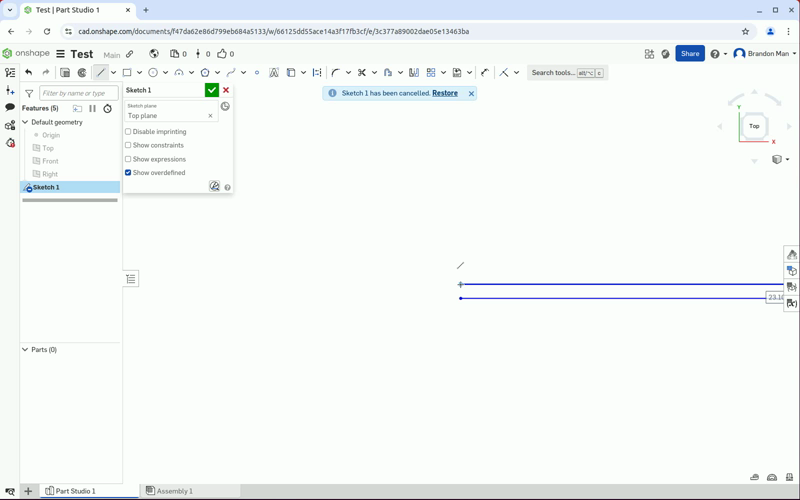
scroll(-6)
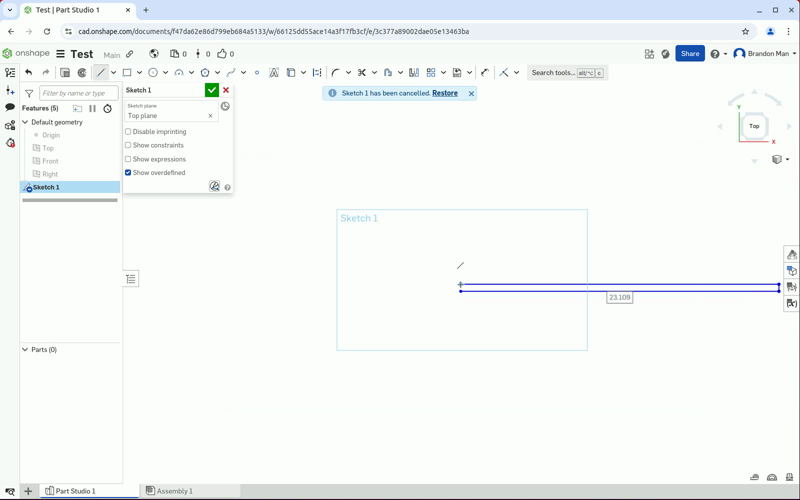
scroll(-6)
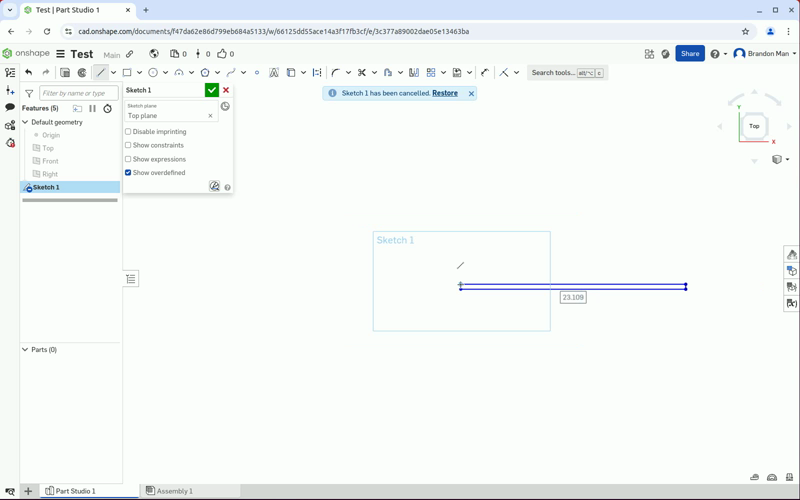
scroll(-6)
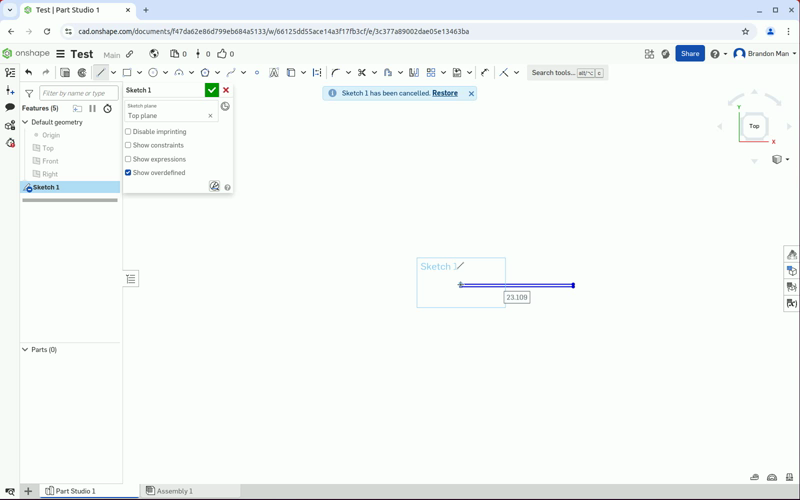
key_up(shift)
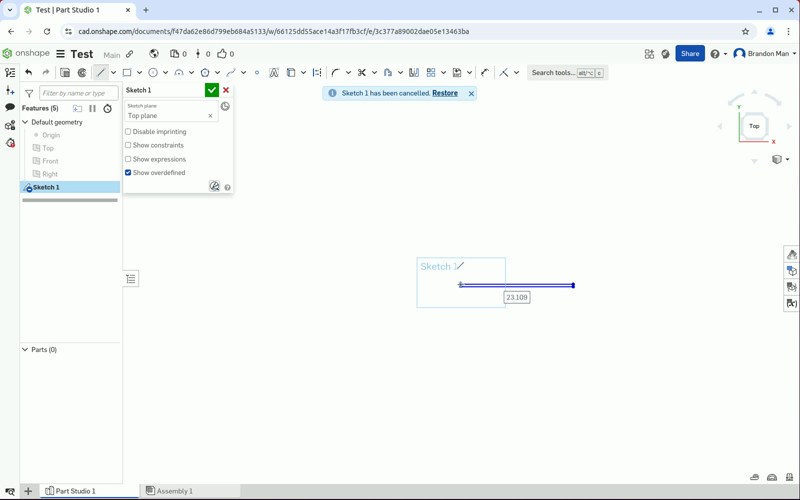
mouse_move(490, 284)
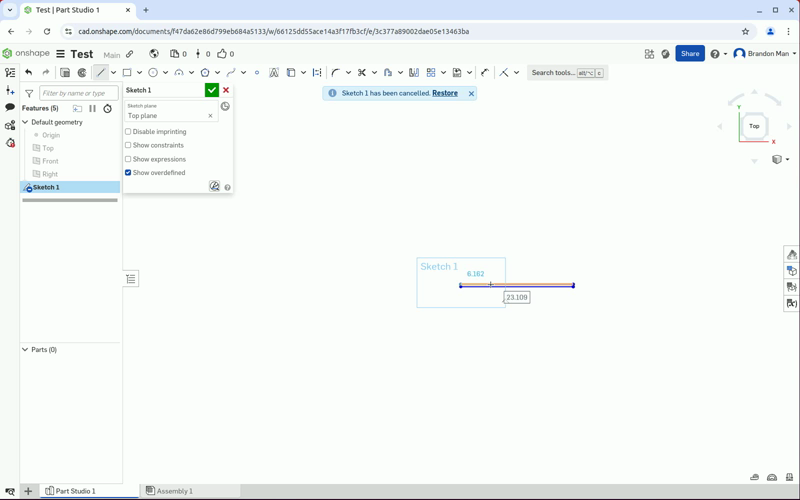
key_down(shift)
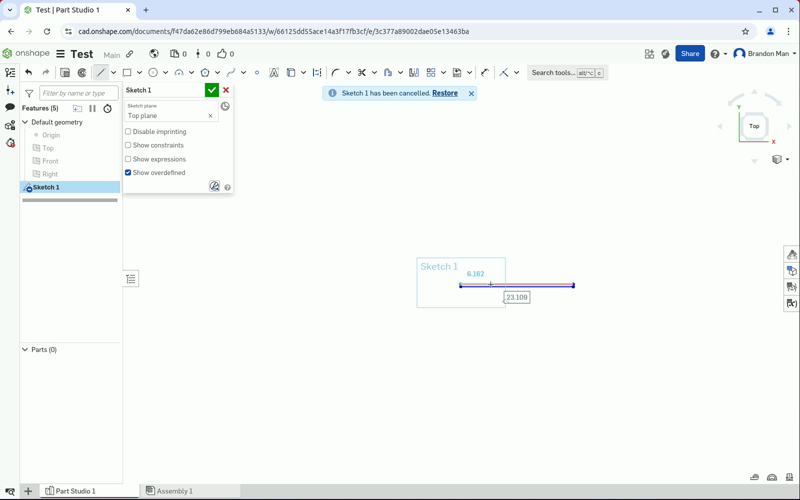
mouse_move(460, 286)
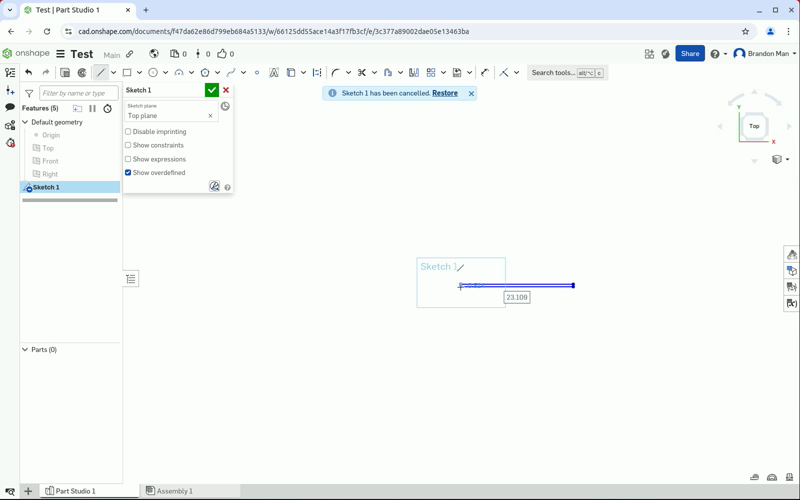
scroll(6)
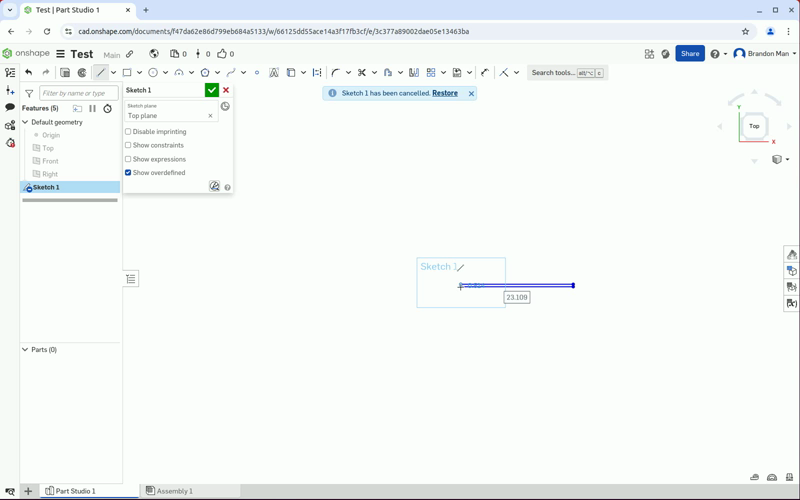
scroll(6)
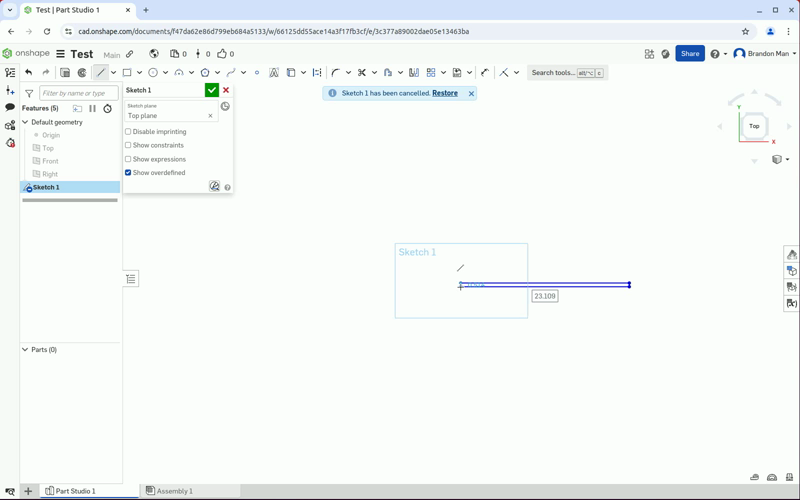
scroll(6)
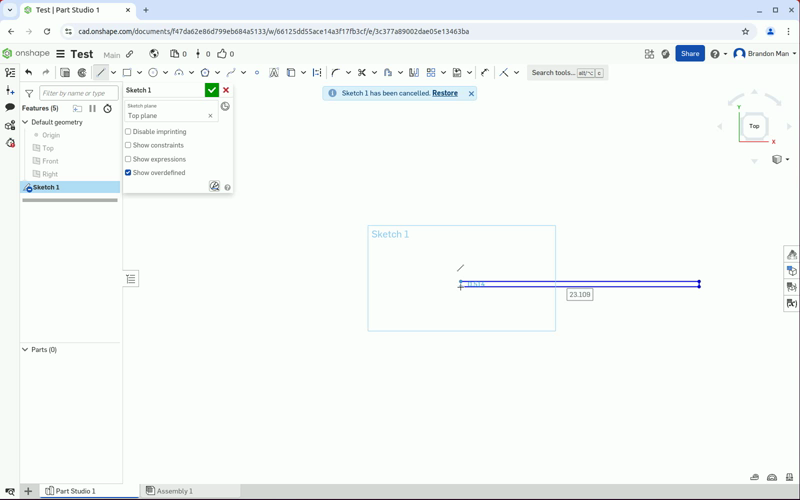
scroll(6)
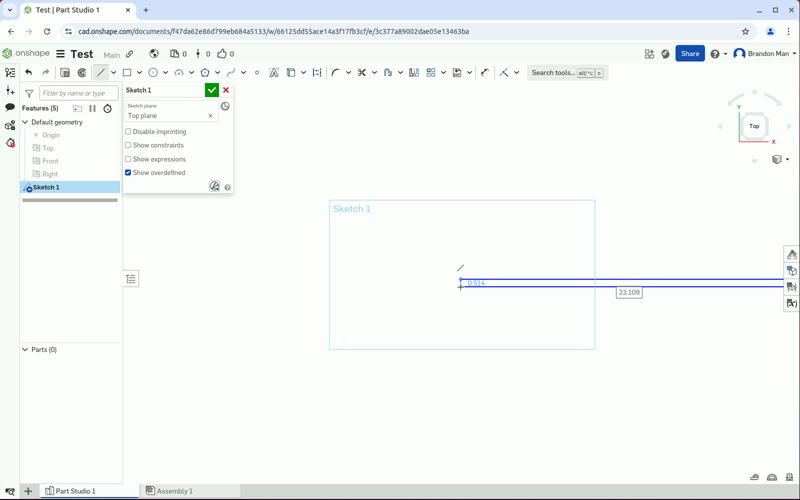
scroll(6)
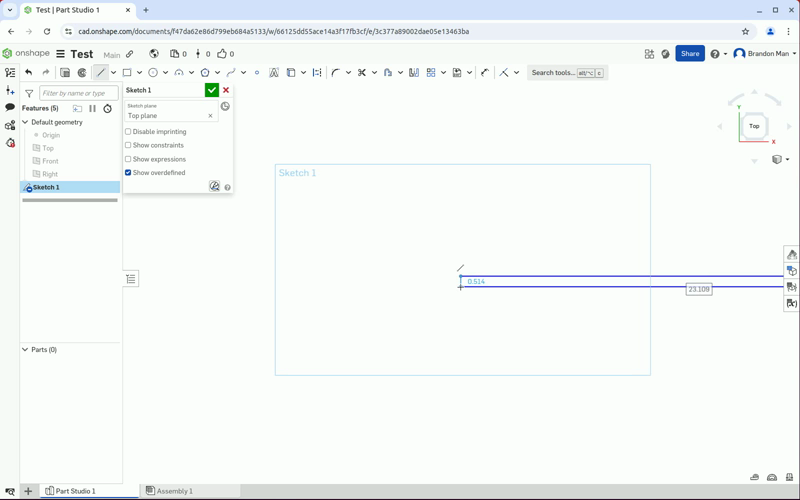
scroll(6)
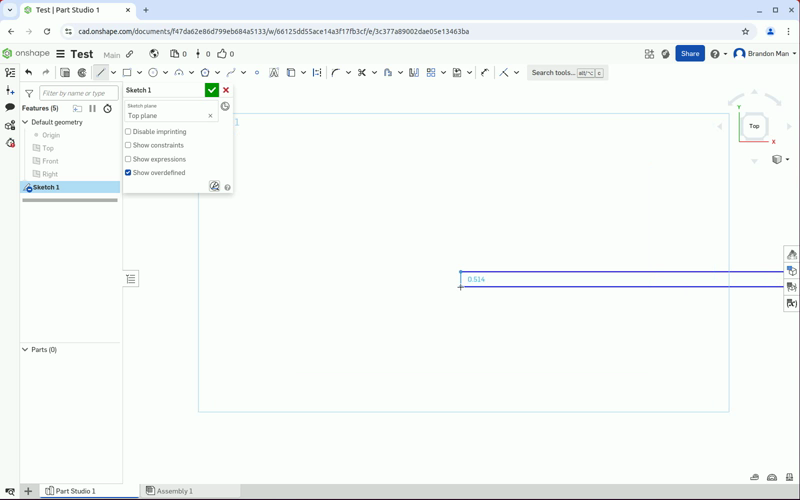
scroll(6)
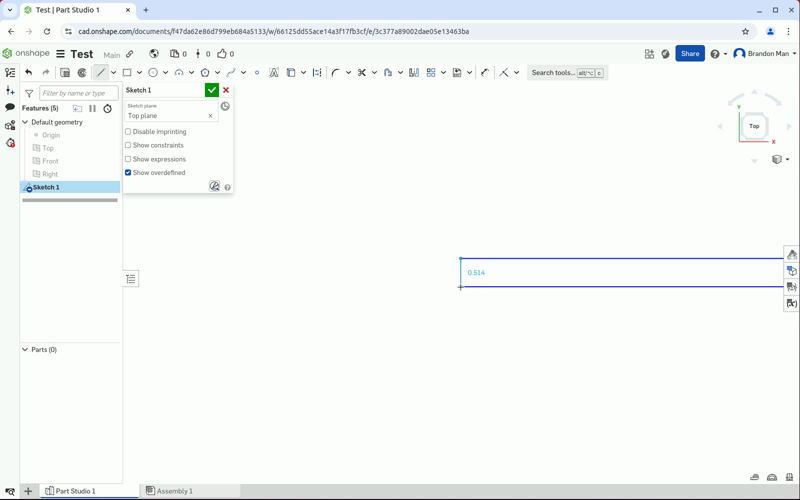
key_up(shift)
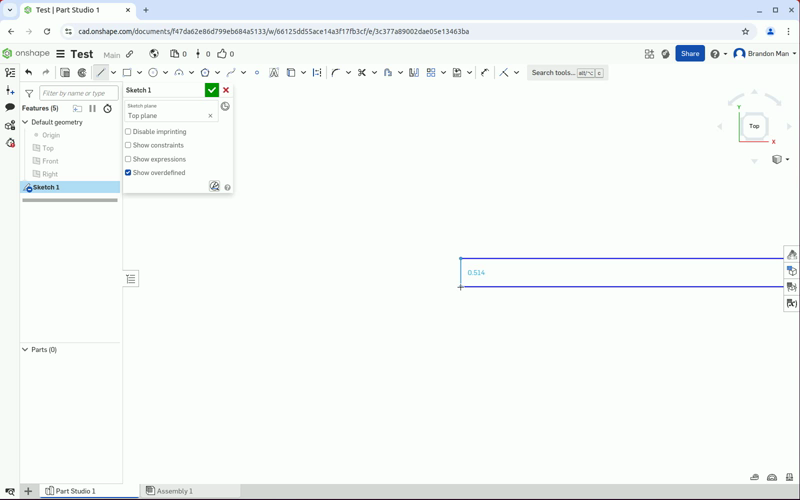
click(460, 286)
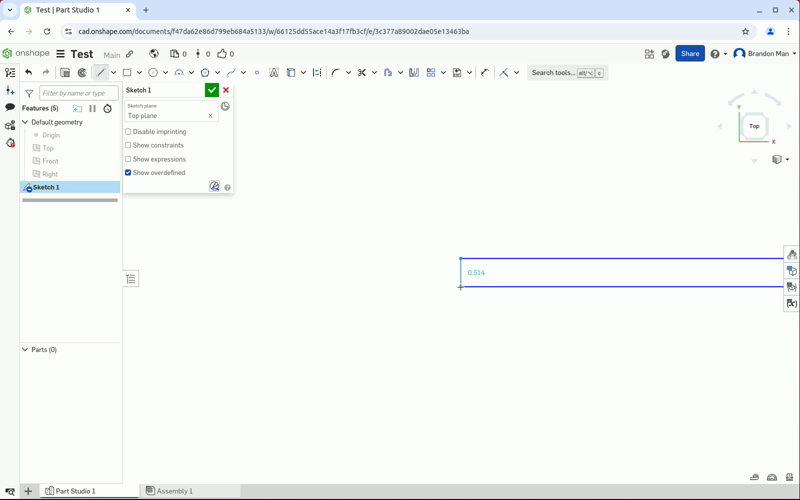
scroll(-6)
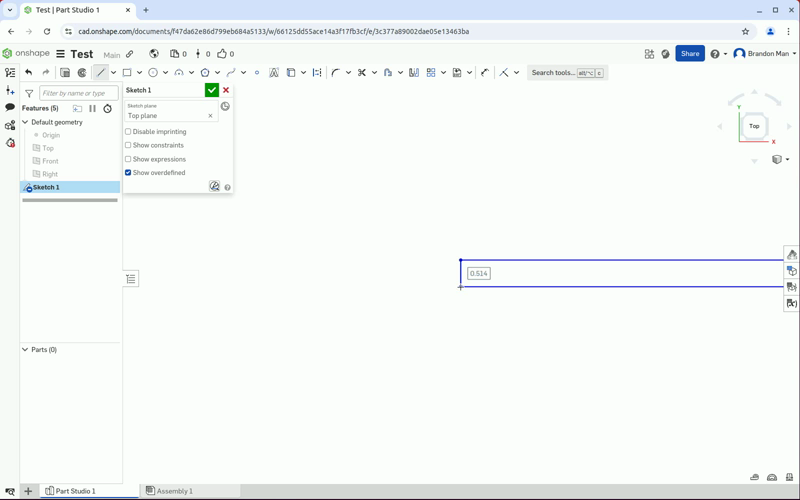
scroll(-6)
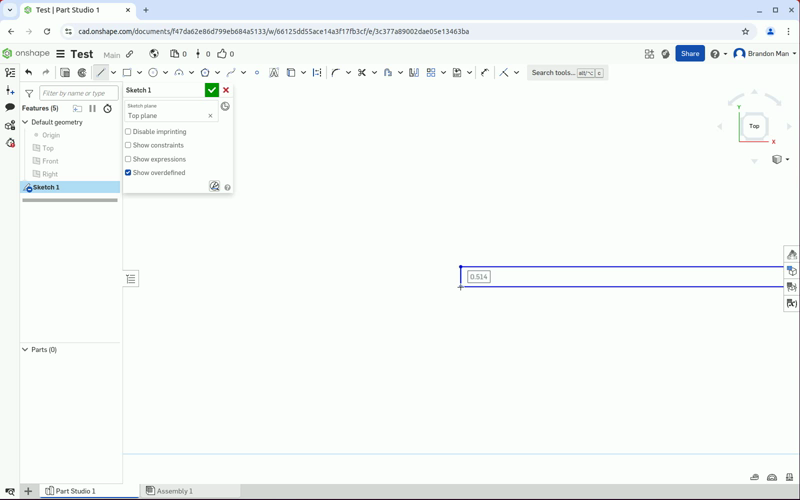
scroll(-6)
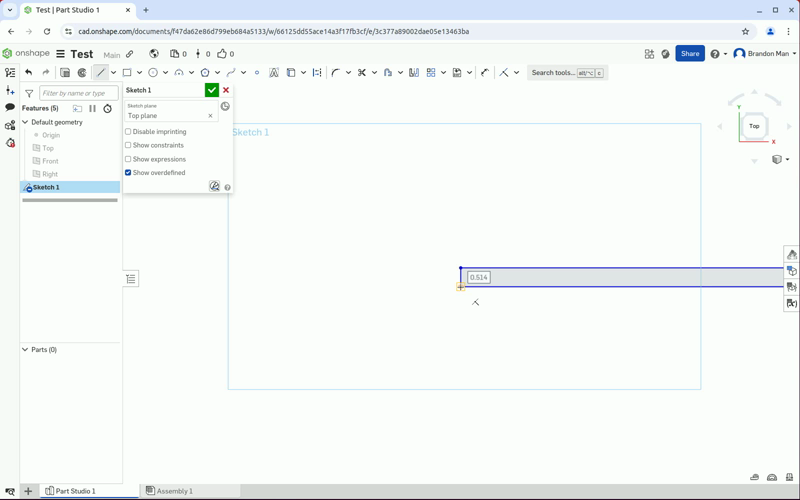
scroll(-6)
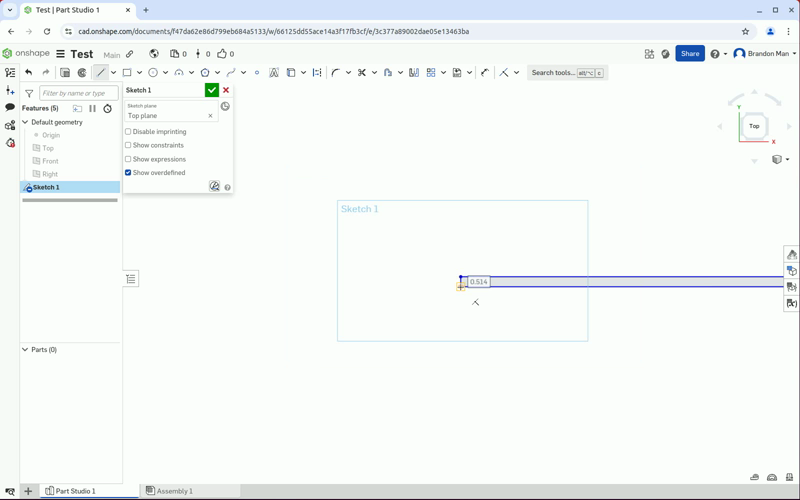
scroll(-6)
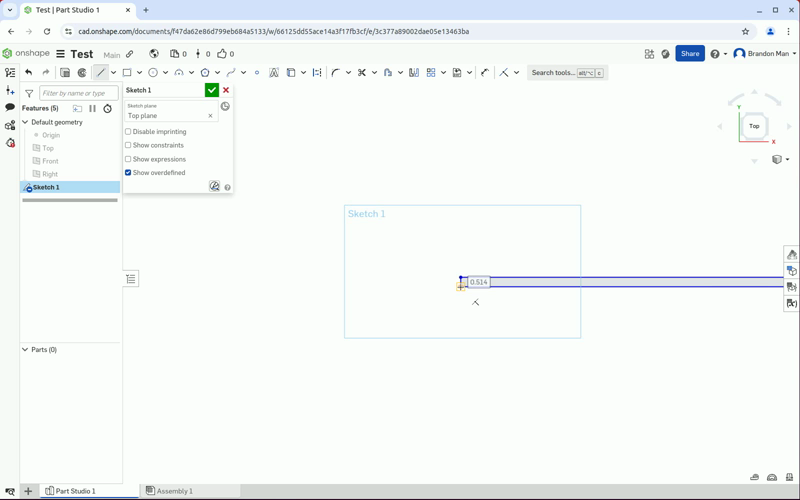
scroll(-6)
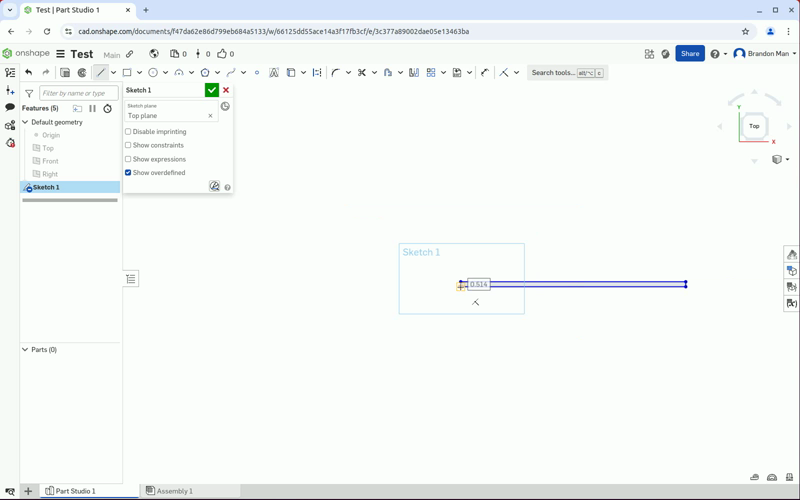
scroll(-6)
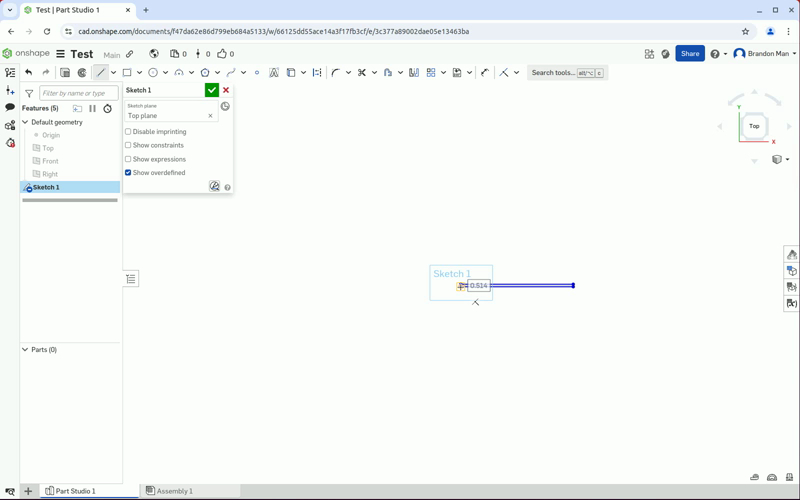
key(esc)
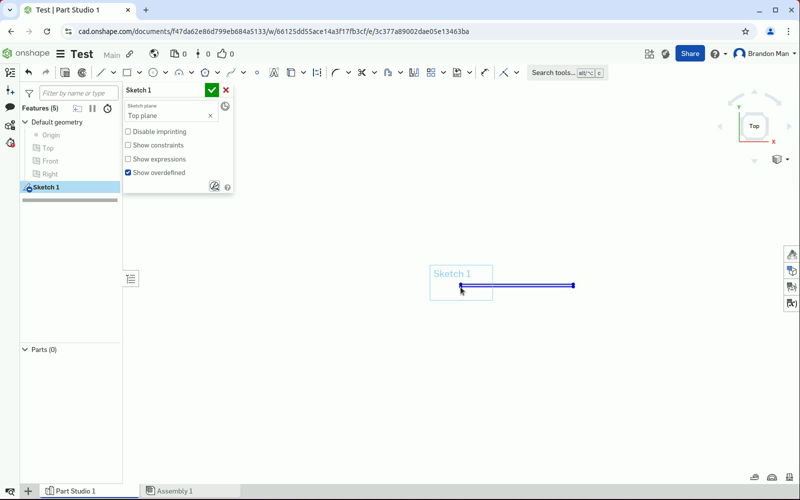
mouse_move(526, 284)
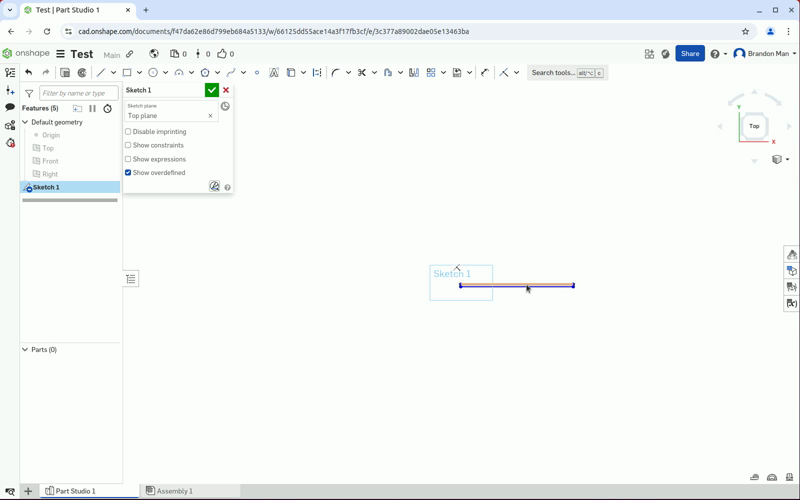
scroll(6)
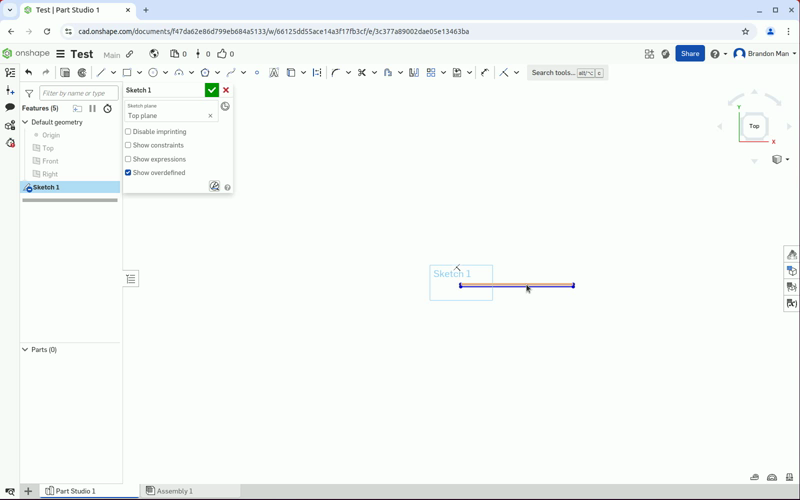
scroll(6)
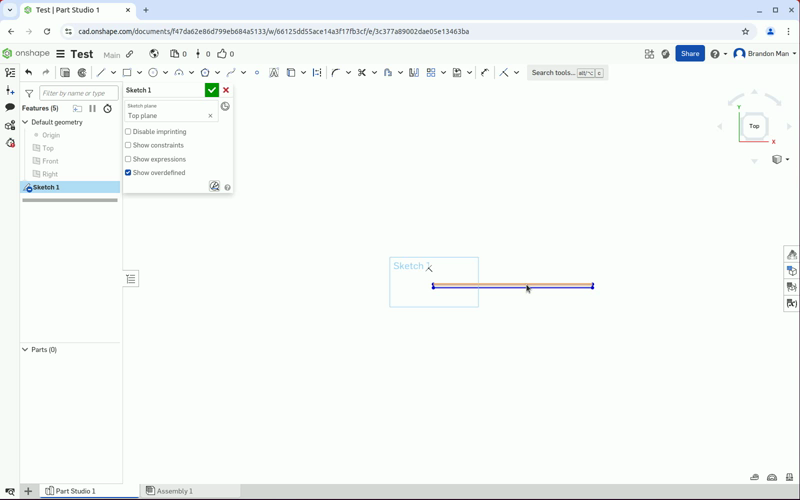
scroll(6)
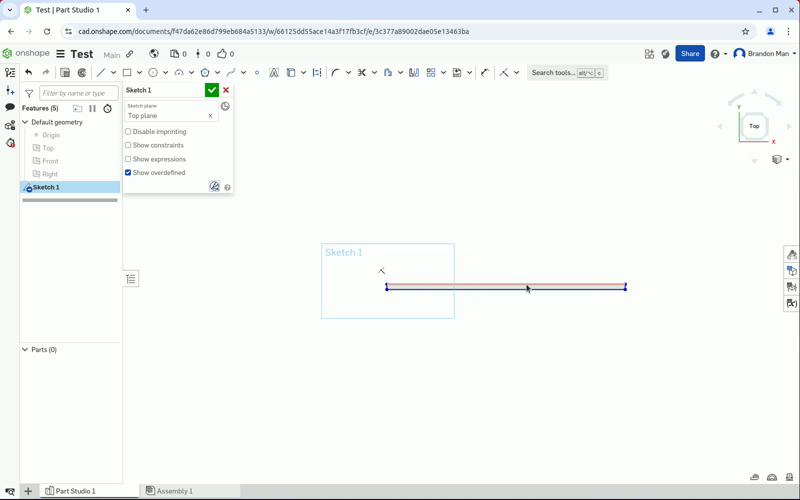
scroll(6)
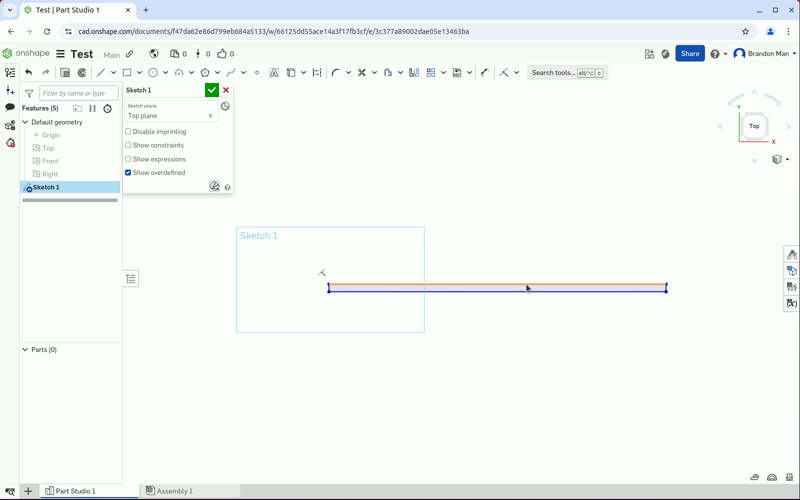
scroll(6)
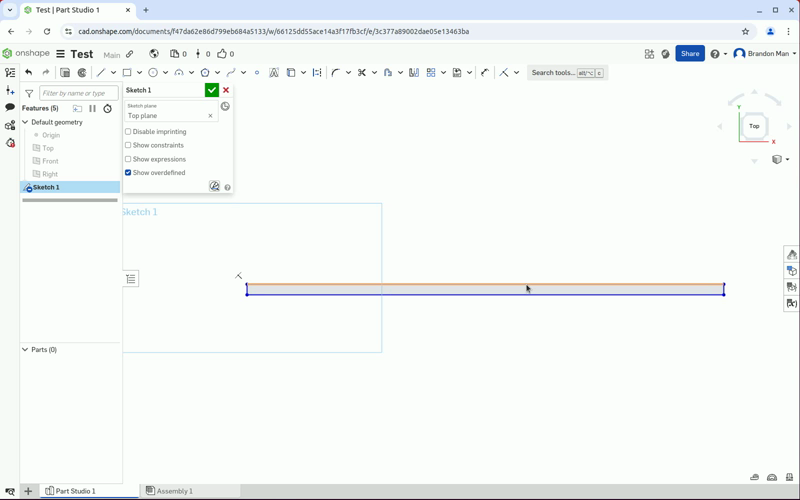
scroll(6)
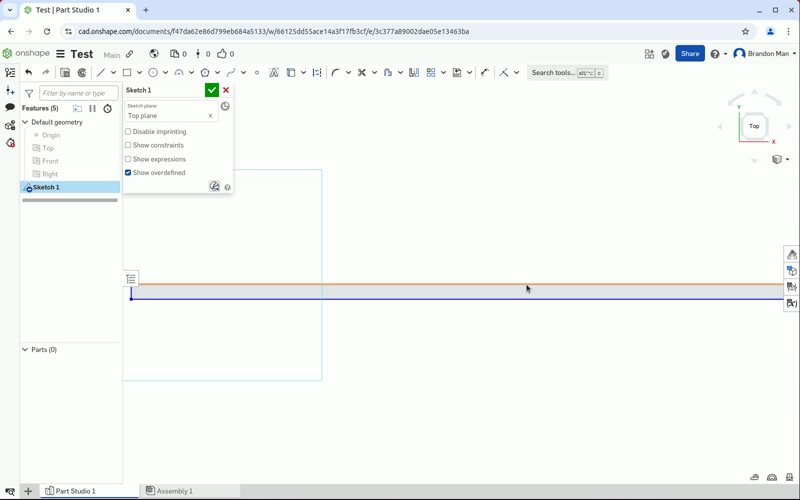
scroll(6)
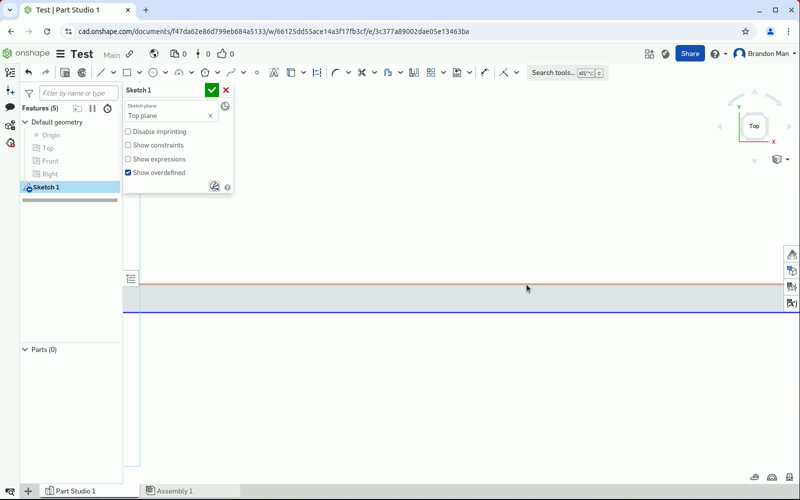
click(526, 284)
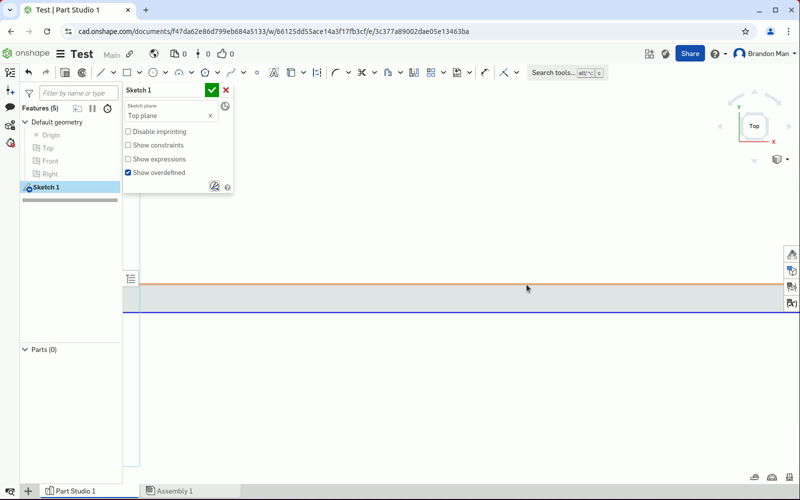
scroll(-6)
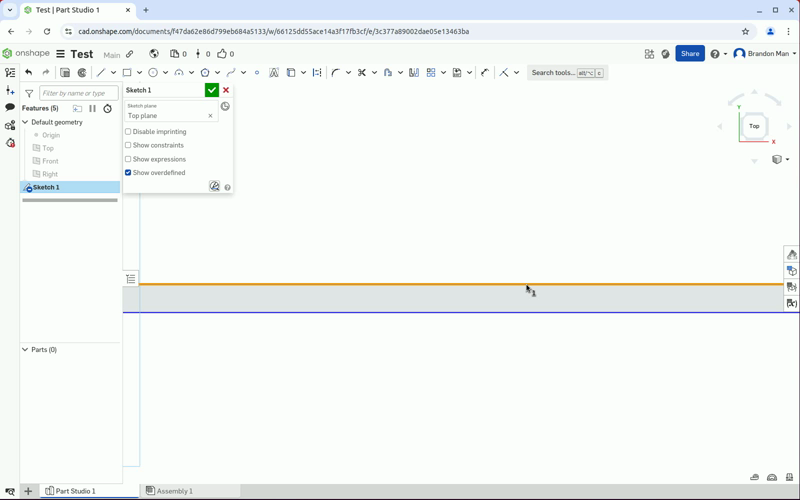
scroll(-6)
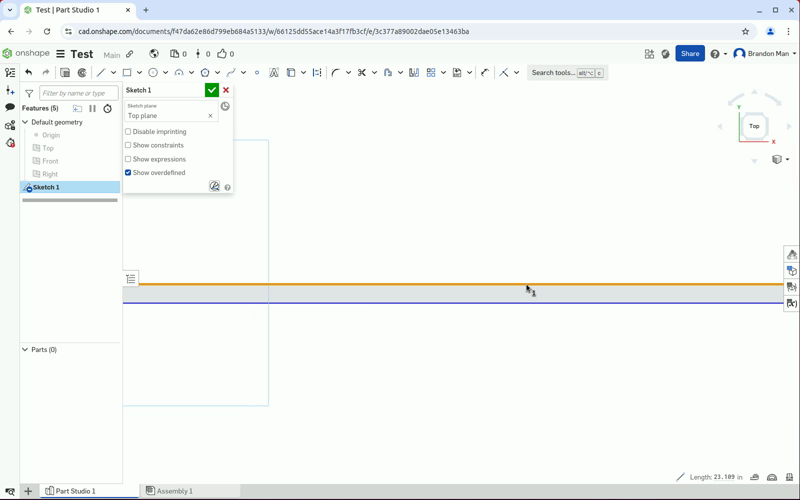
scroll(-6)
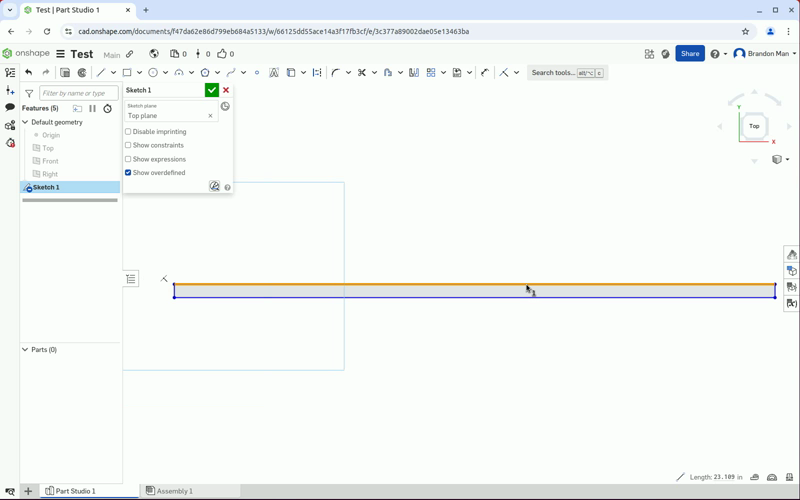
scroll(-6)
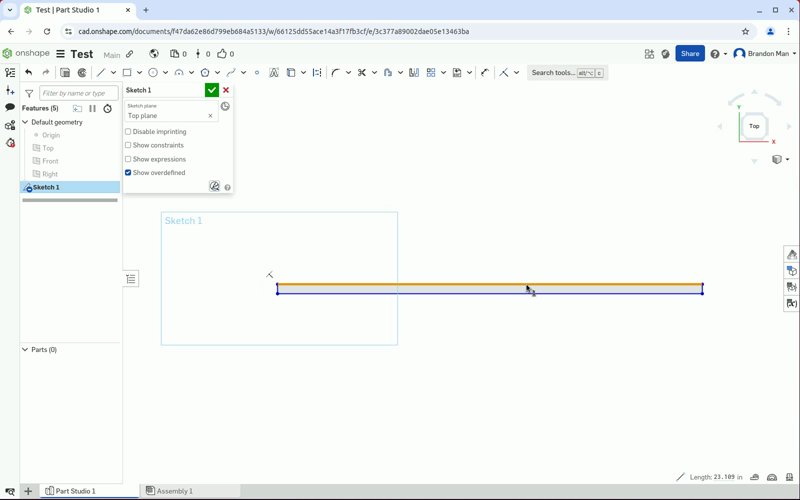
scroll(-6)
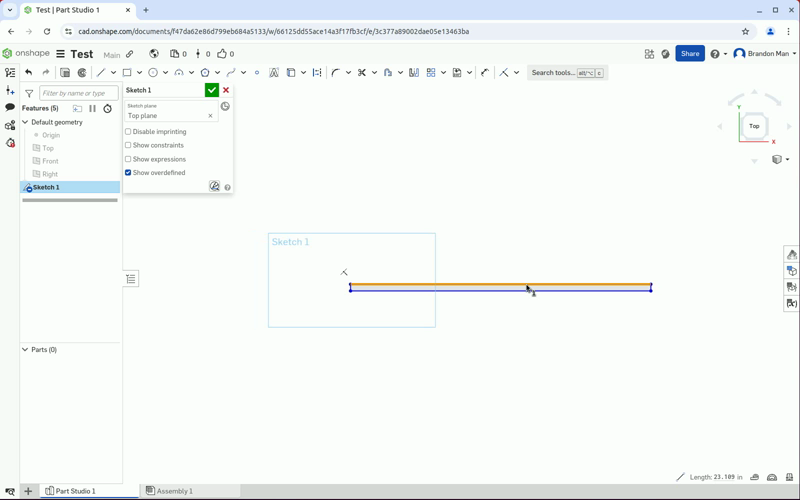
scroll(-6)
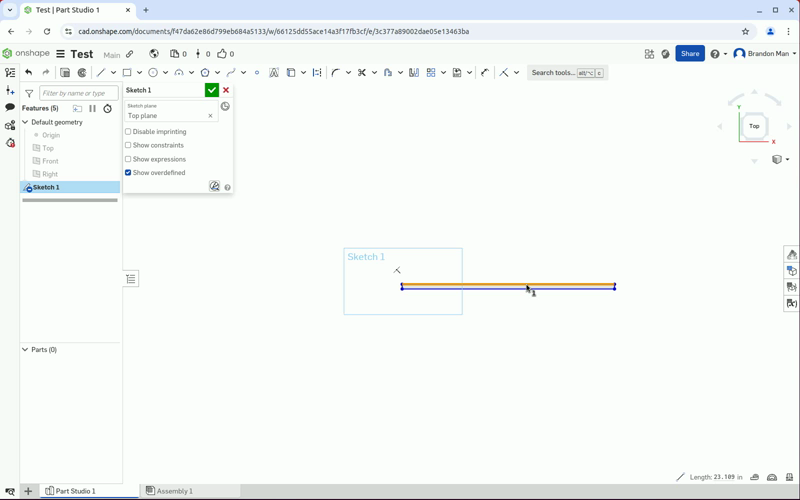
scroll(-6)
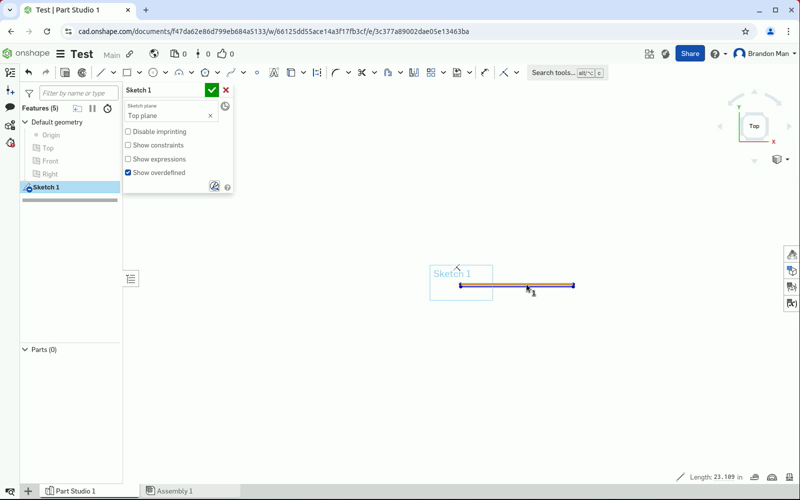
mouse_move(73, 352)
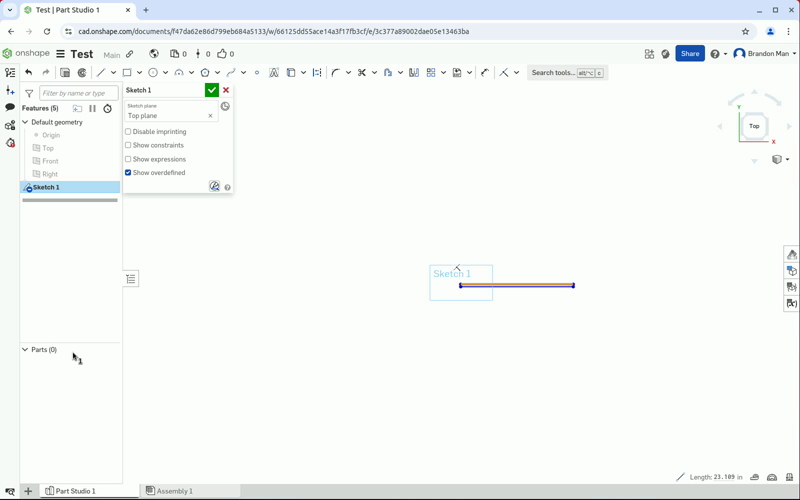
key(shift+y)
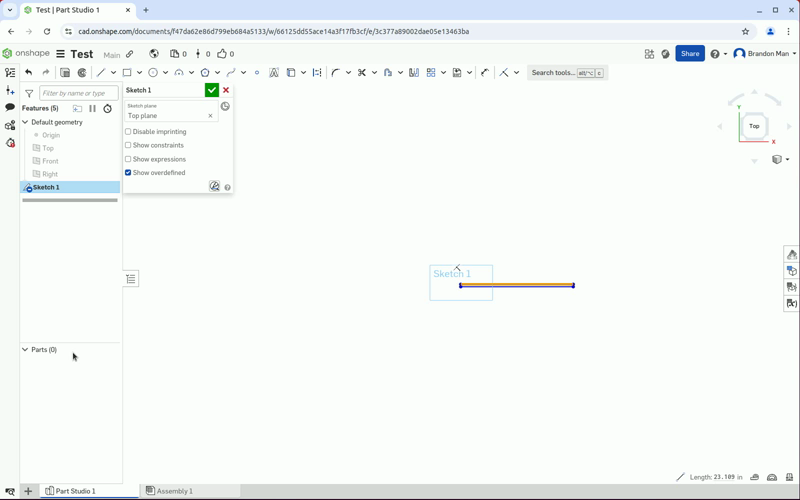
key(shift+e)
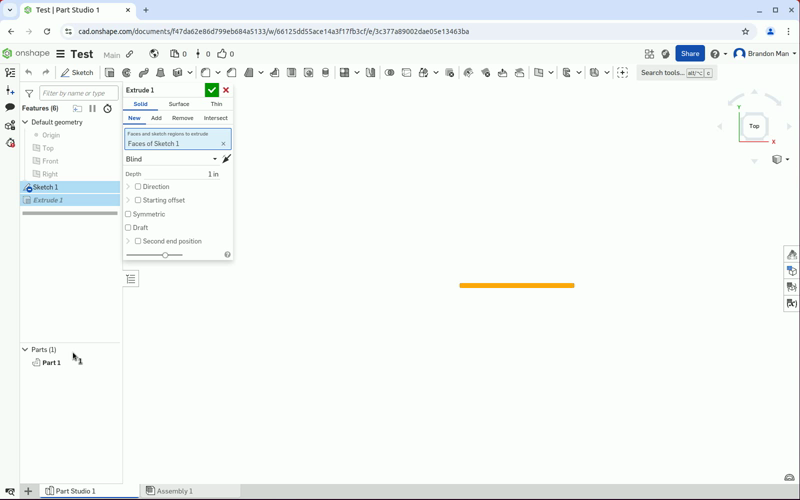
mouse_move(143, 106)
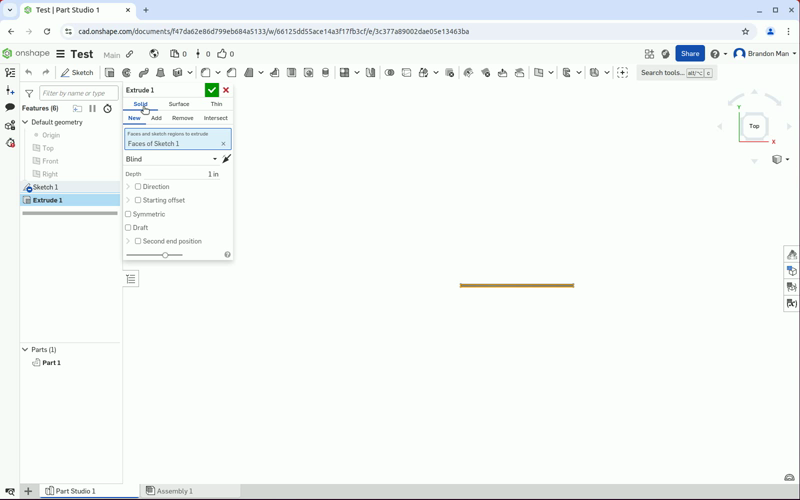
click(143, 106)
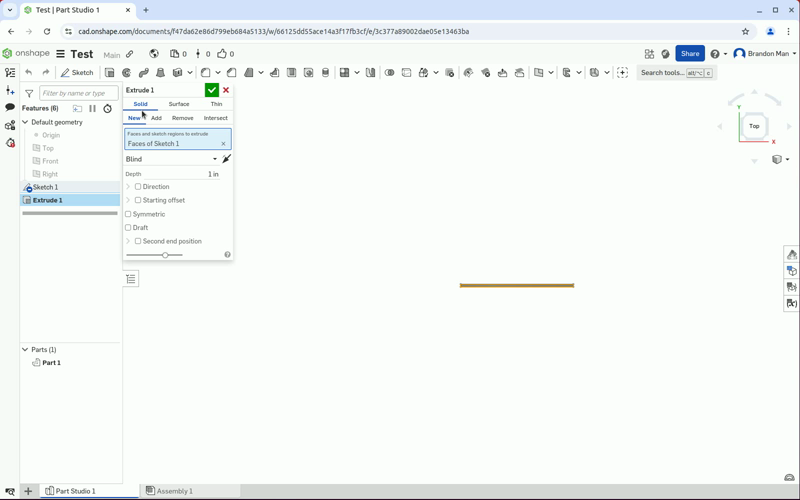
mouse_move(137, 120)
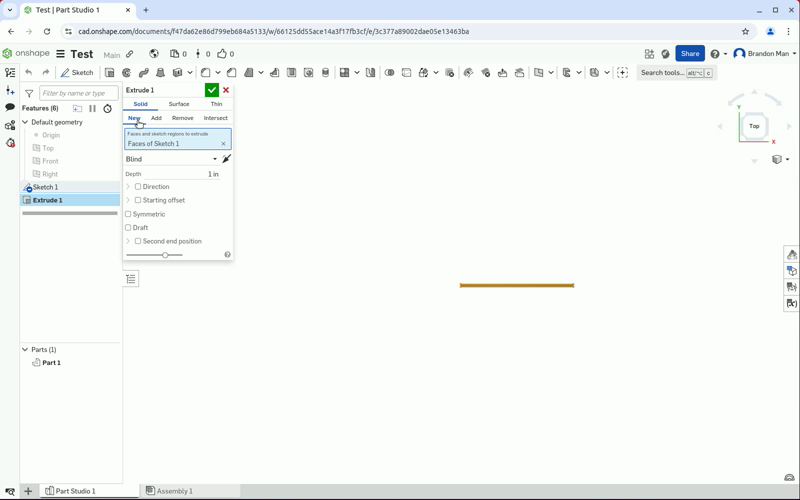
click(137, 120)
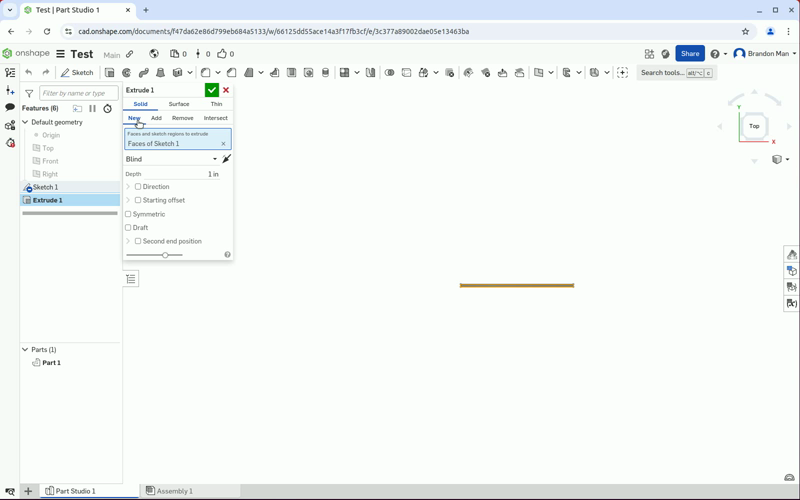
key(tab, 4)
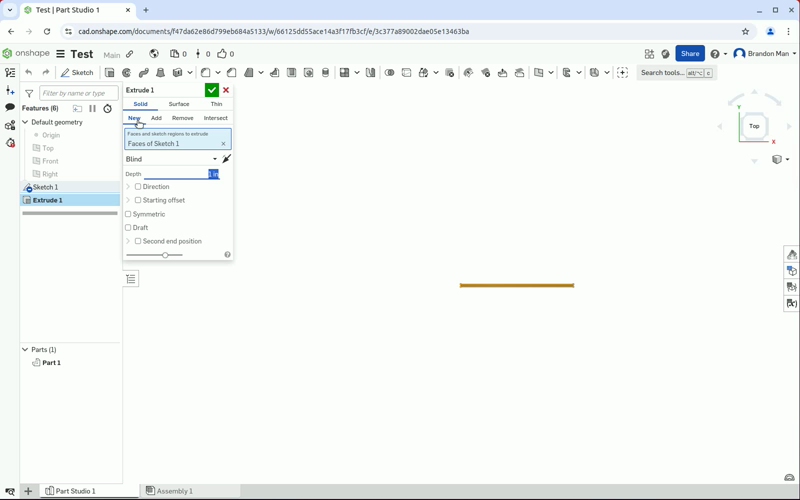
text(18.294)
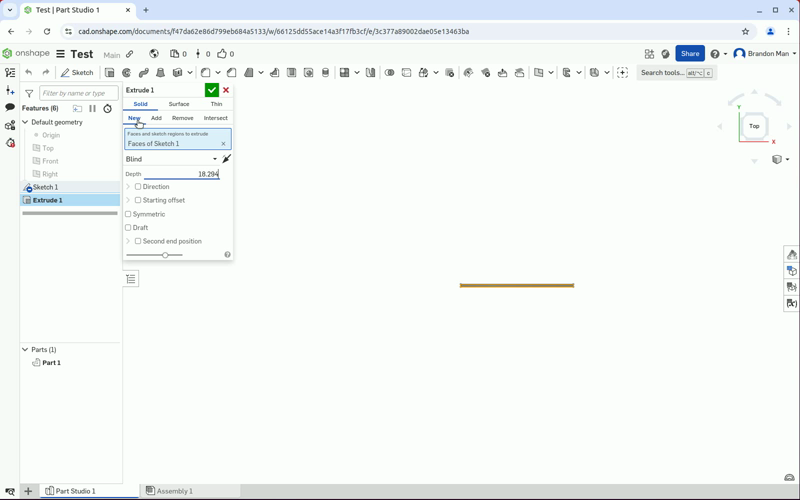
key(enter)
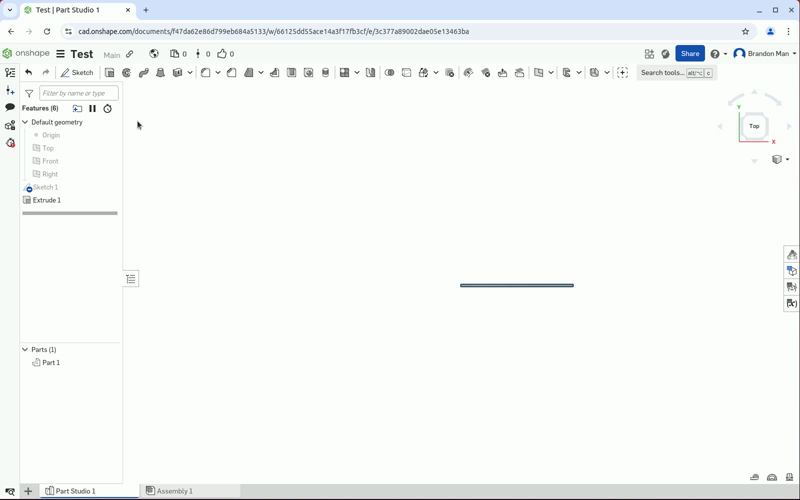
key(shift+h)
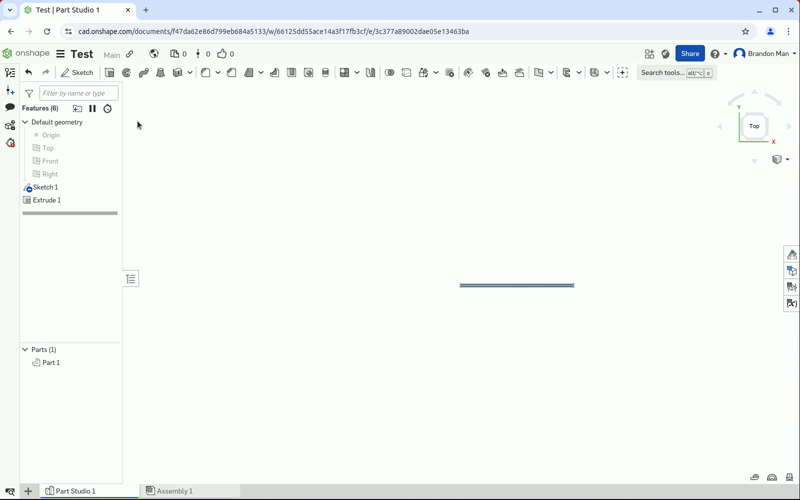
key(shift+h)
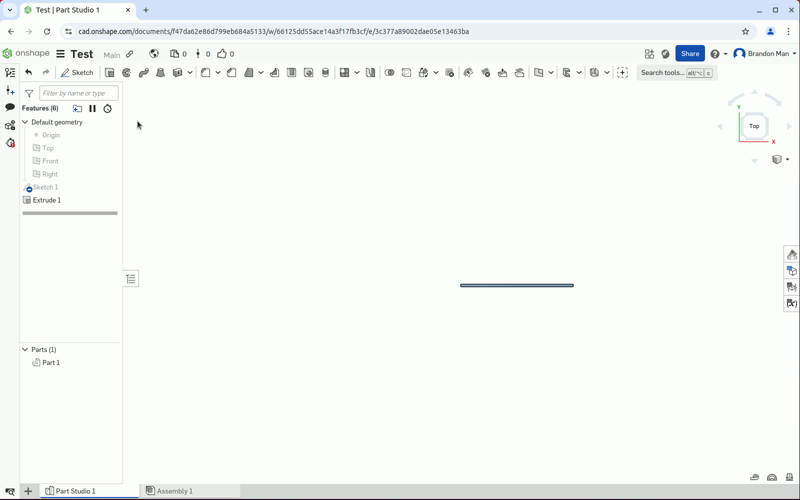
mouse_move(73, 189)
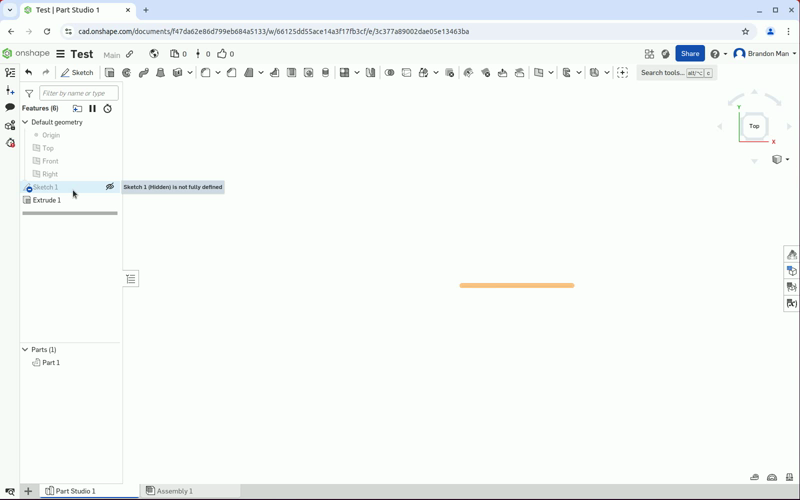
click(73, 189)
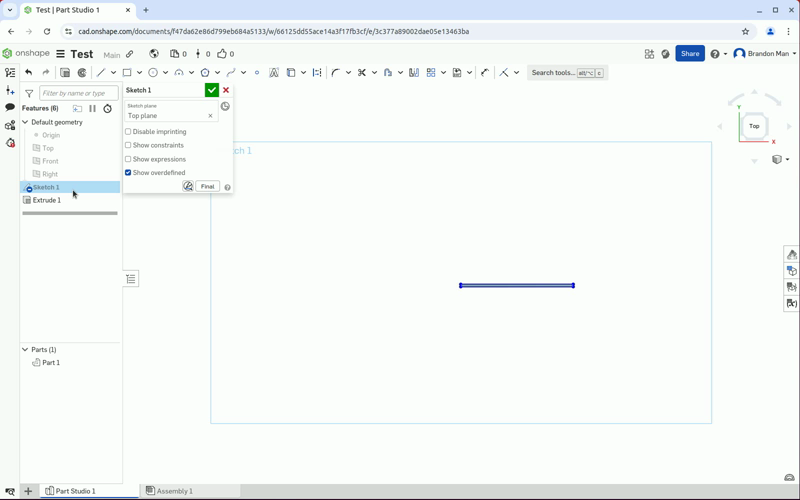
mouse_move(229, 92)
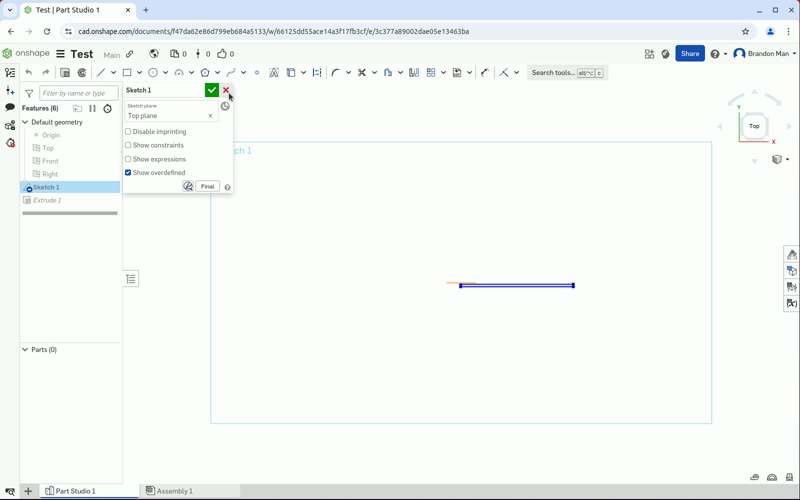
click(229, 92)
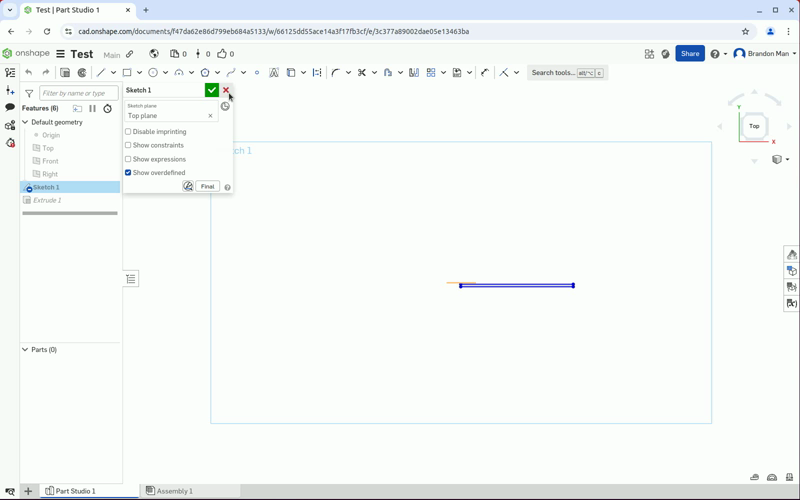
key(shift+s)
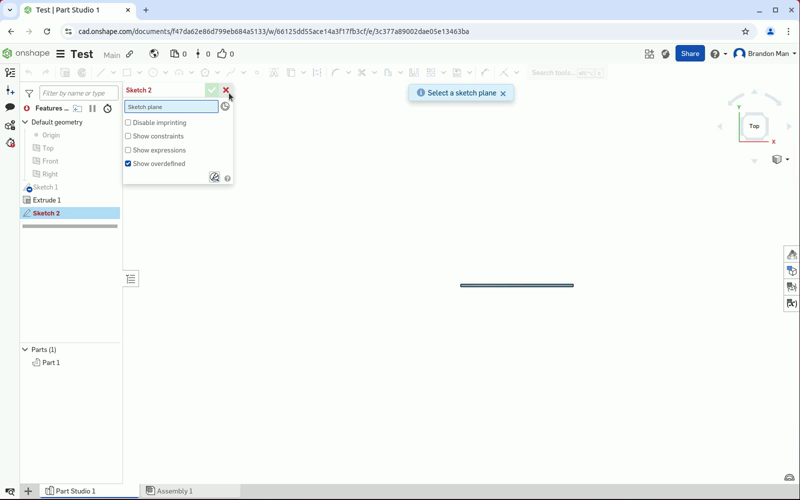
mouse_move(73, 150)
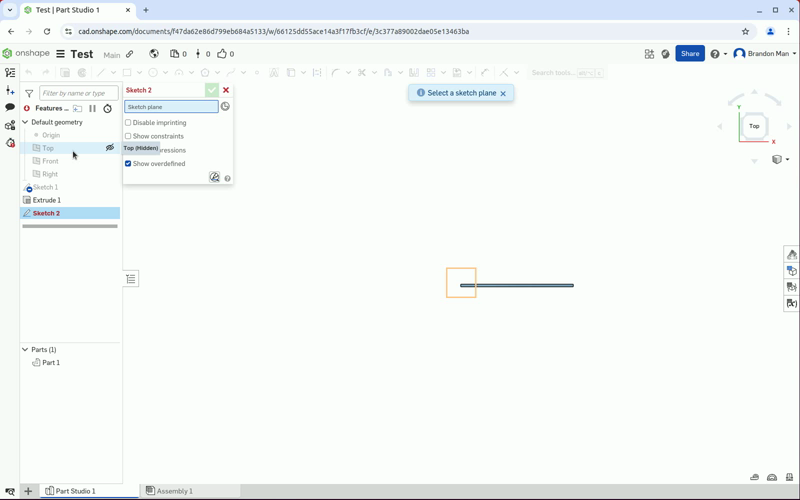
click(73, 150)
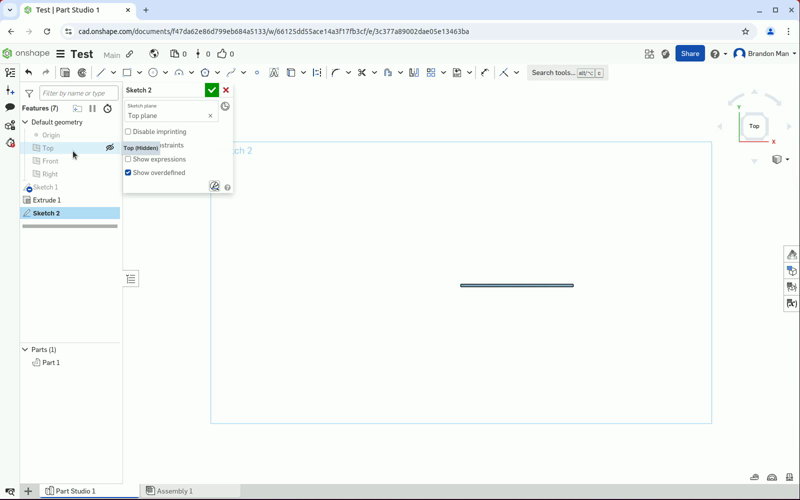
mouse_move(73, 352)
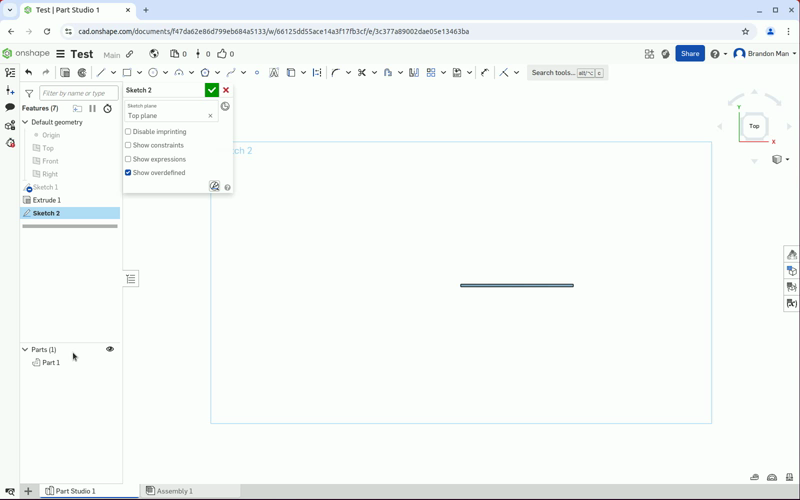
key(y)
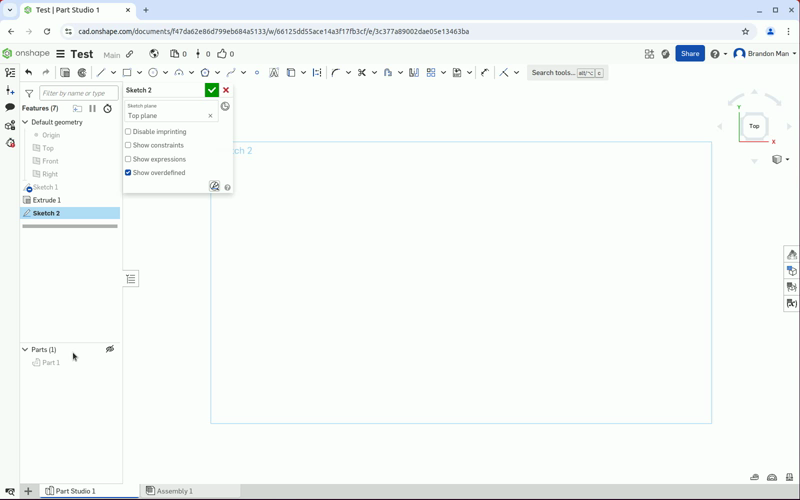
key(l)
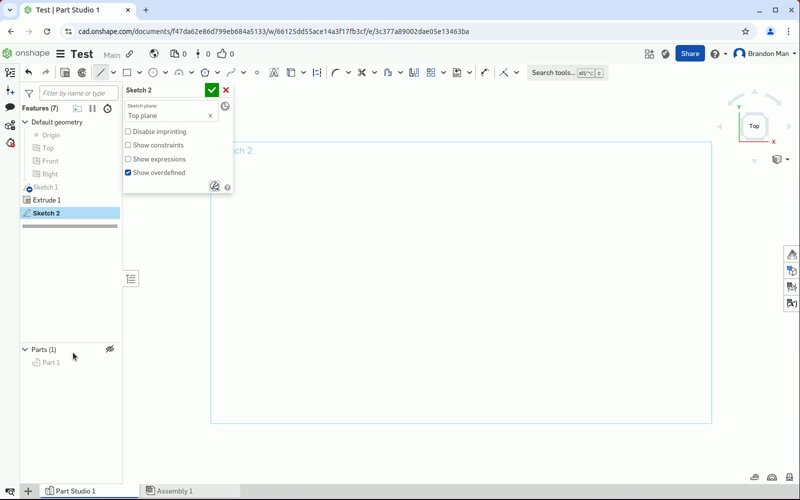
key_down(shift)
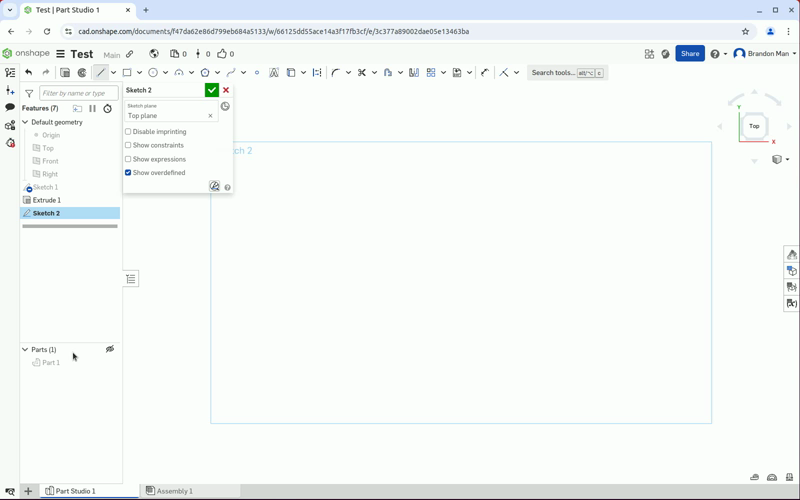
mouse_move(460, 327)
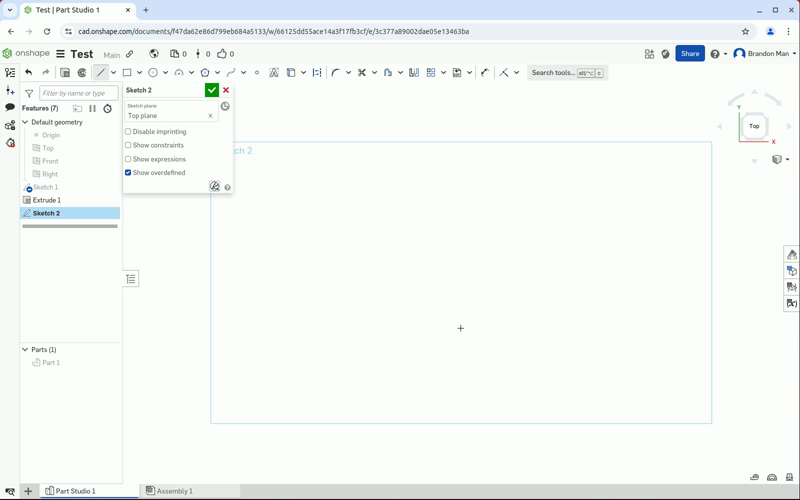
click(460, 327)
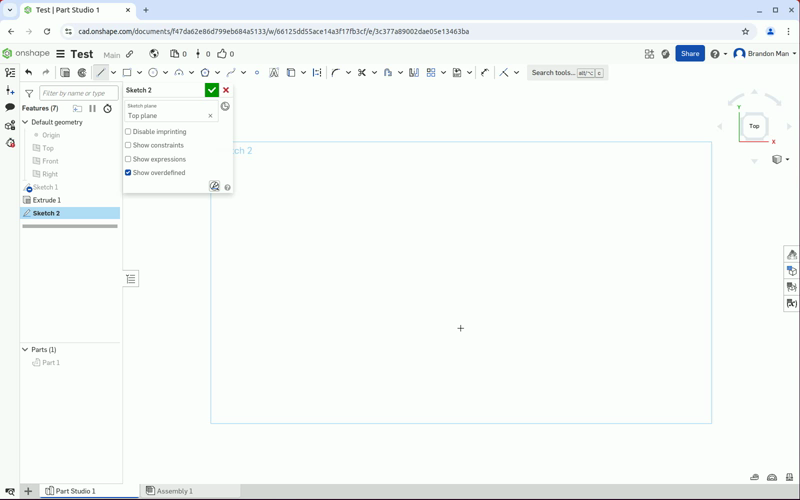
key_up(shift)
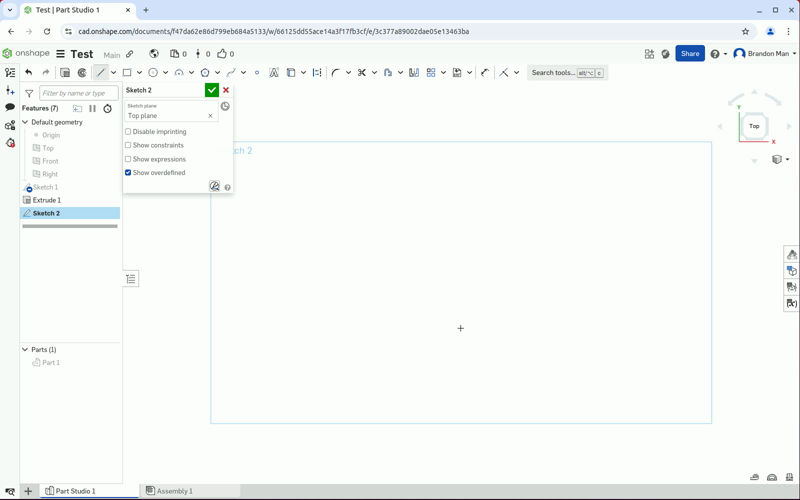
key_down(shift)
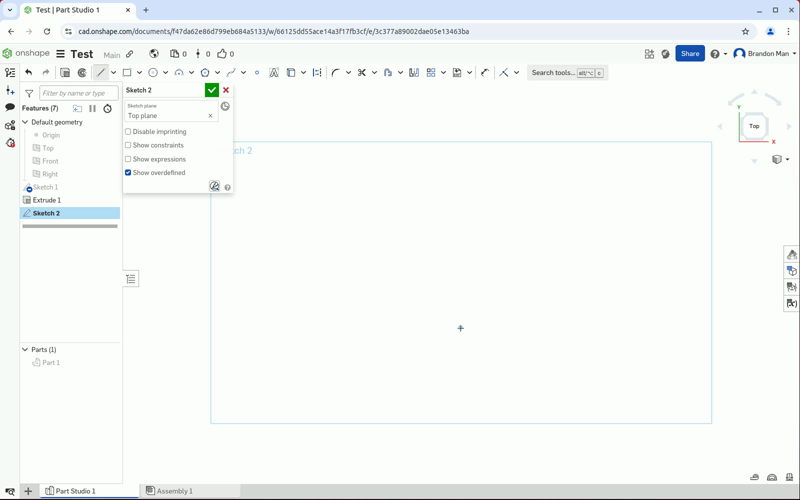
mouse_move(490, 327)
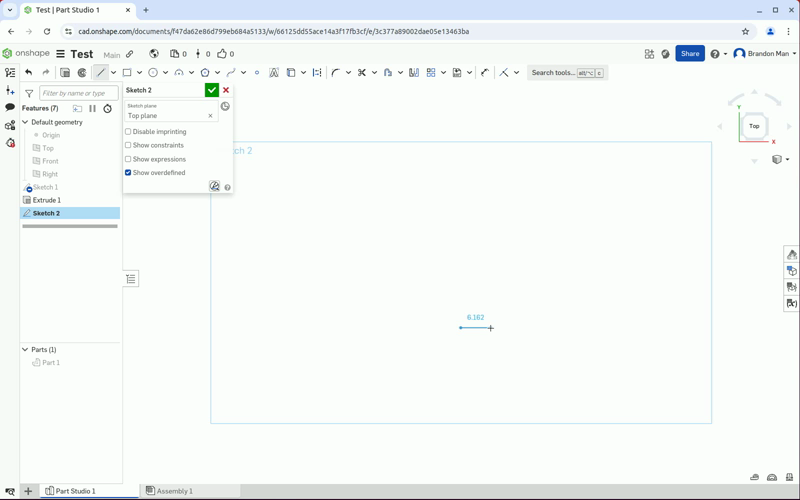
mouse_move(515, 336)
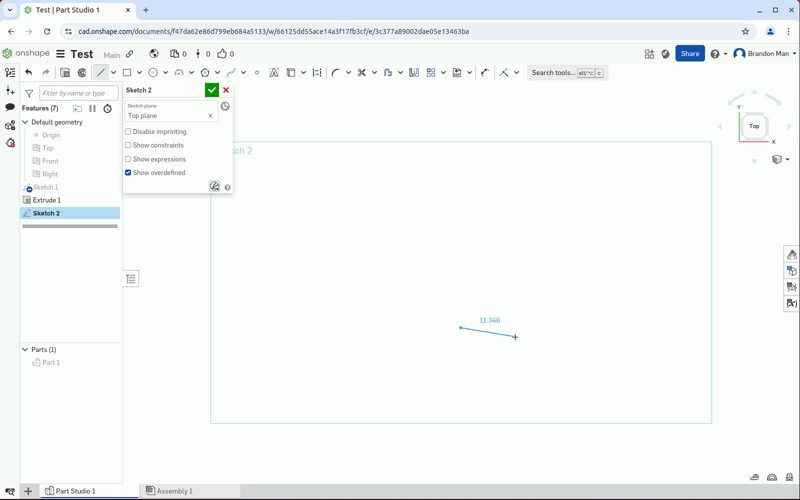
click(515, 336)
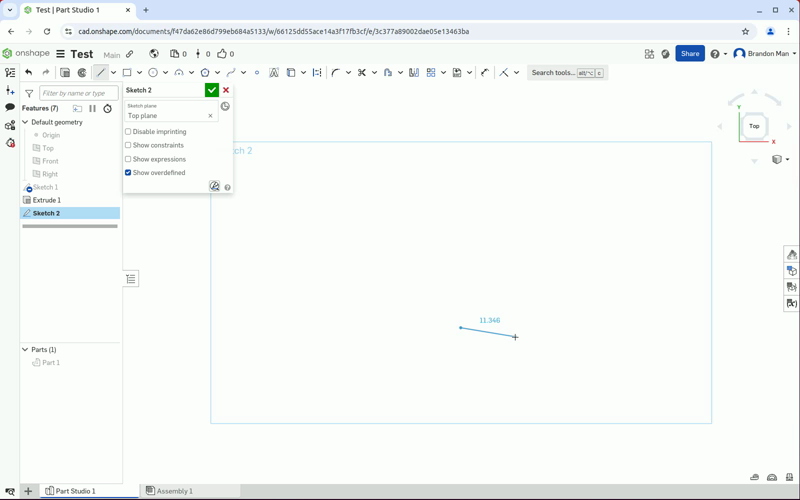
key_up(shift)
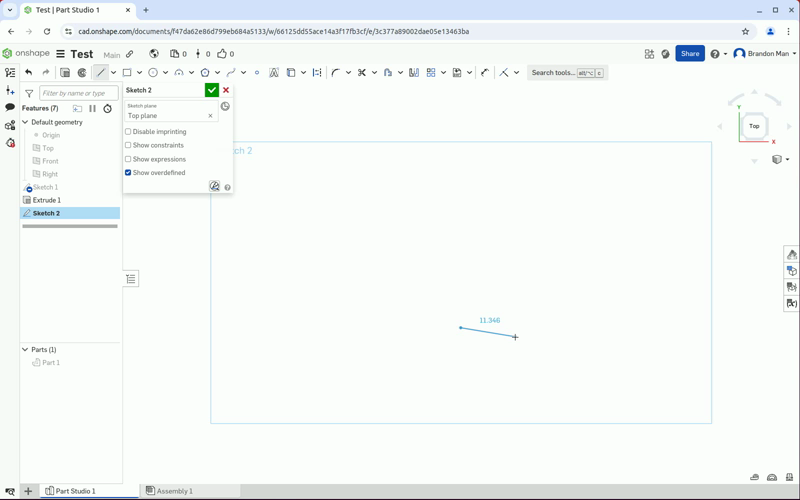
key_down(shift)
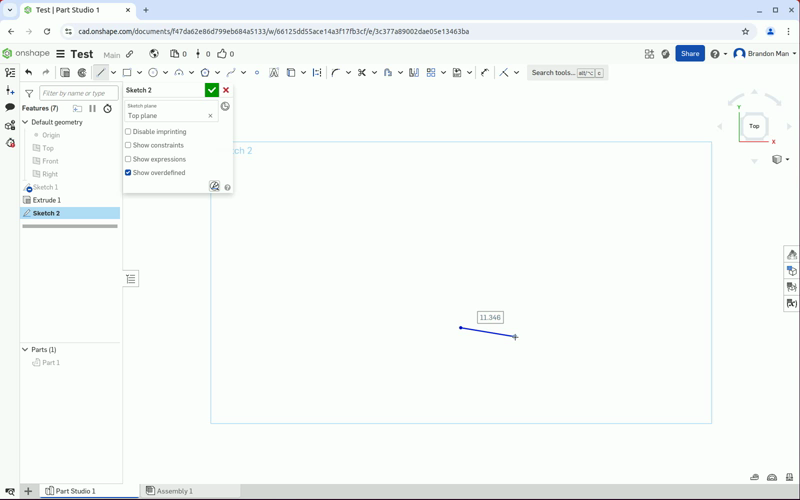
mouse_move(545, 336)
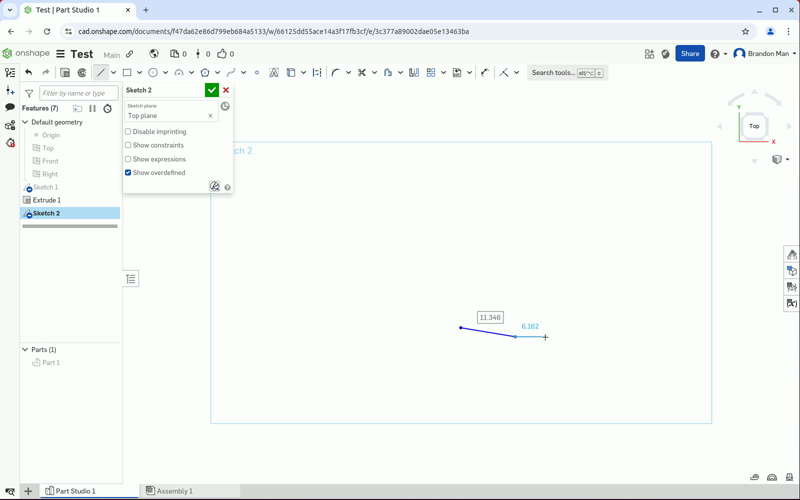
mouse_move(515, 301)
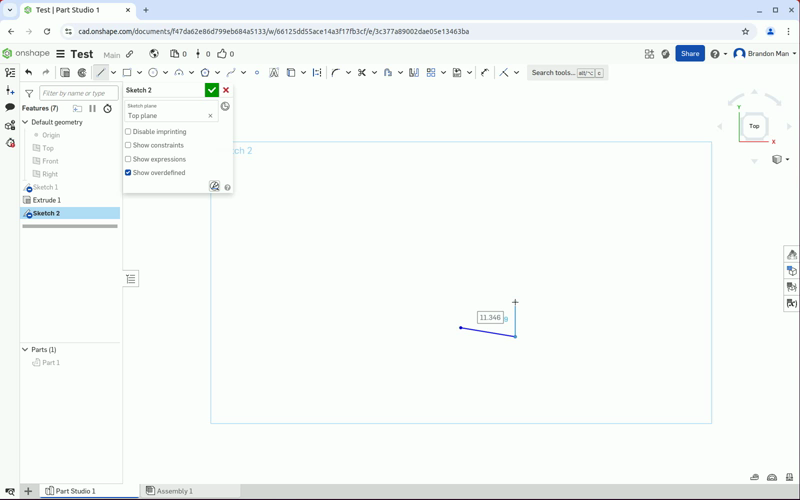
click(515, 301)
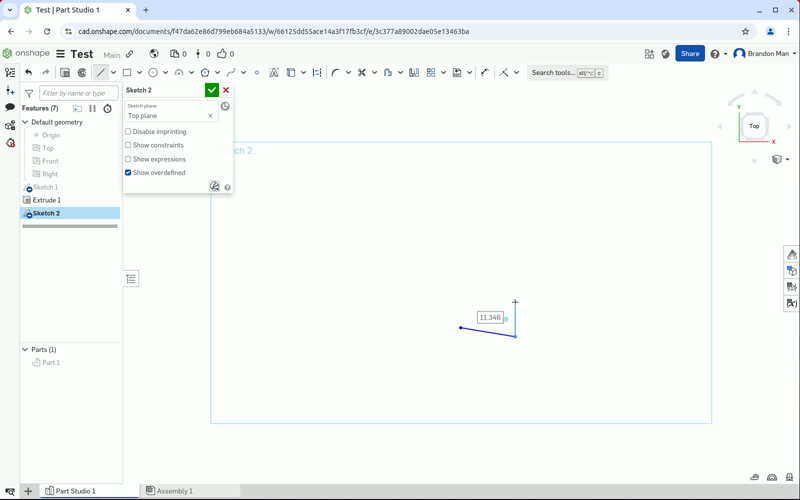
key_up(shift)
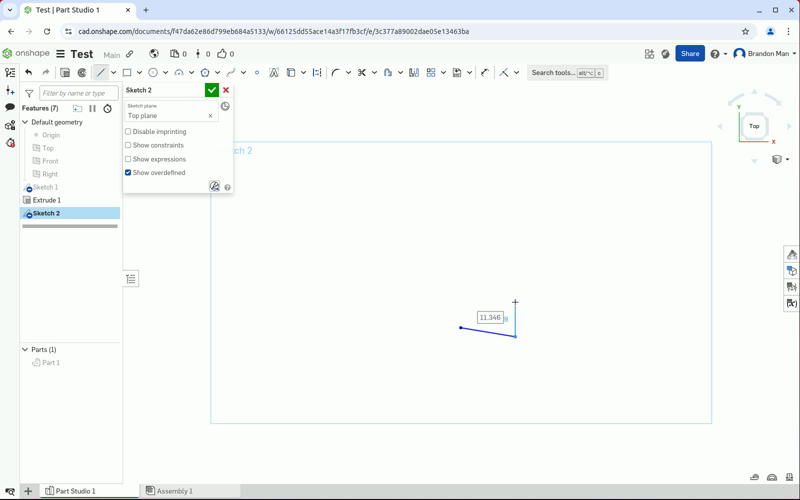
key_down(shift)
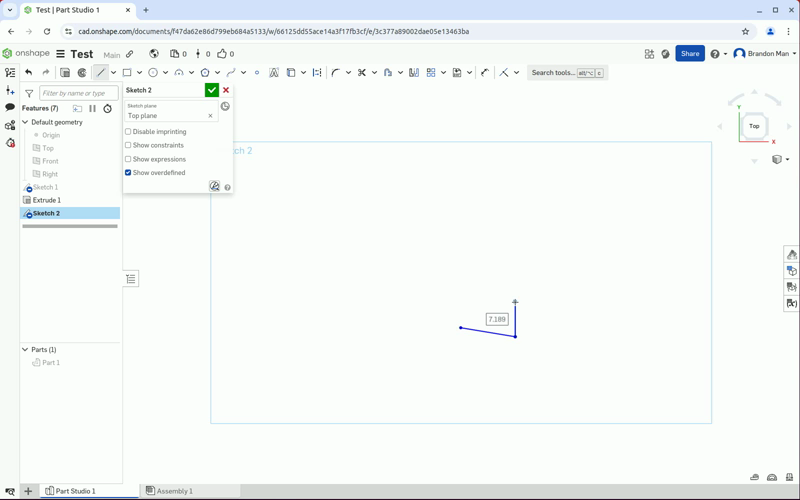
mouse_move(545, 301)
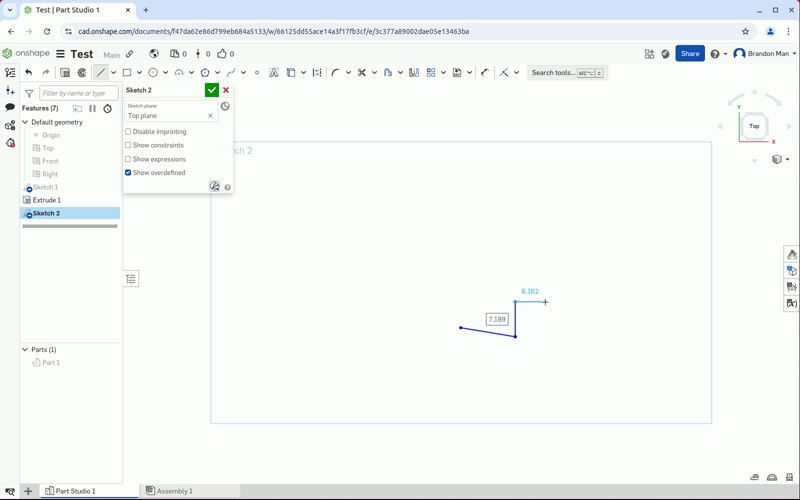
mouse_move(518, 301)
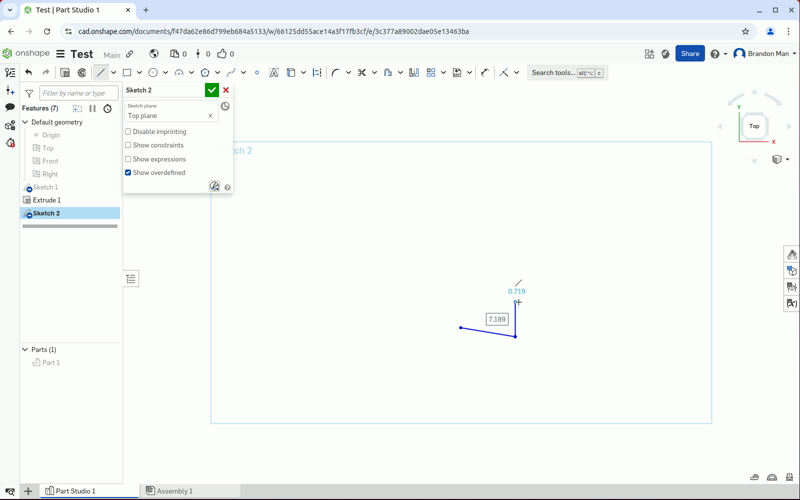
scroll(6)
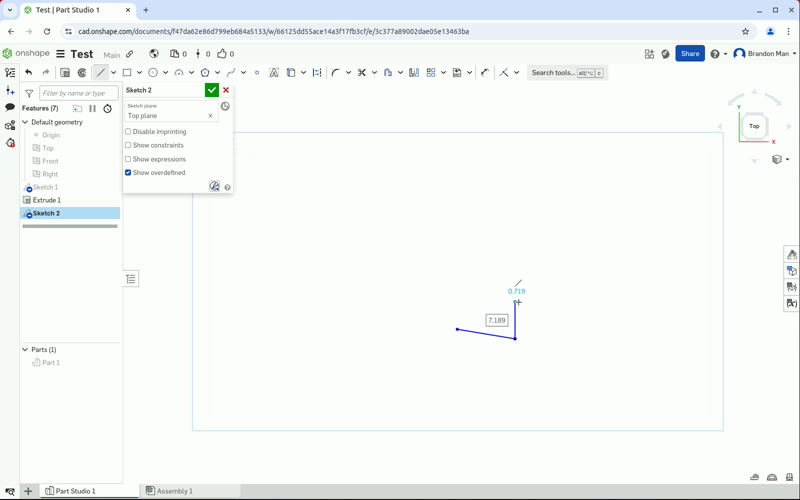
scroll(6)
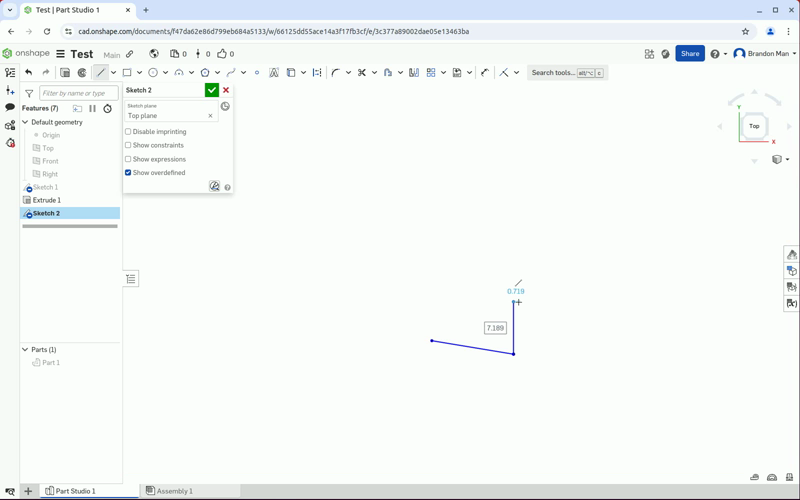
scroll(6)
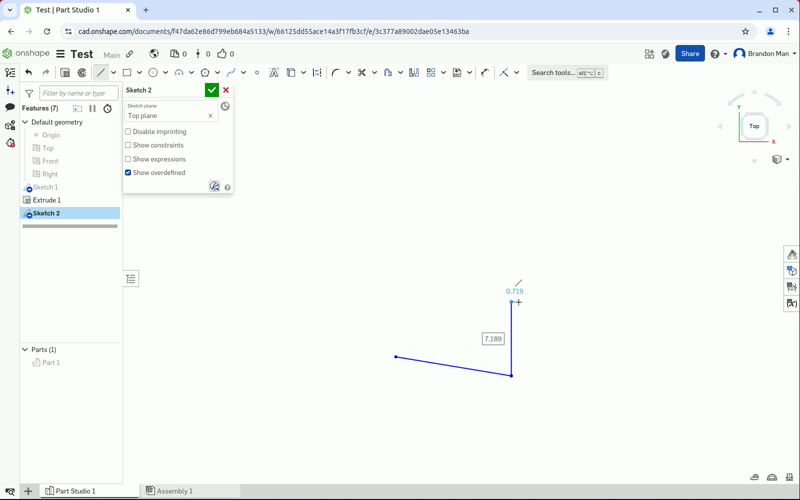
scroll(6)
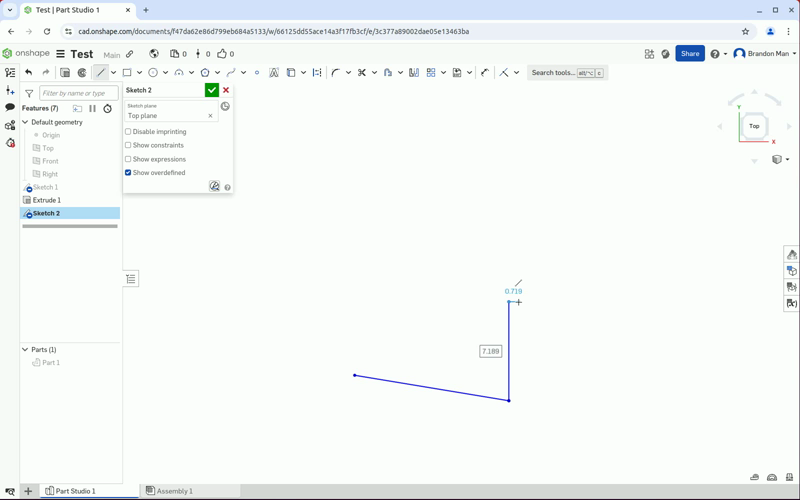
scroll(6)
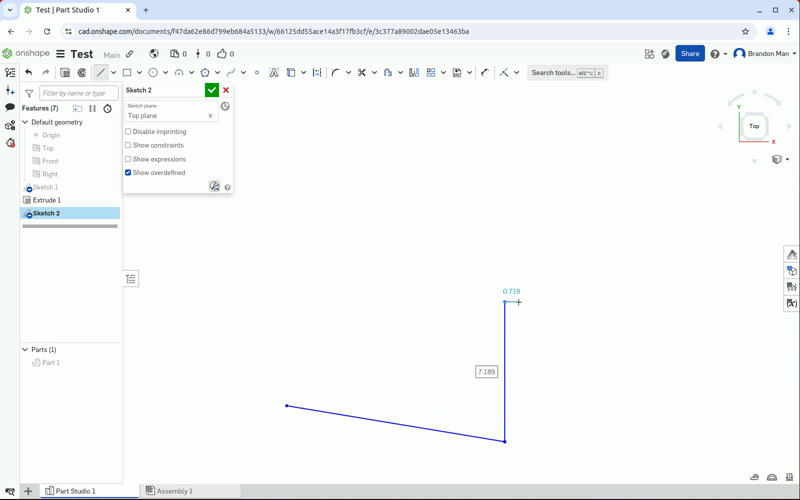
scroll(6)
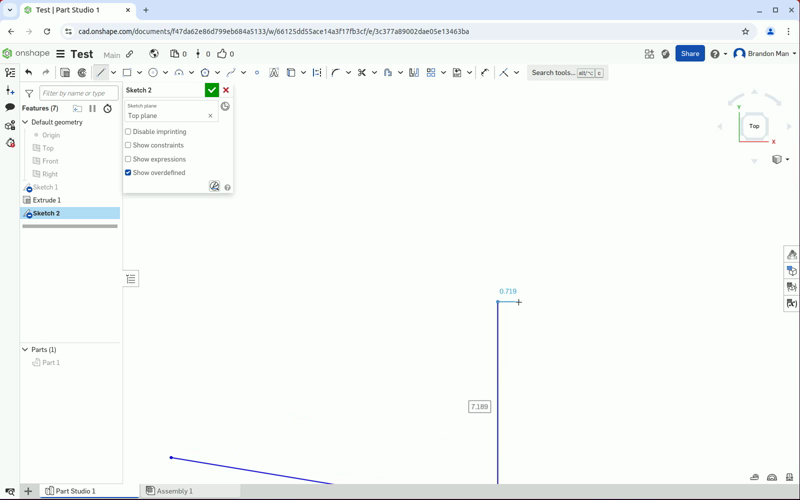
scroll(6)
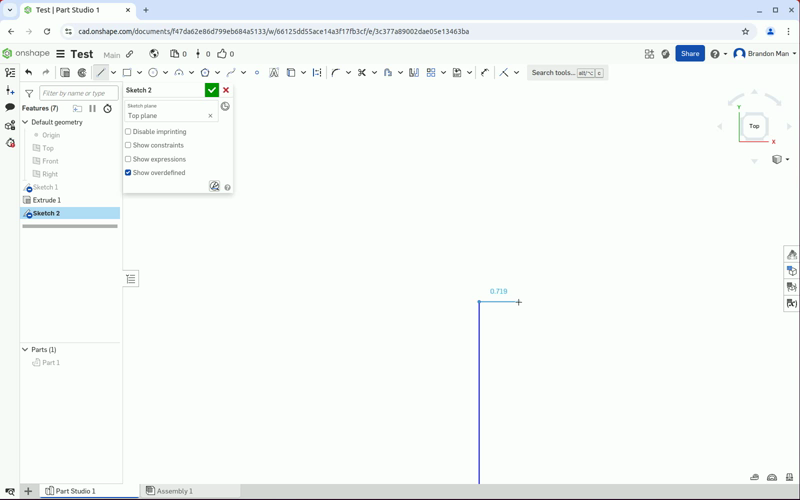
click(518, 301)
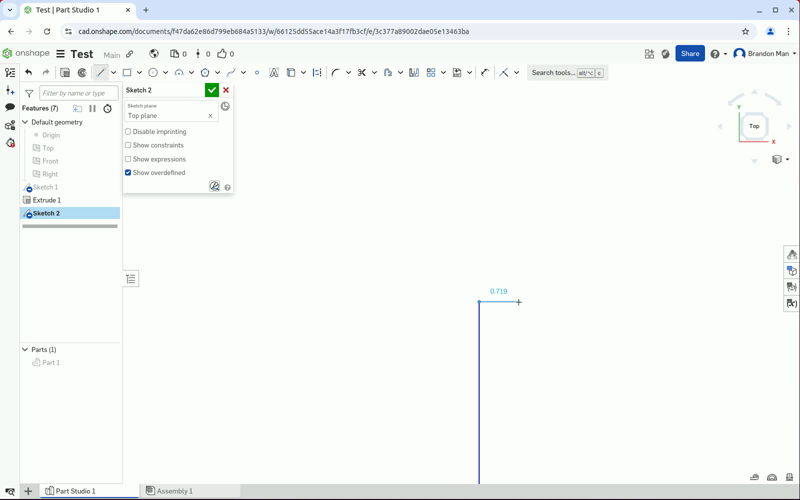
scroll(-6)
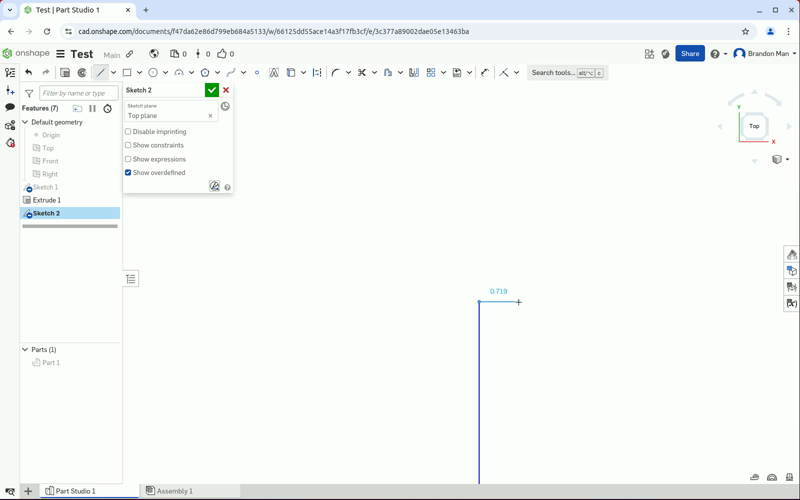
scroll(-6)
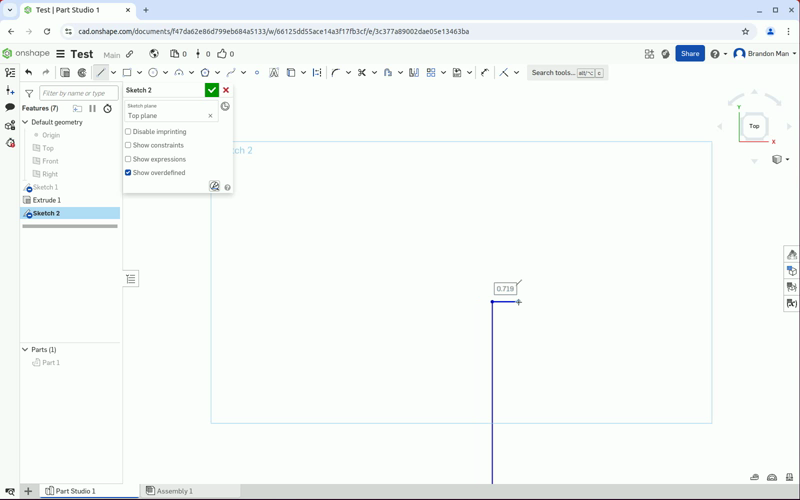
scroll(-6)
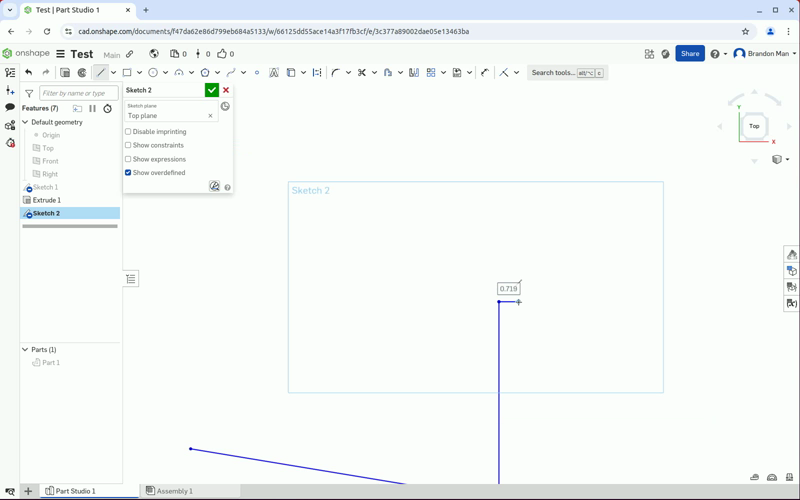
scroll(-6)
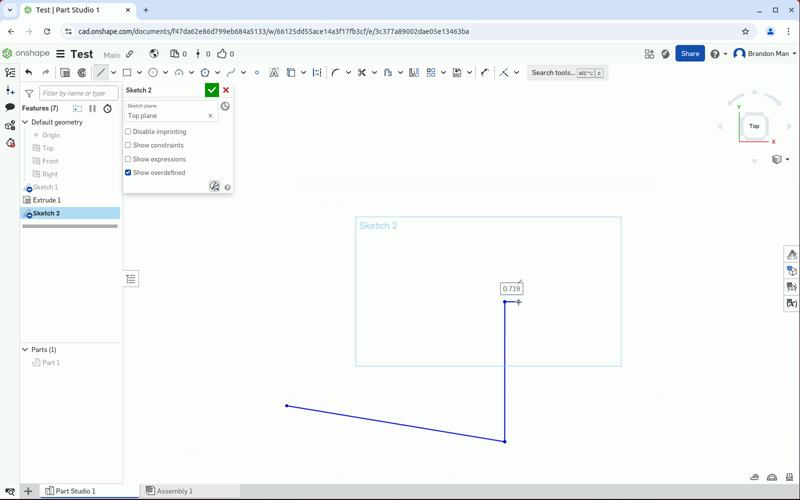
scroll(-6)
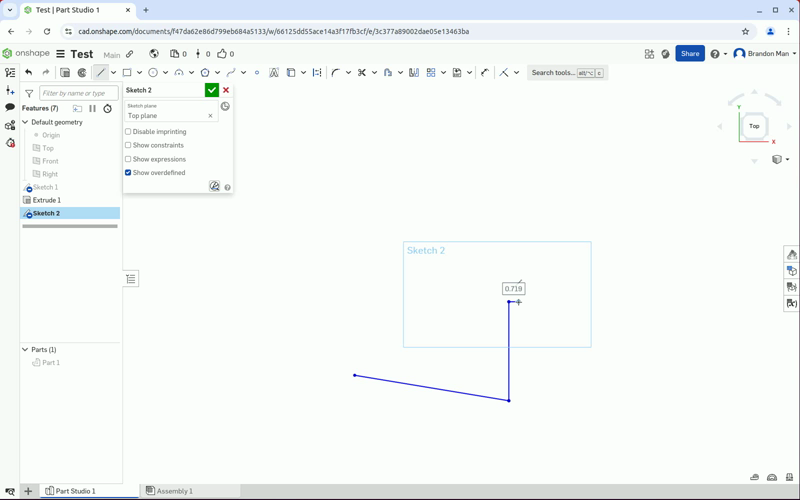
scroll(-6)
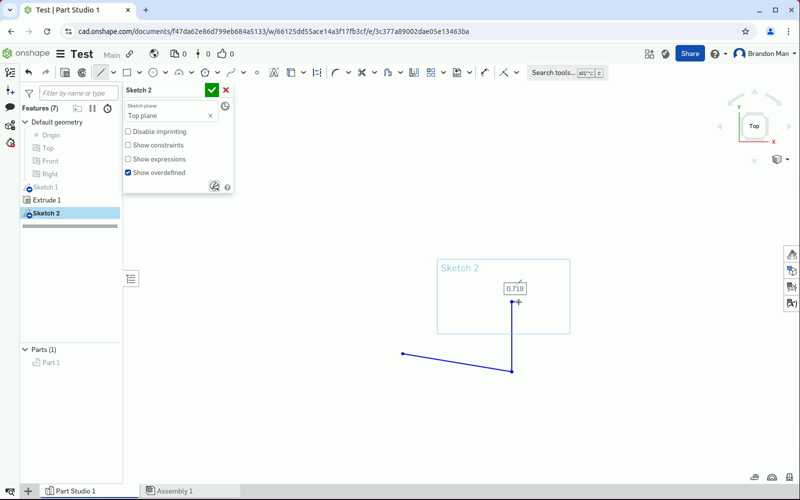
scroll(-6)
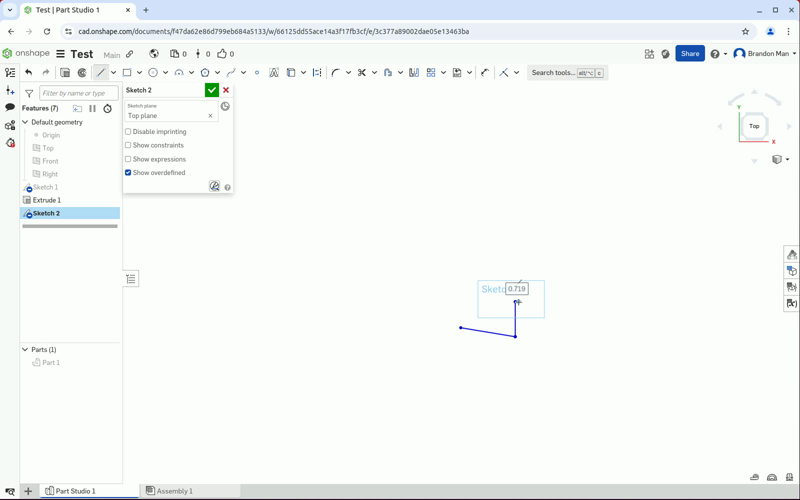
key_up(shift)
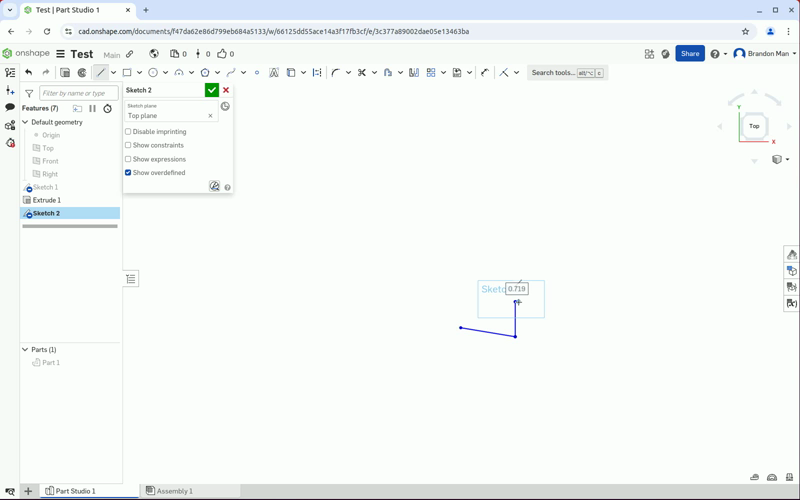
key_down(shift)
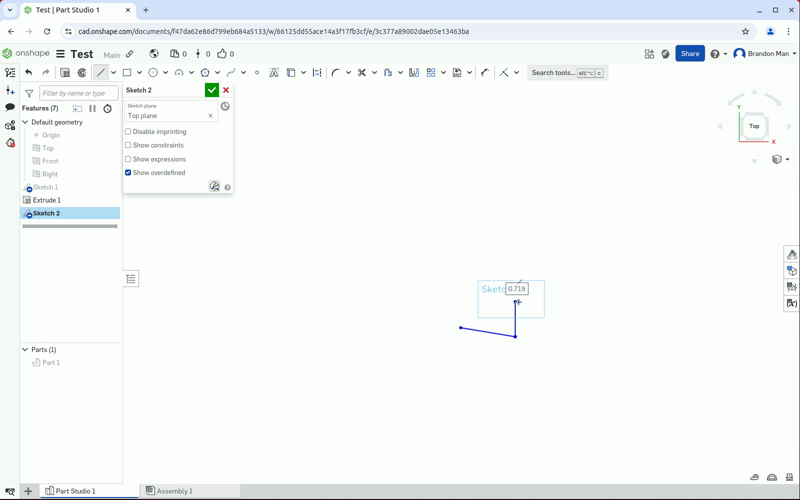
mouse_move(548, 301)
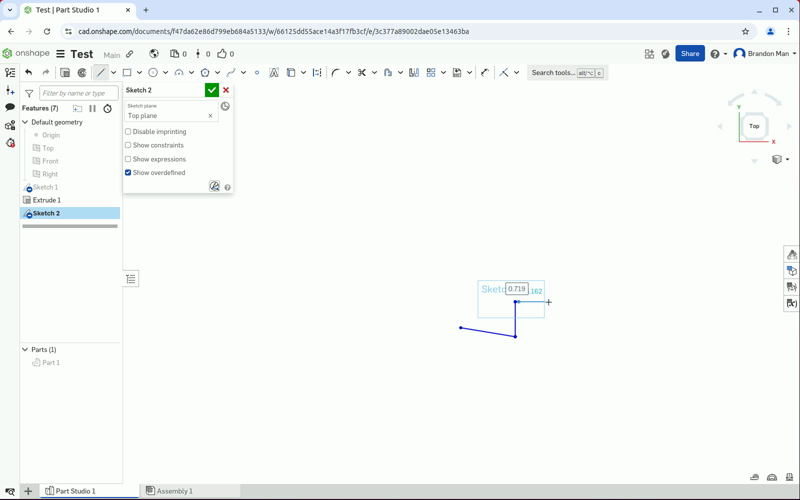
mouse_move(518, 336)
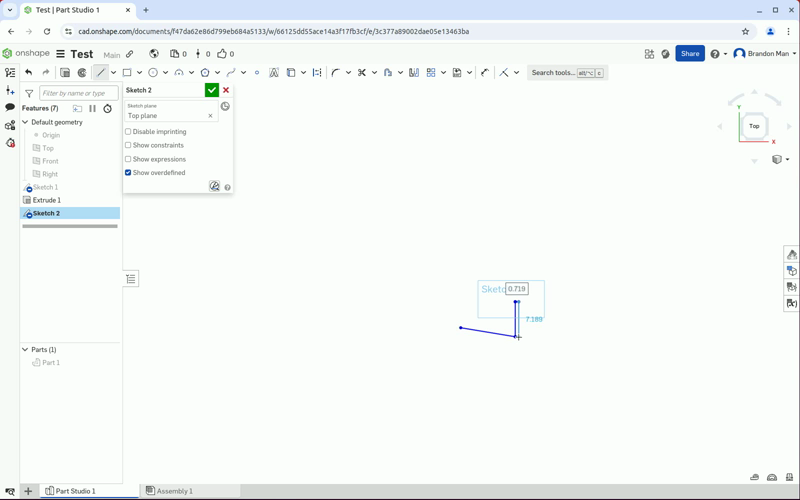
scroll(6)
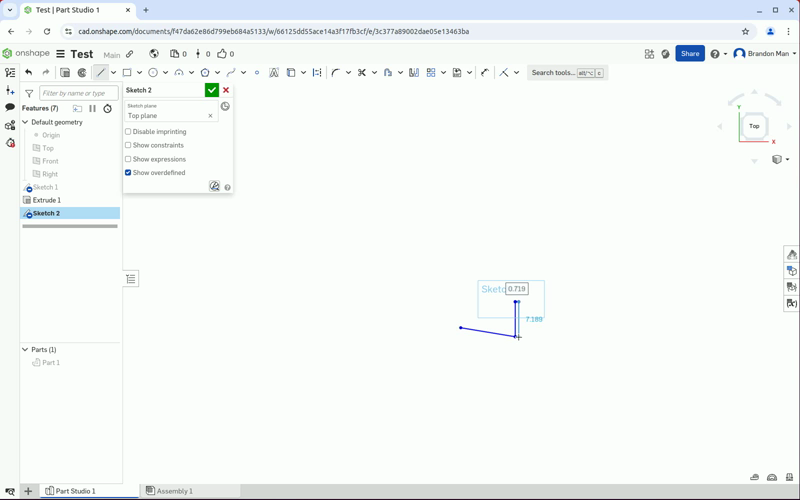
scroll(6)
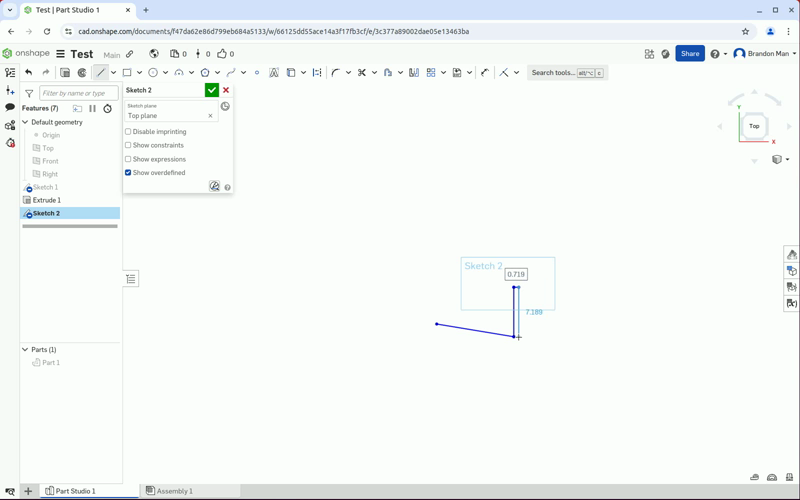
scroll(6)
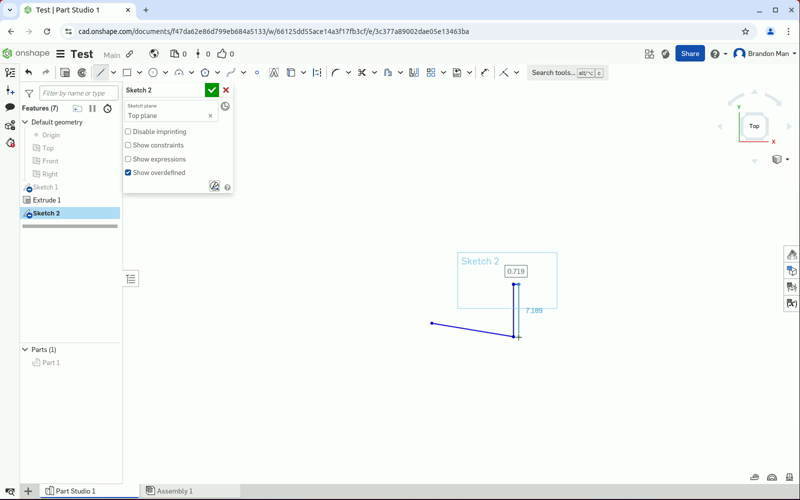
scroll(6)
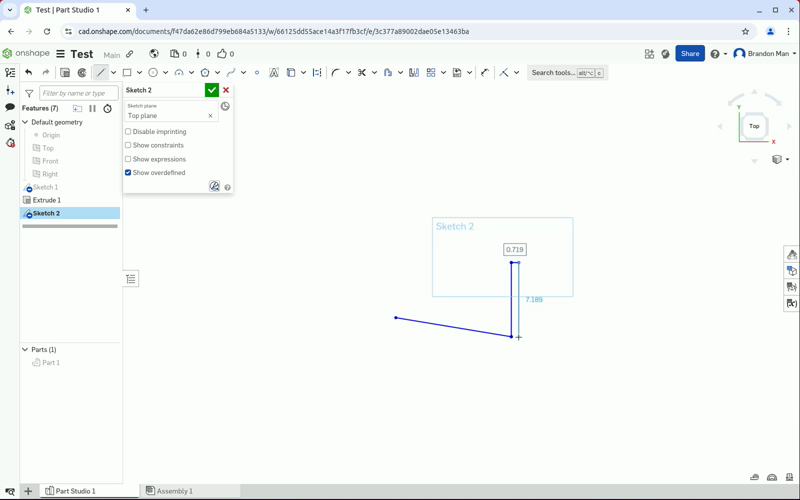
scroll(6)
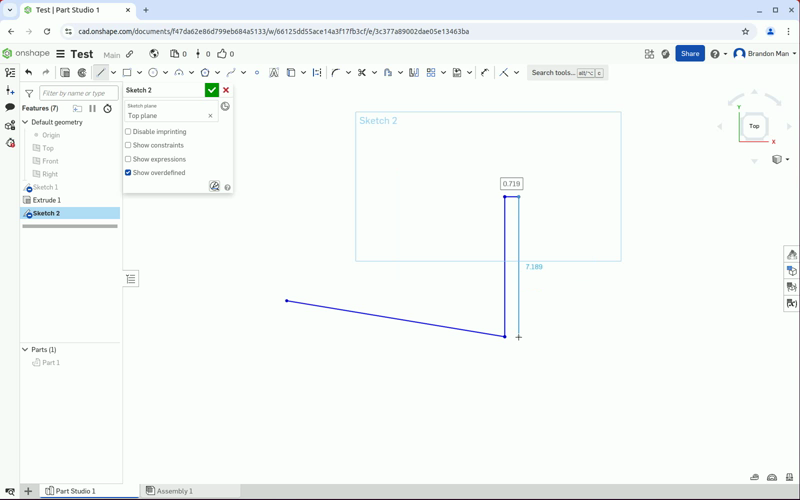
scroll(6)
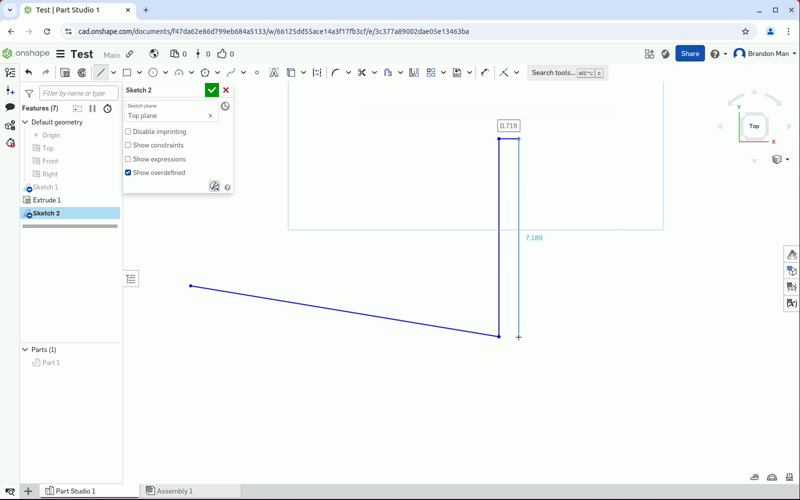
scroll(6)
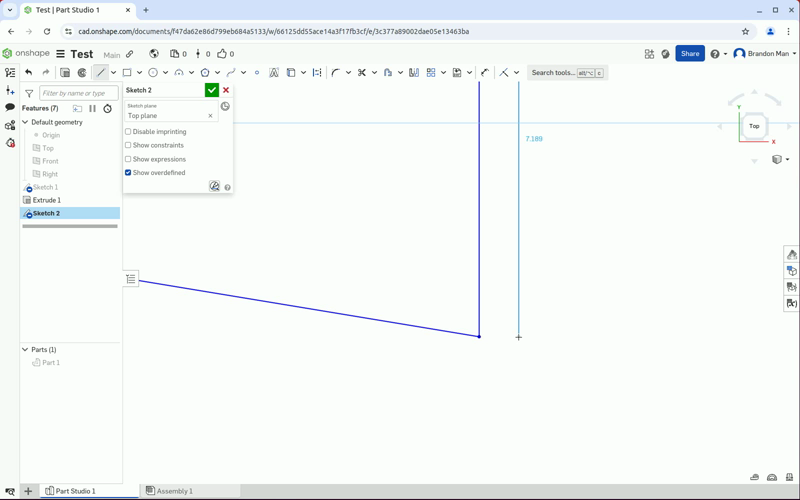
click(518, 336)
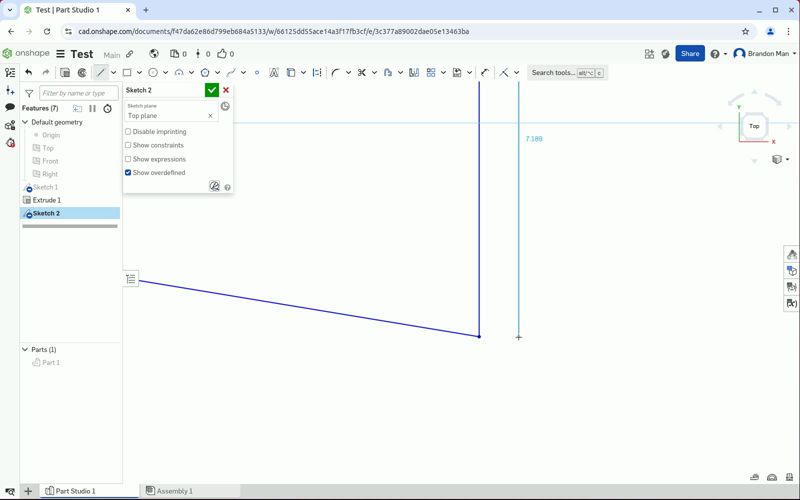
scroll(-6)
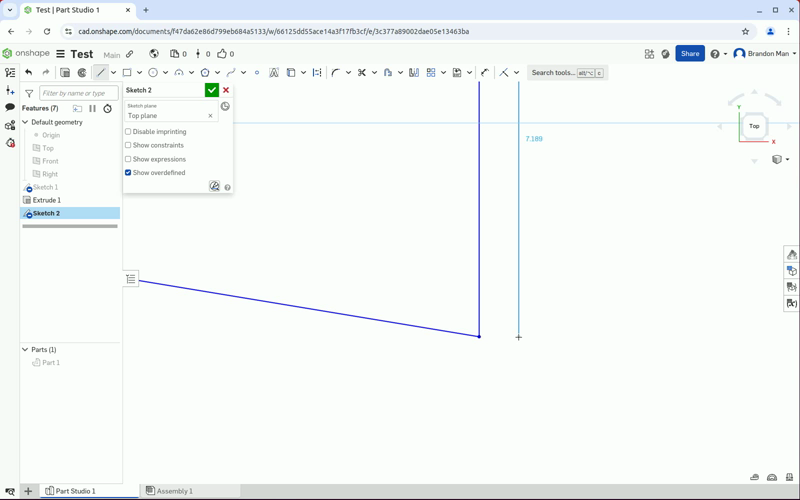
scroll(-6)
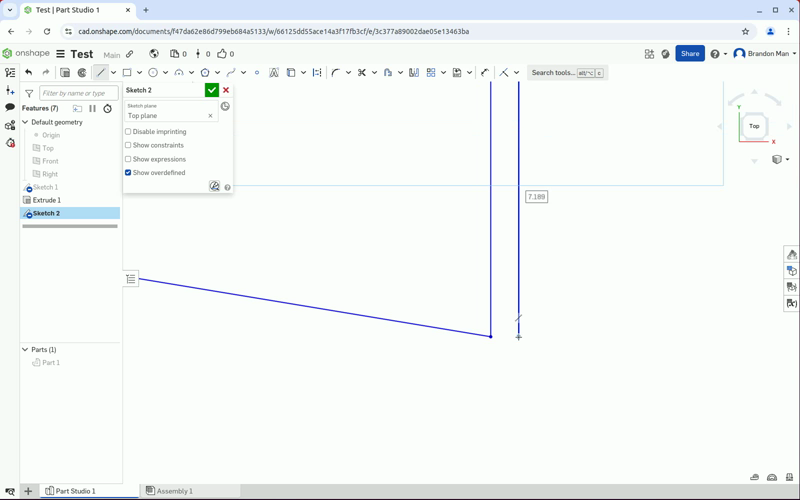
scroll(-6)
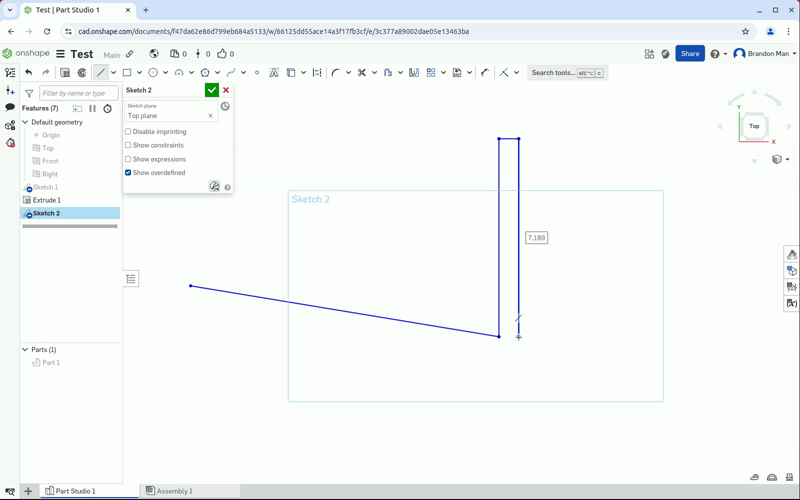
scroll(-6)
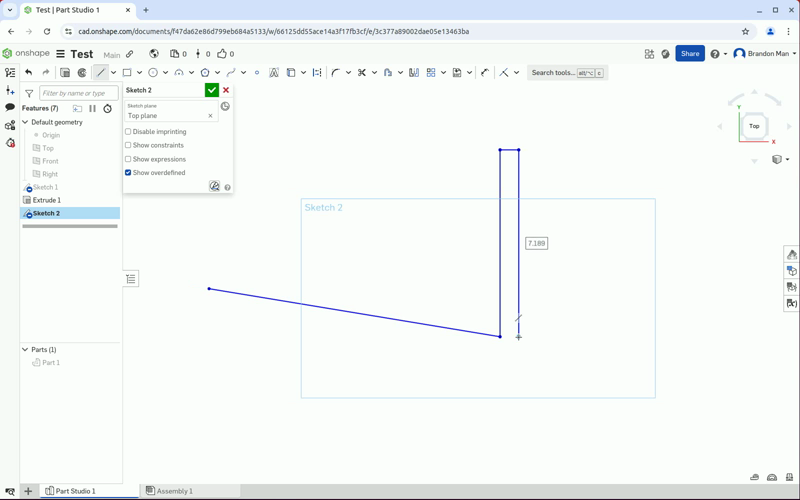
scroll(-6)
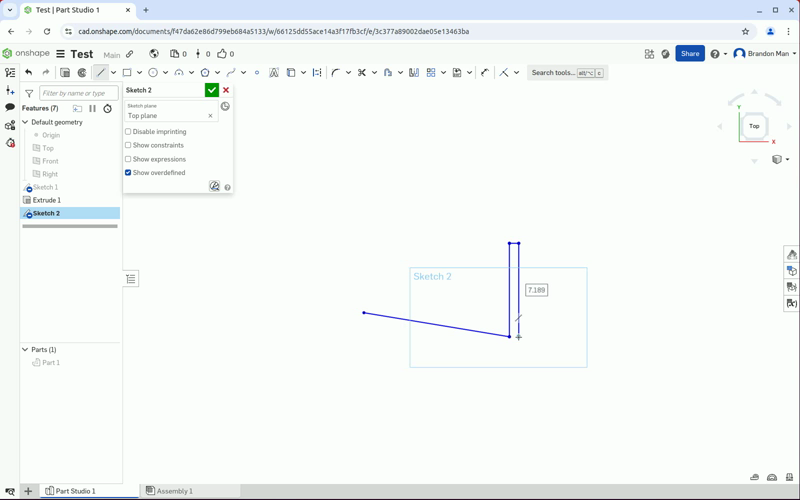
scroll(-6)
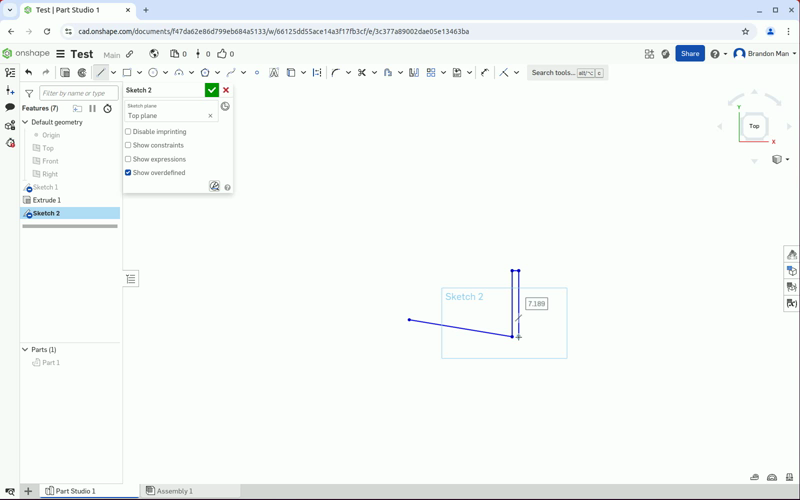
scroll(-6)
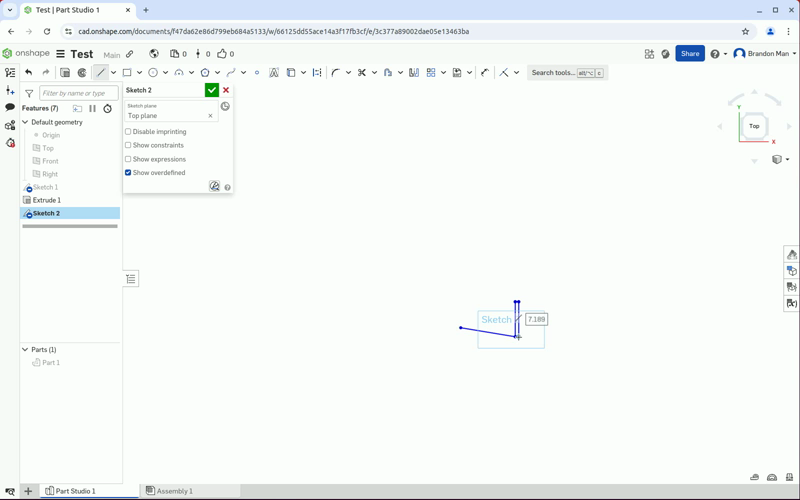
key_up(shift)
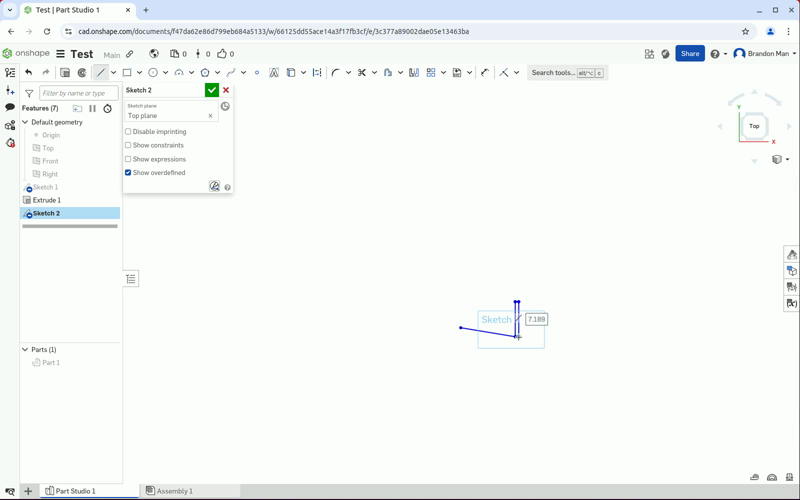
key_down(shift)
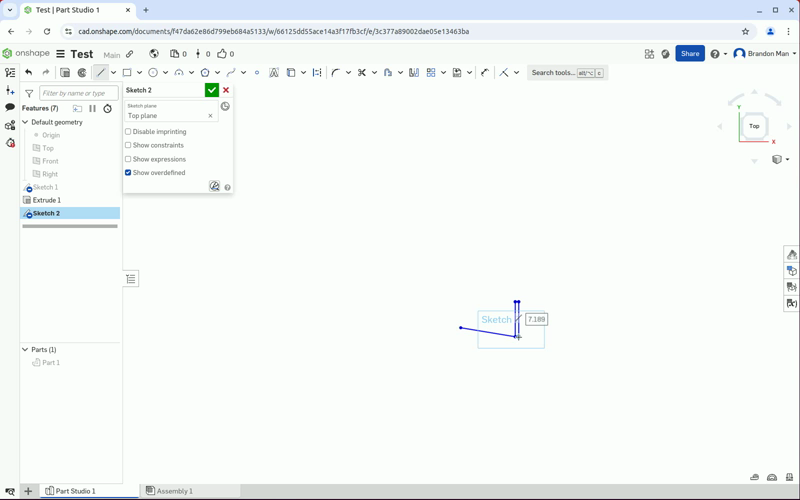
mouse_move(548, 336)
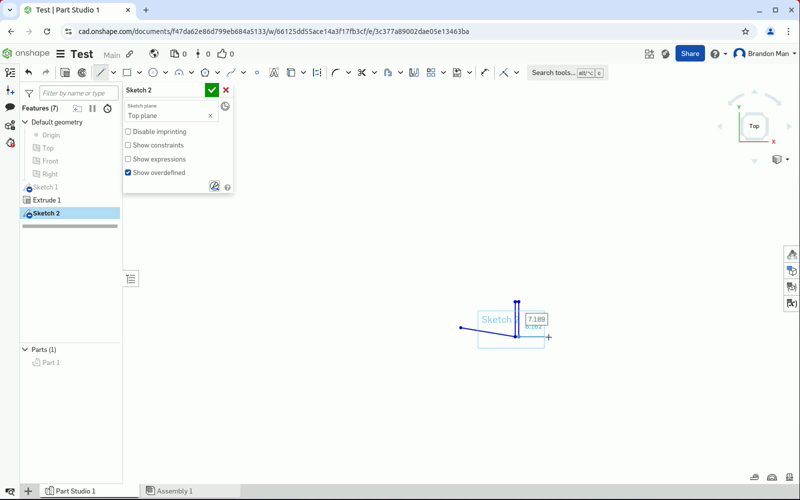
mouse_move(573, 327)
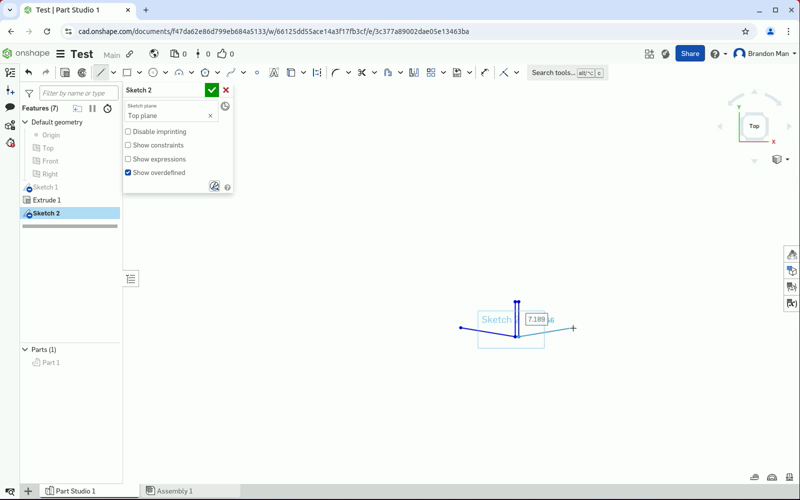
click(573, 327)
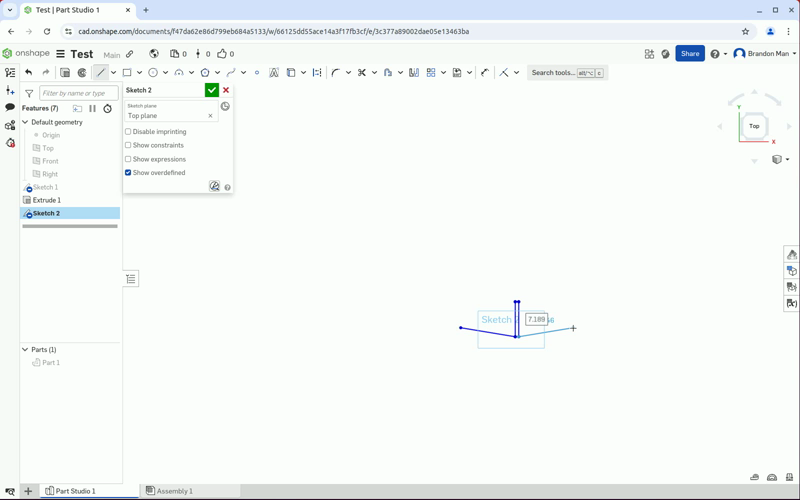
key_up(shift)
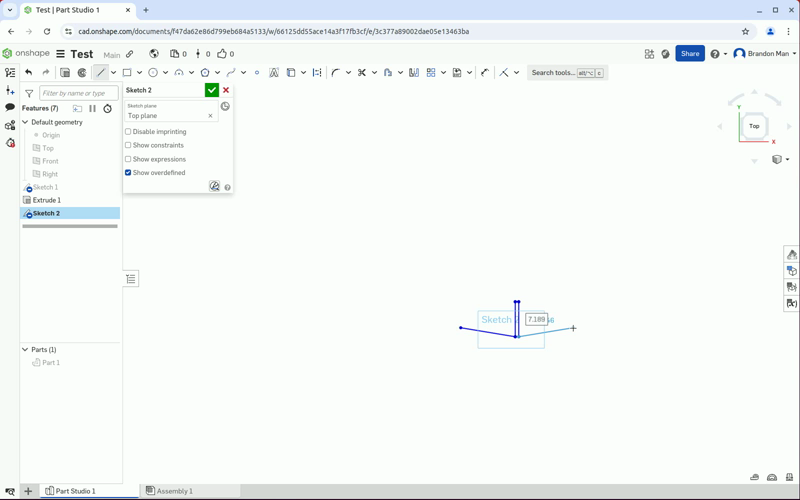
key_down(shift)
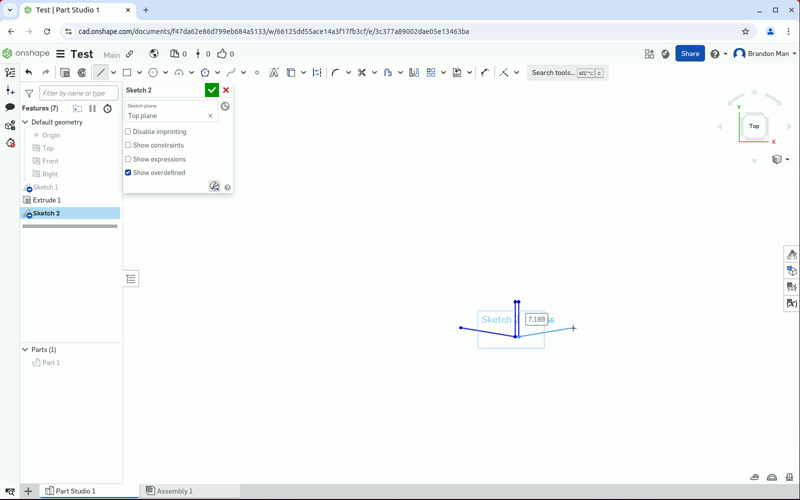
mouse_move(589, 327)
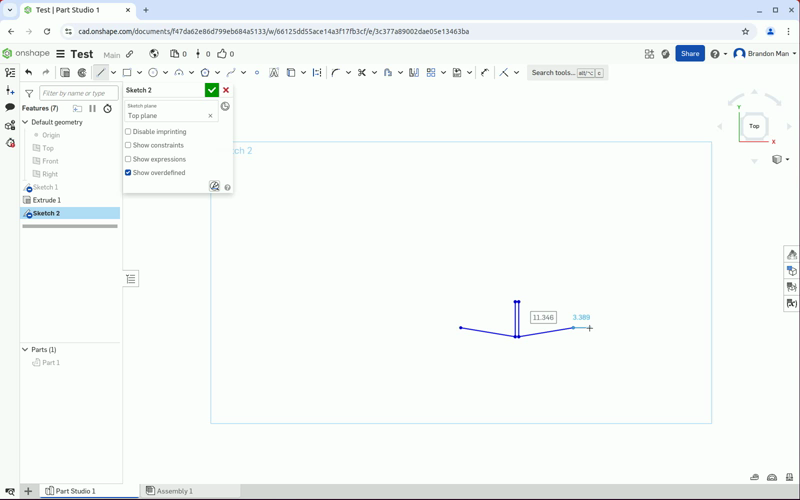
mouse_move(573, 285)
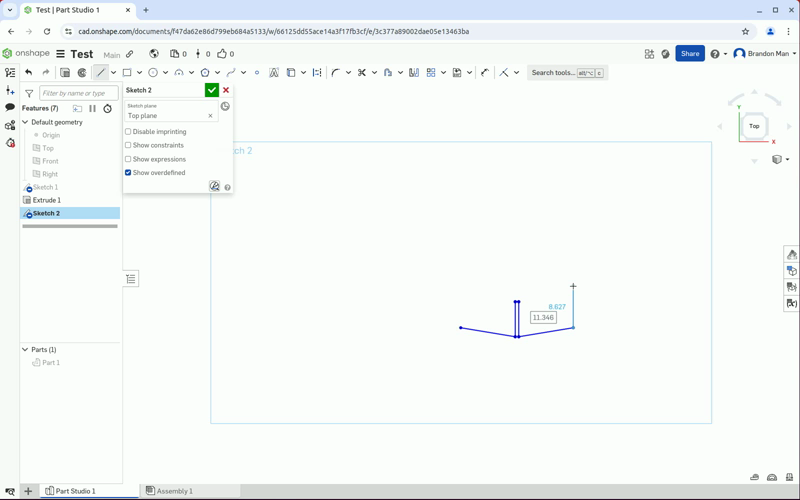
click(573, 285)
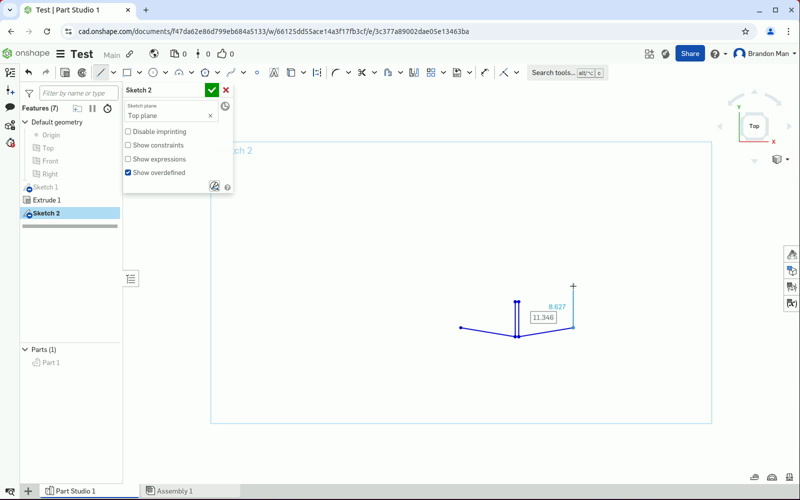
key_up(shift)
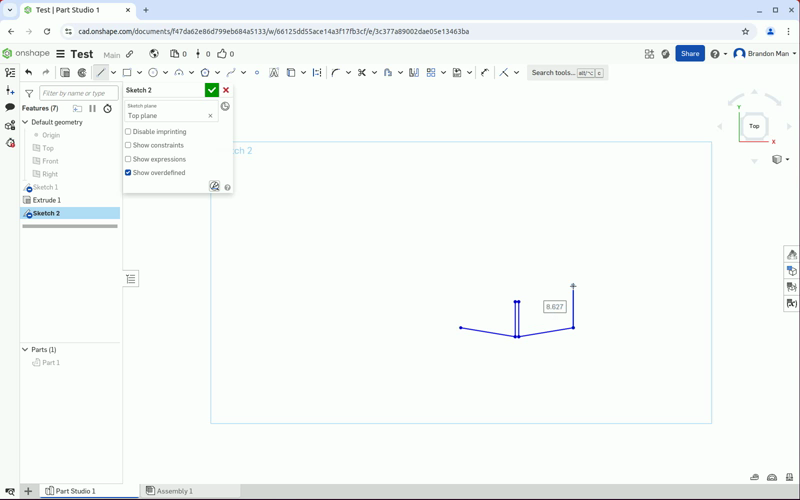
key_down(shift)
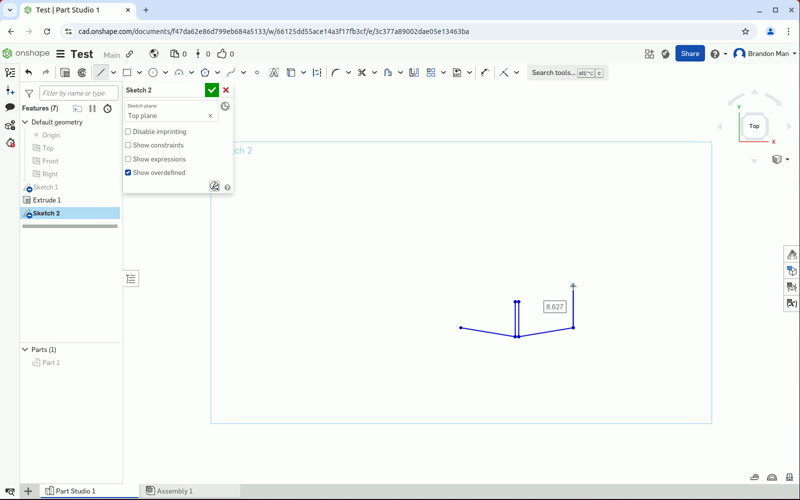
mouse_move(460, 285)
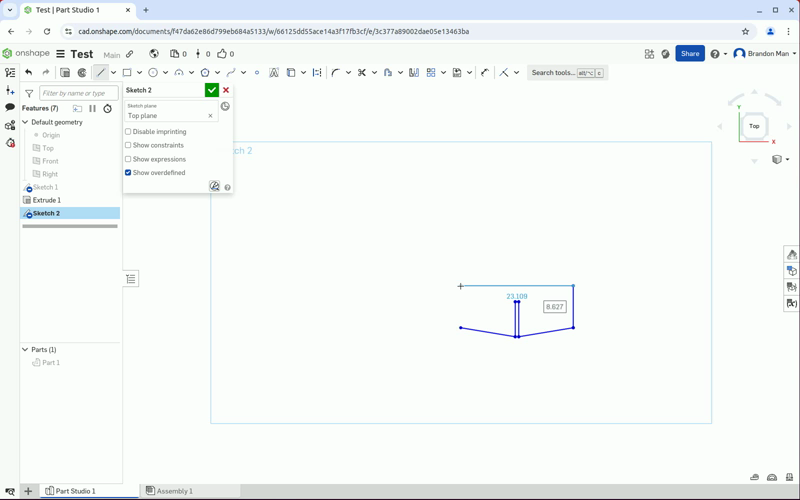
click(460, 285)
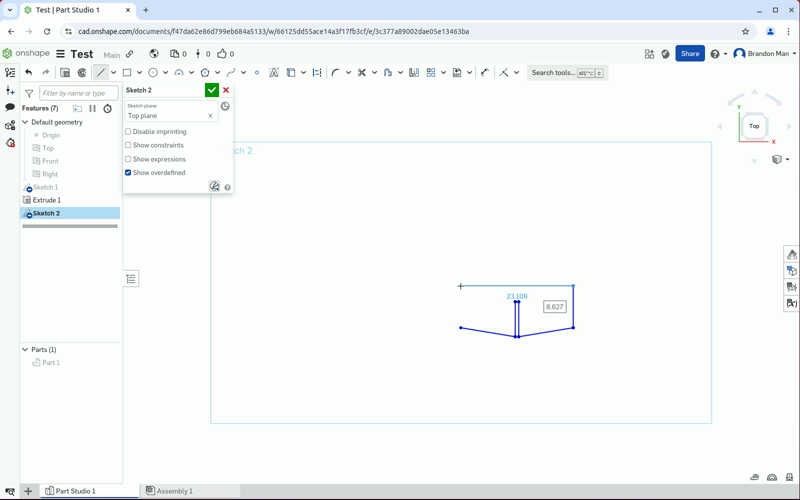
key_up(shift)
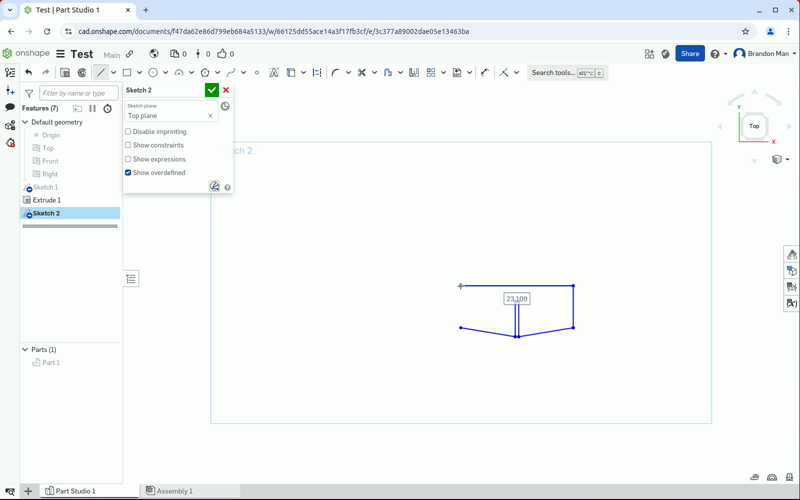
mouse_move(490, 285)
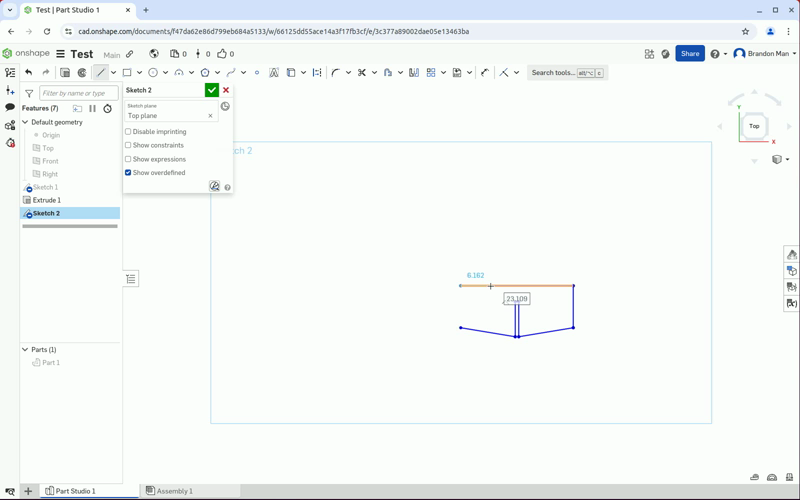
key_down(shift)
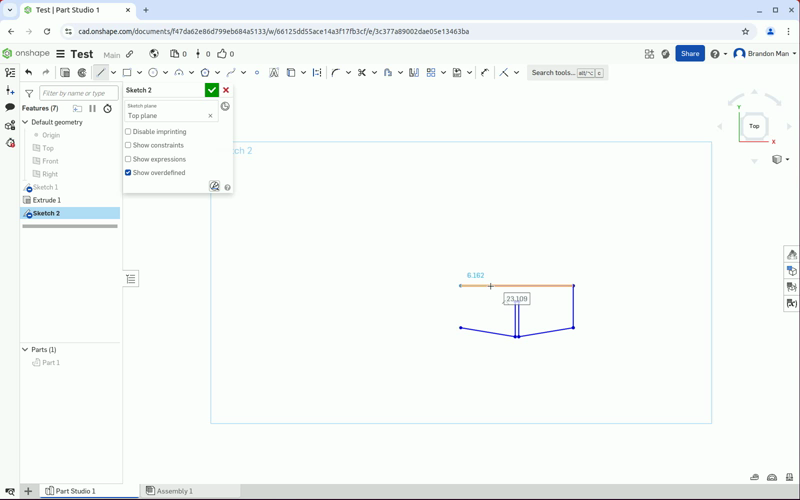
mouse_move(460, 327)
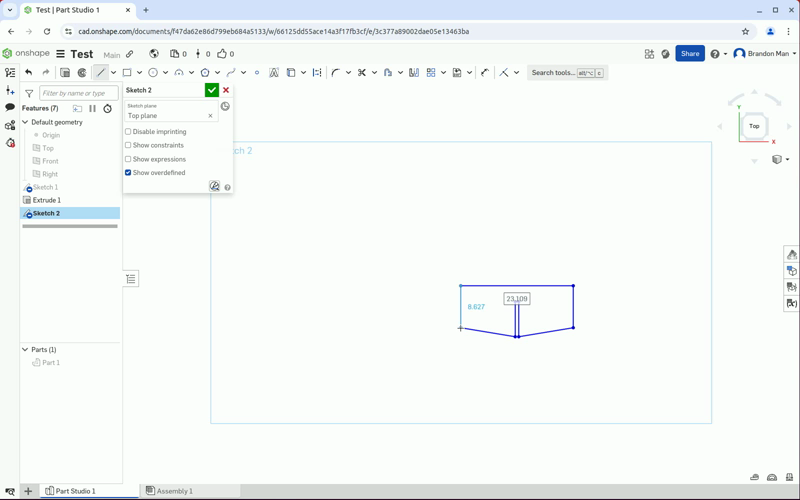
key_up(shift)
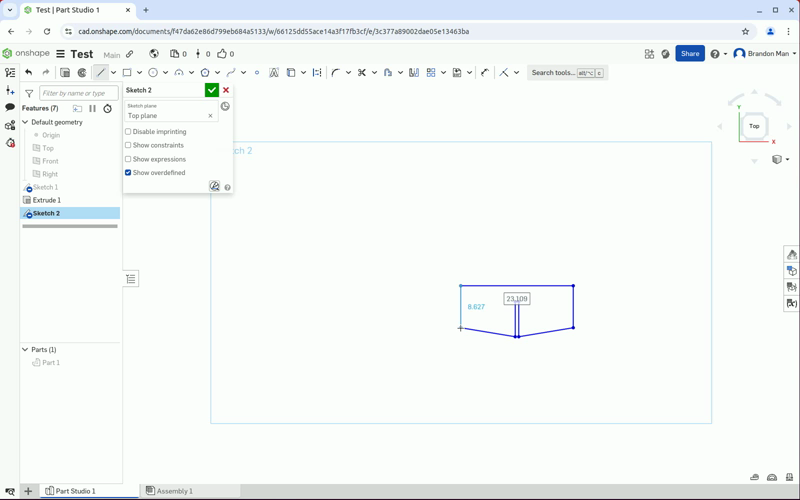
click(460, 327)
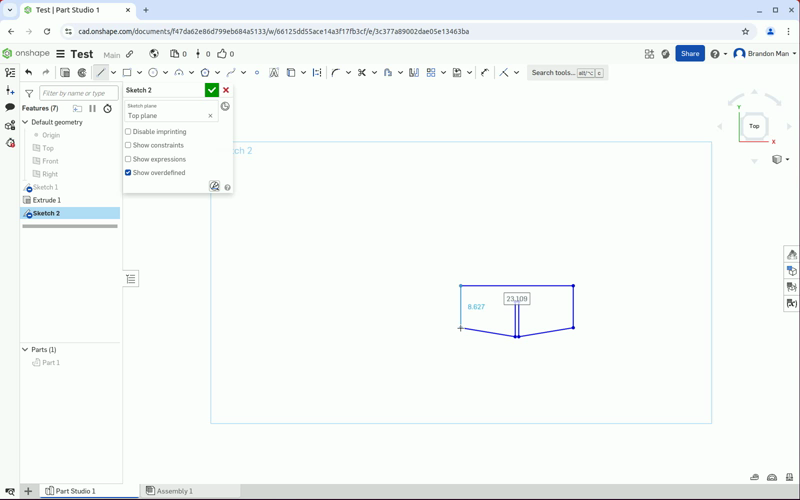
key(esc)
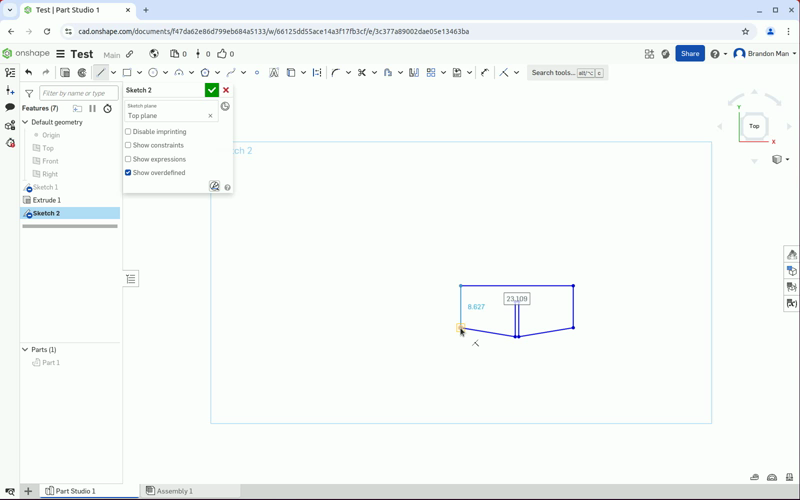
mouse_move(515, 294)
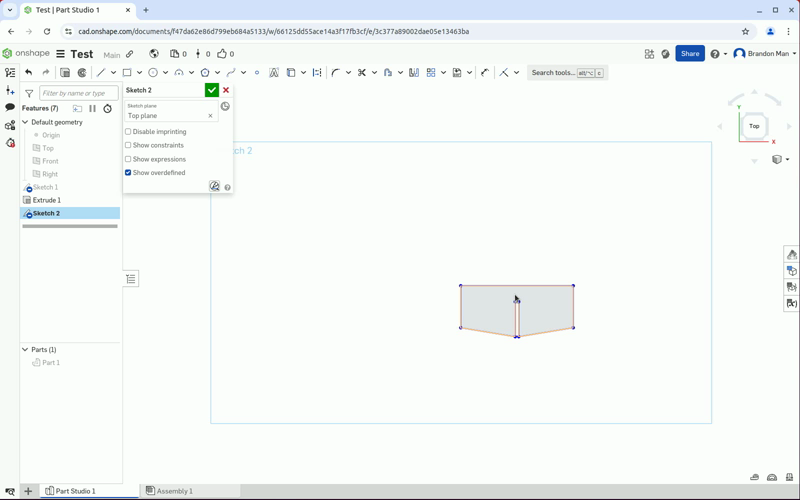
click(515, 294)
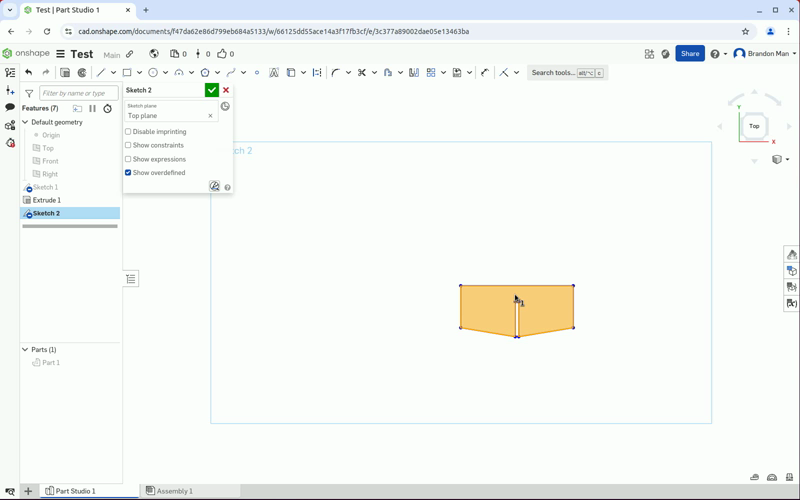
mouse_move(73, 352)
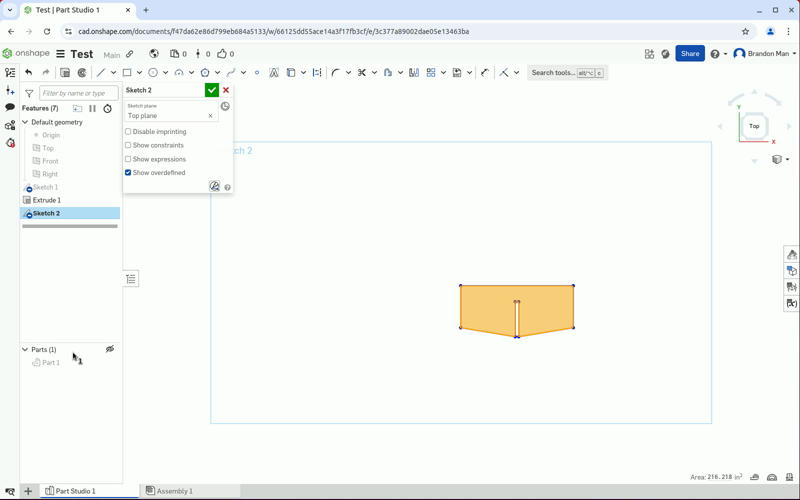
key(shift+y)
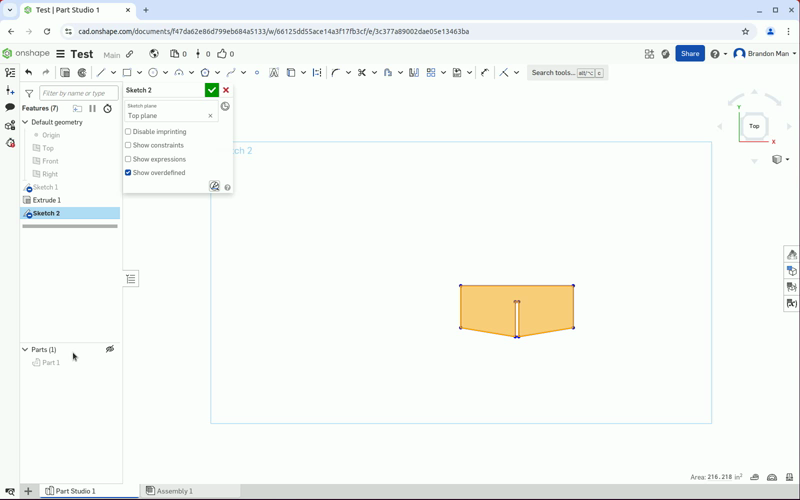
key(shift+e)
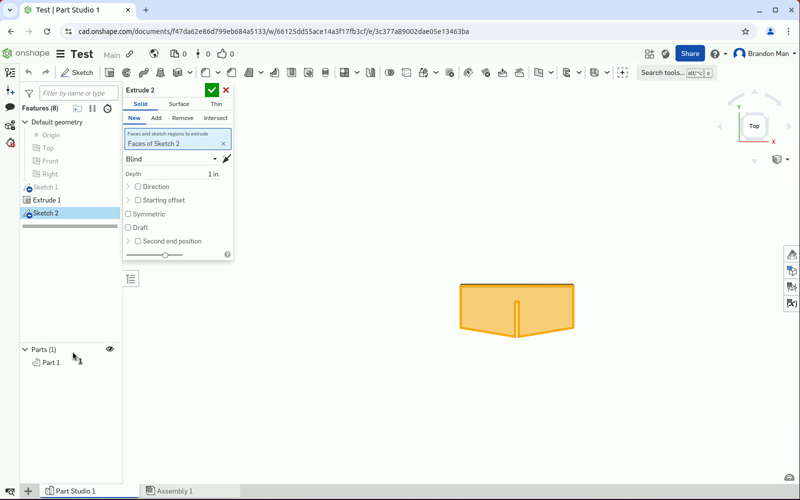
mouse_move(143, 106)
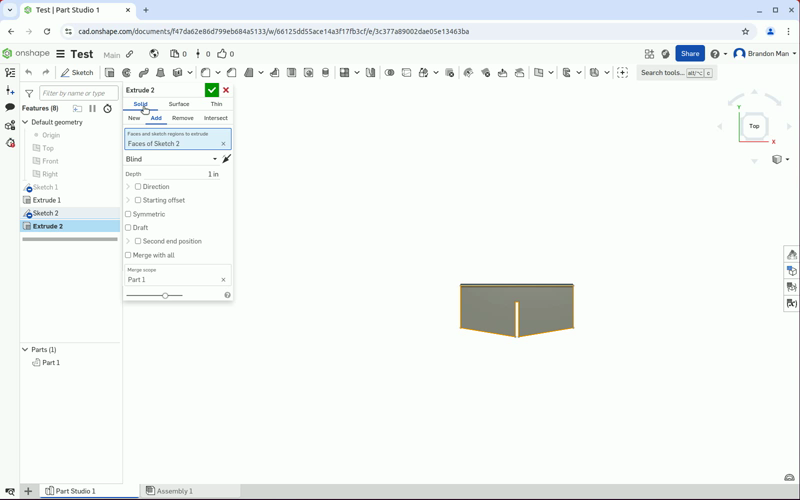
click(143, 106)
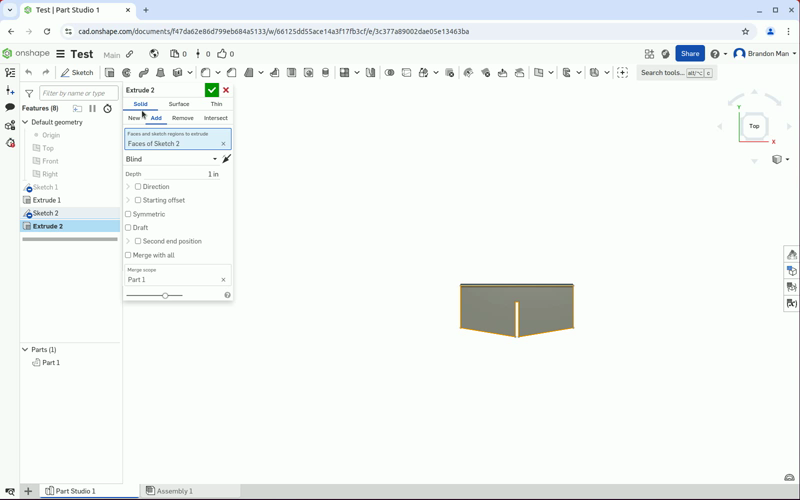
mouse_move(137, 120)
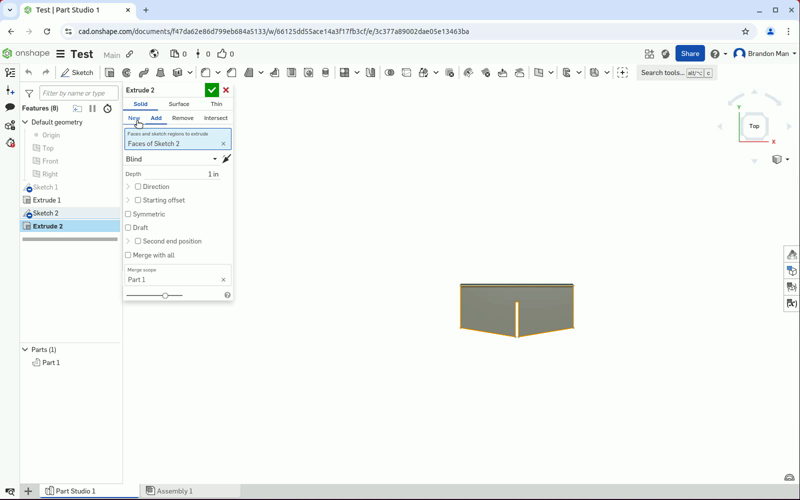
click(137, 120)
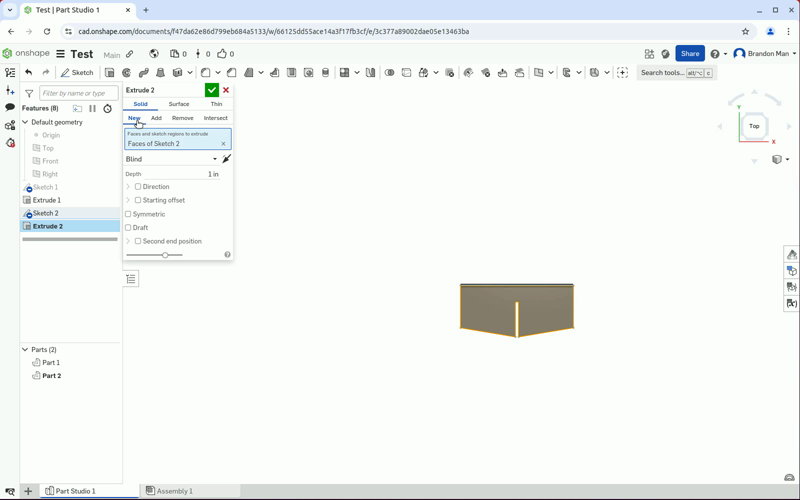
key(tab, 4)
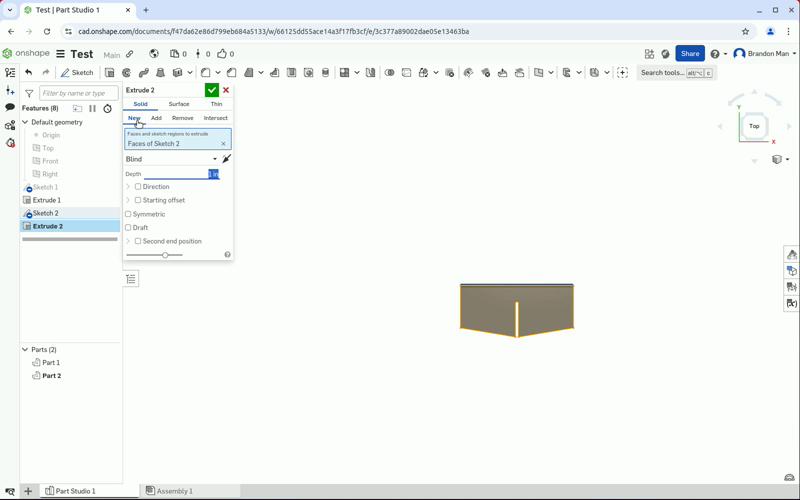
text(18.294)
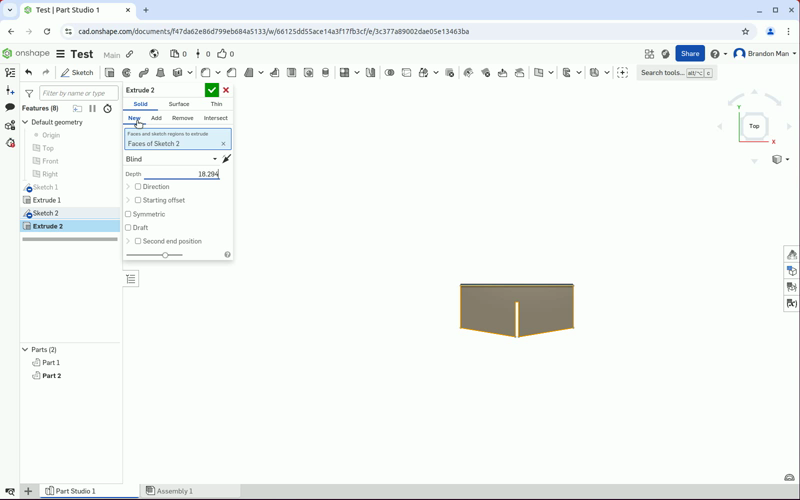
key(enter)
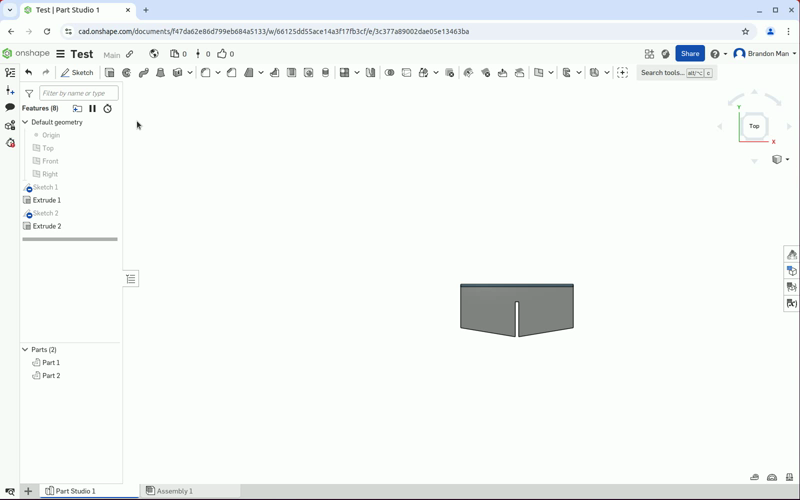
key(shift+h)
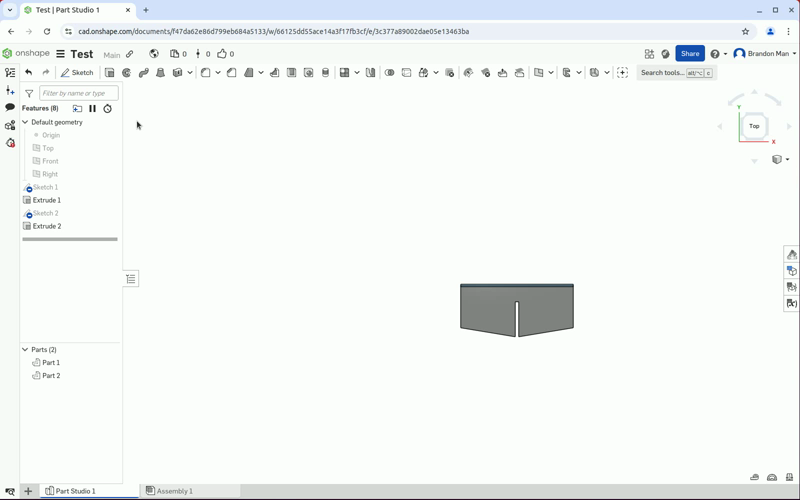
key(shift+h)
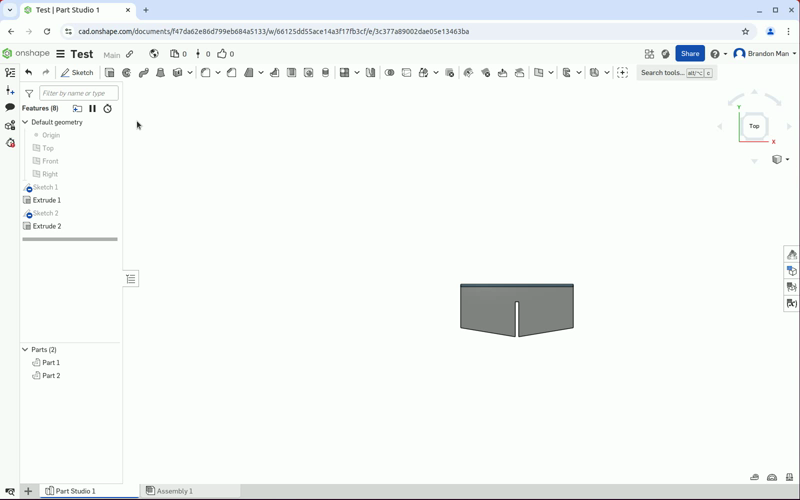
mouse_move(73, 189)
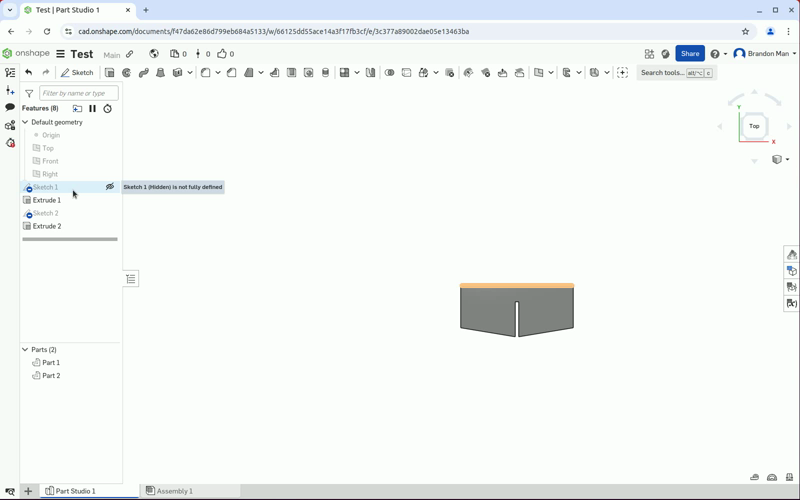
click(73, 189)
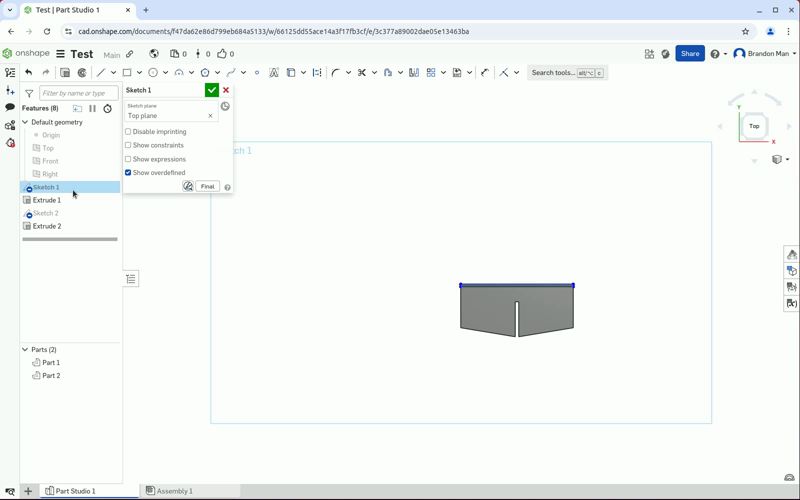
mouse_move(229, 92)
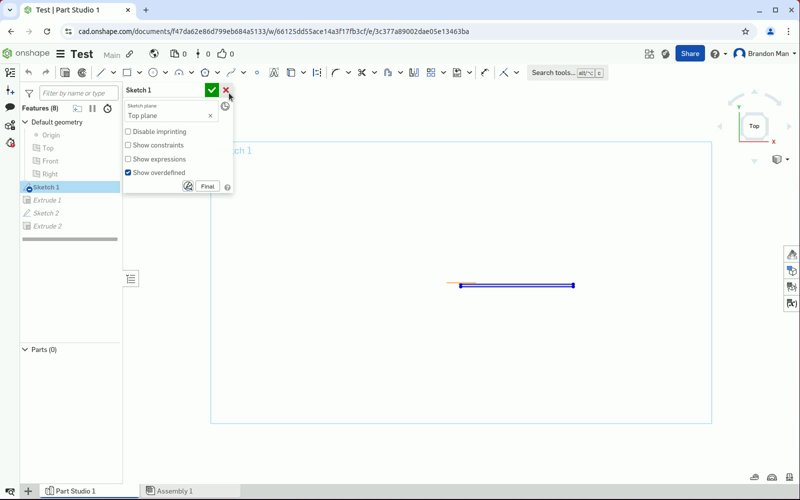
click(229, 92)
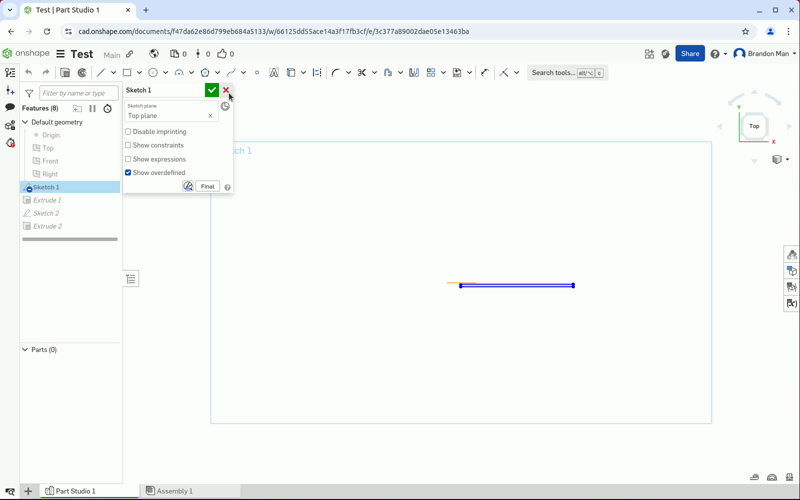
key(shift+s)
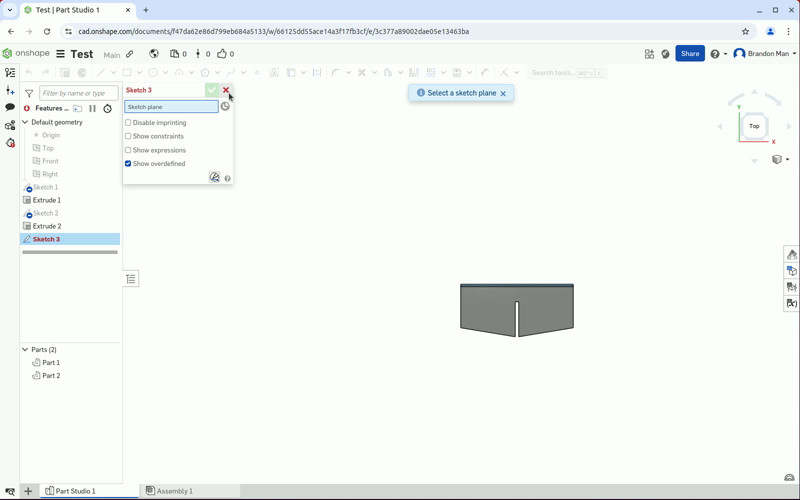
mouse_move(73, 150)
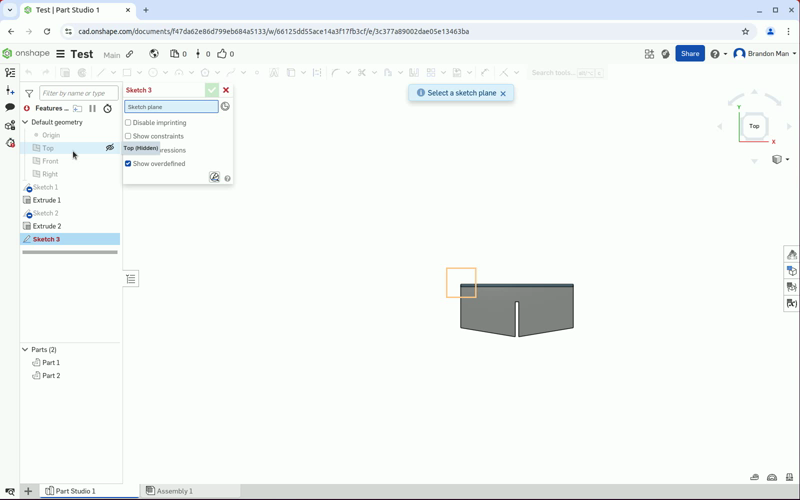
click(73, 150)
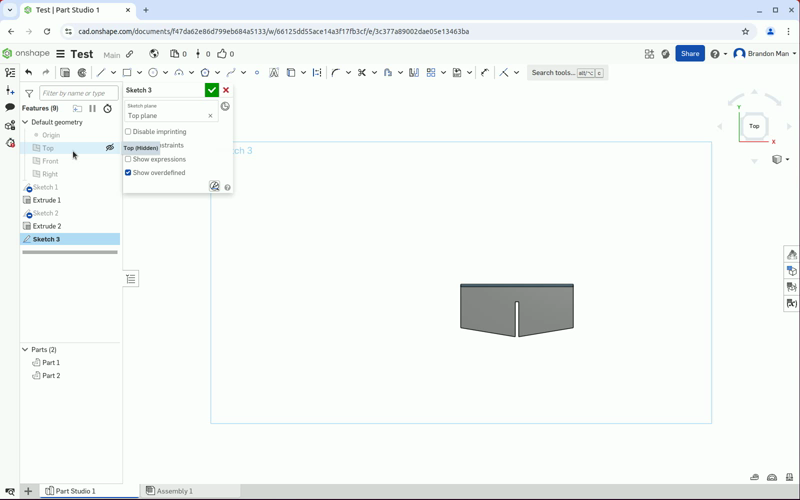
mouse_move(73, 352)
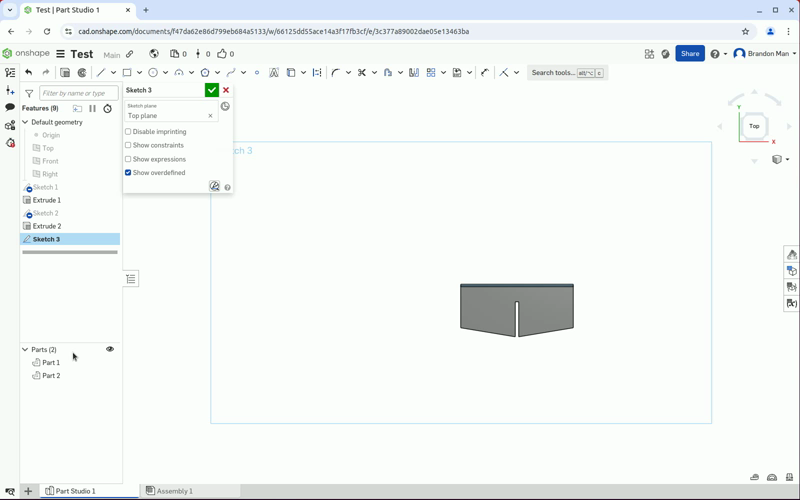
key(y)
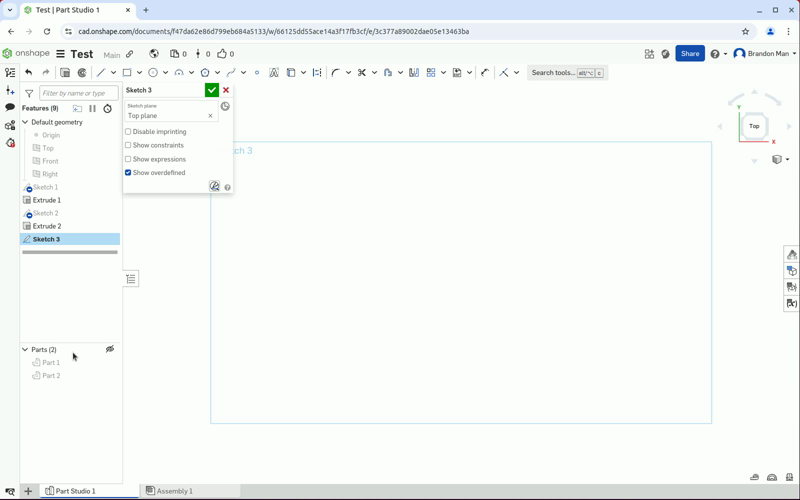
key(l)
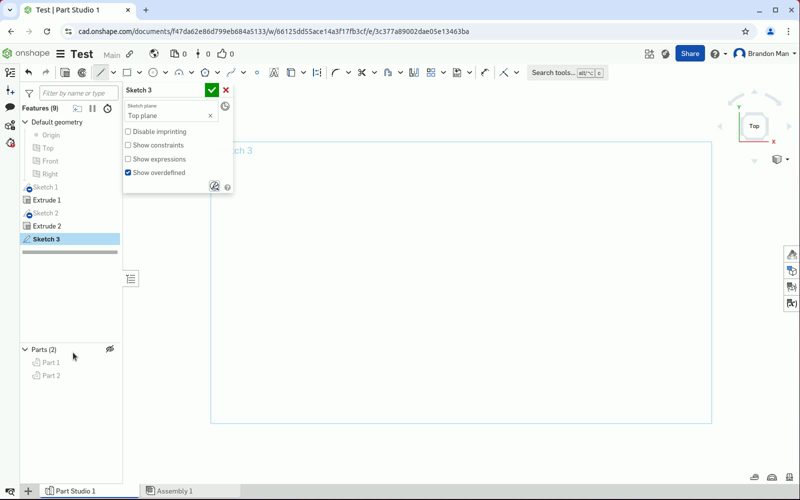
key_down(shift)
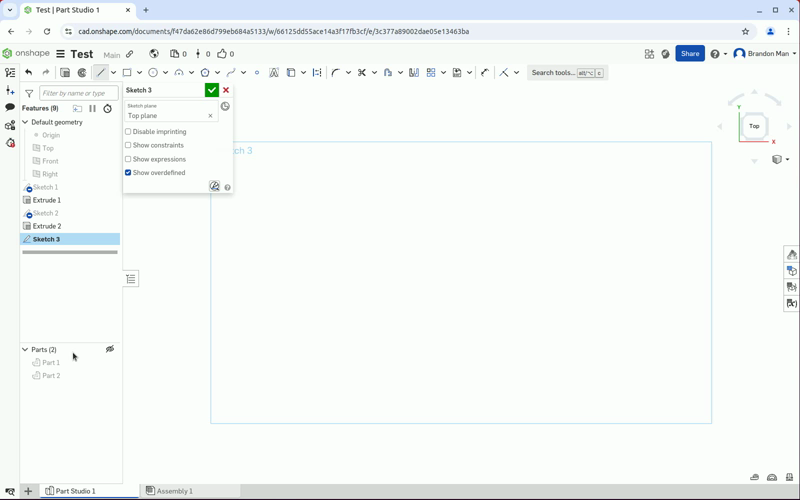
mouse_move(515, 336)
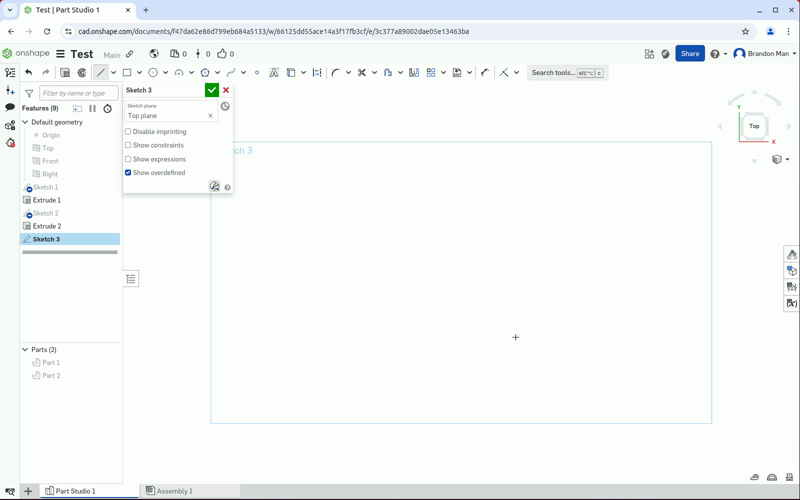
click(515, 336)
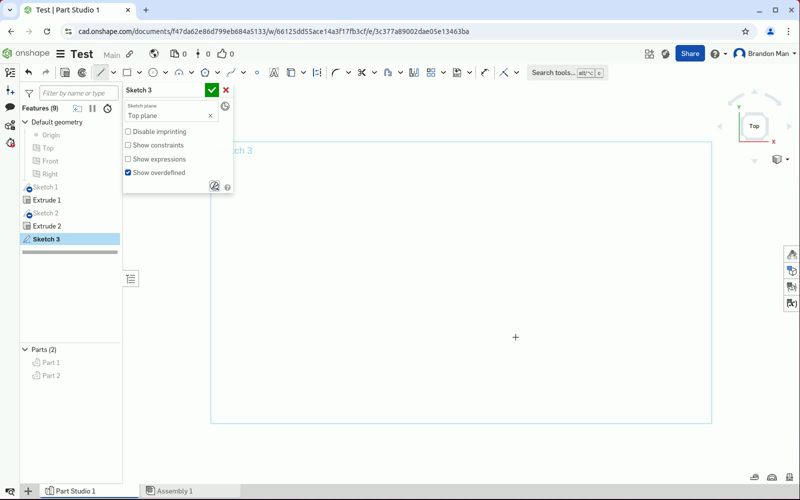
key_up(shift)
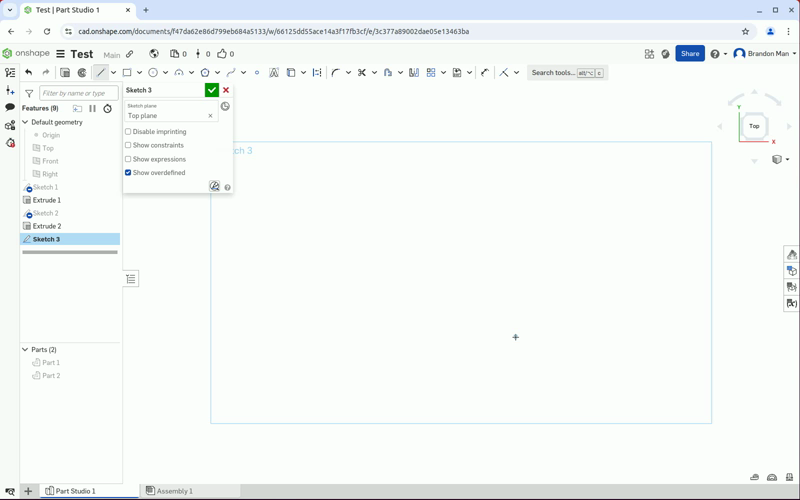
key_down(shift)
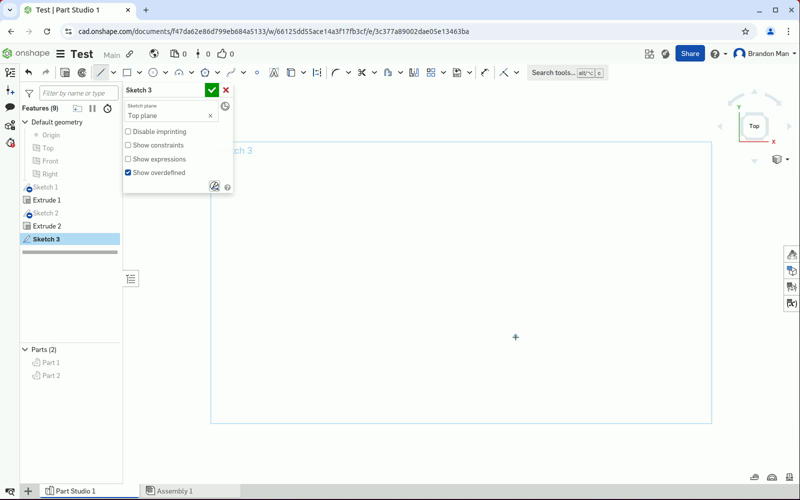
mouse_move(545, 336)
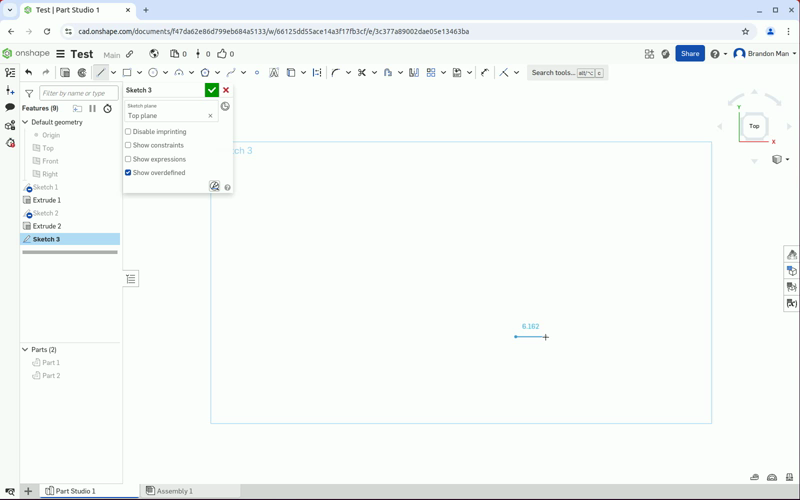
mouse_move(519, 336)
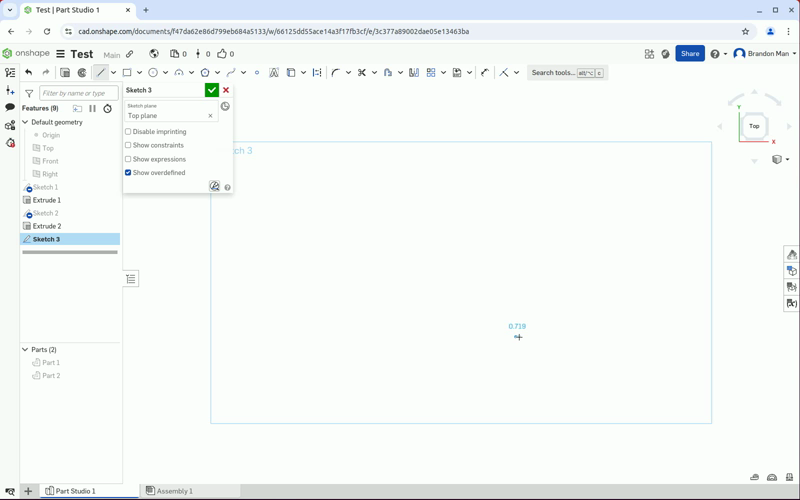
scroll(6)
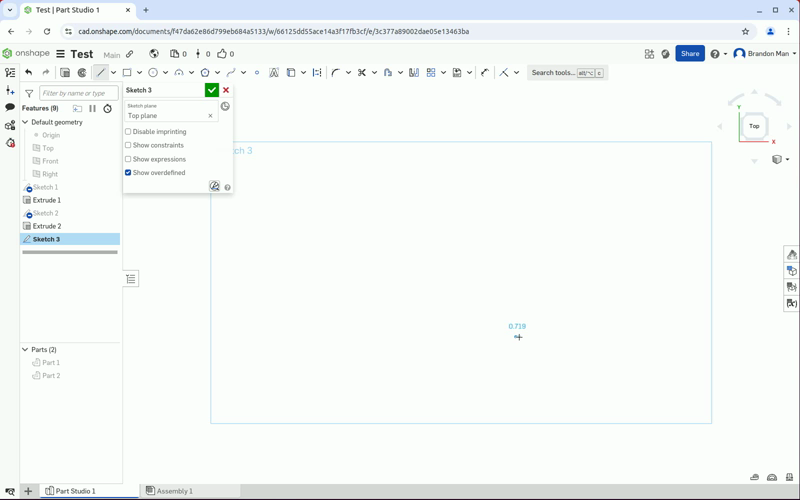
scroll(6)
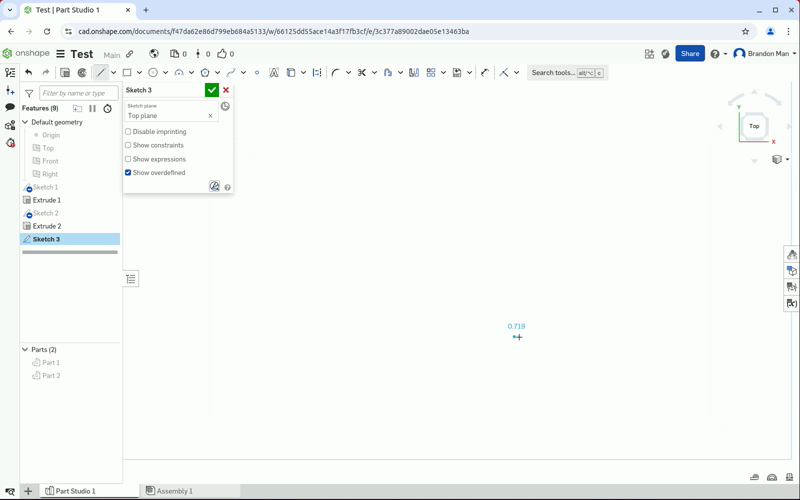
scroll(6)
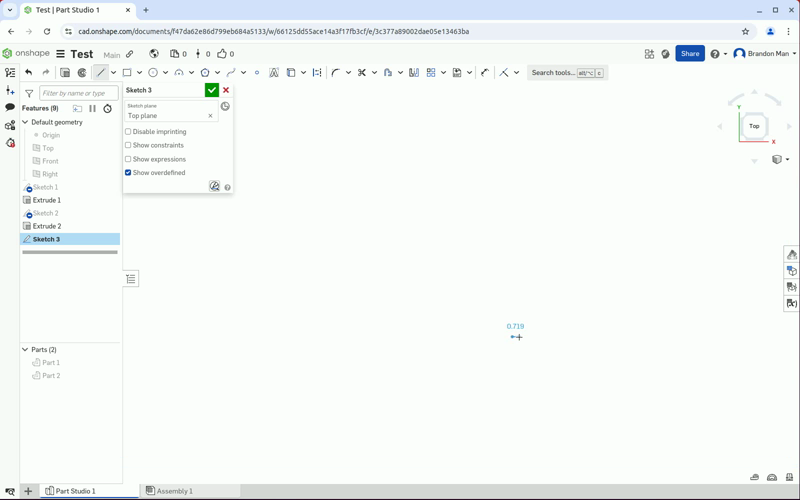
scroll(6)
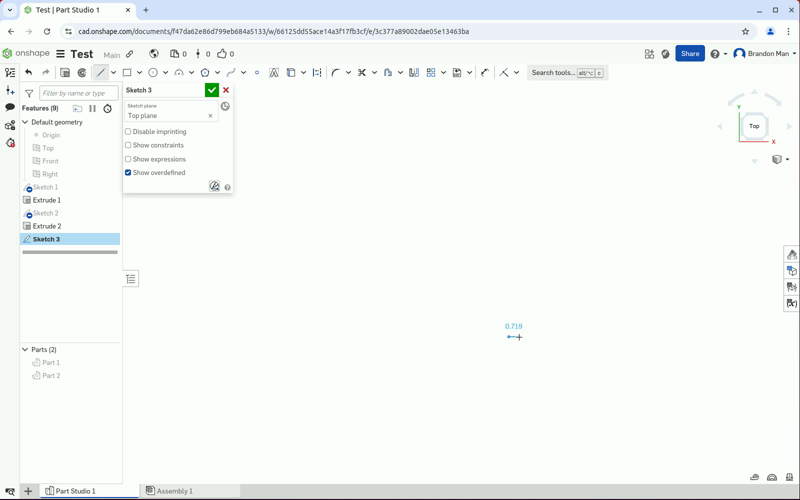
scroll(6)
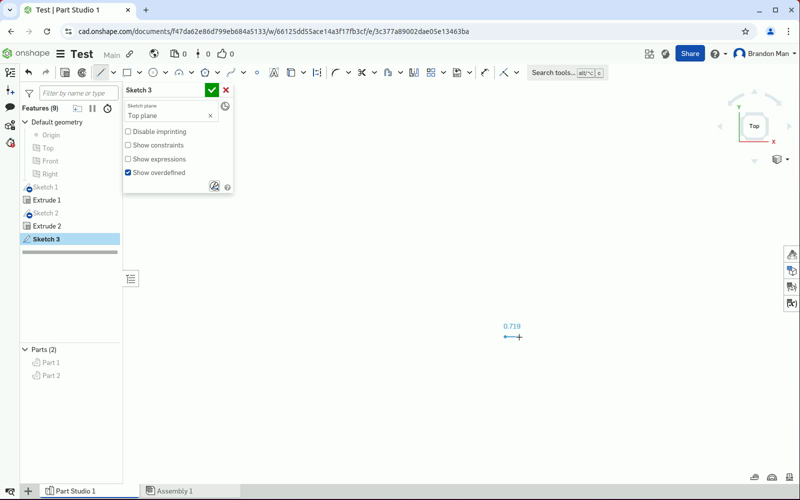
scroll(6)
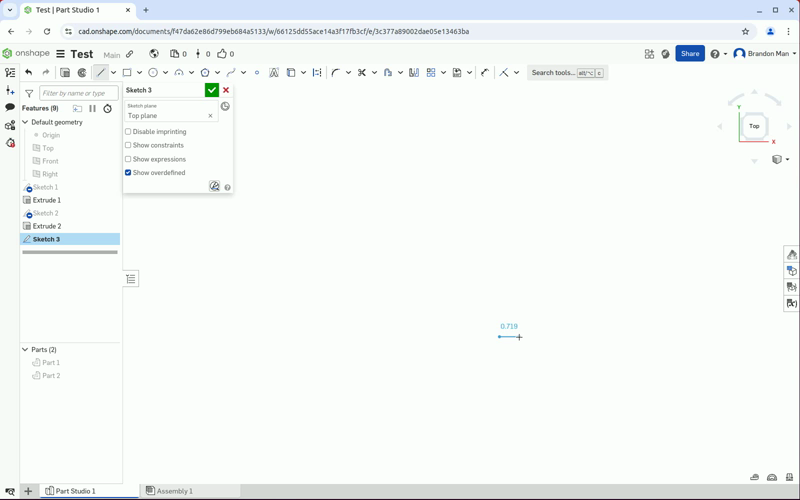
scroll(6)
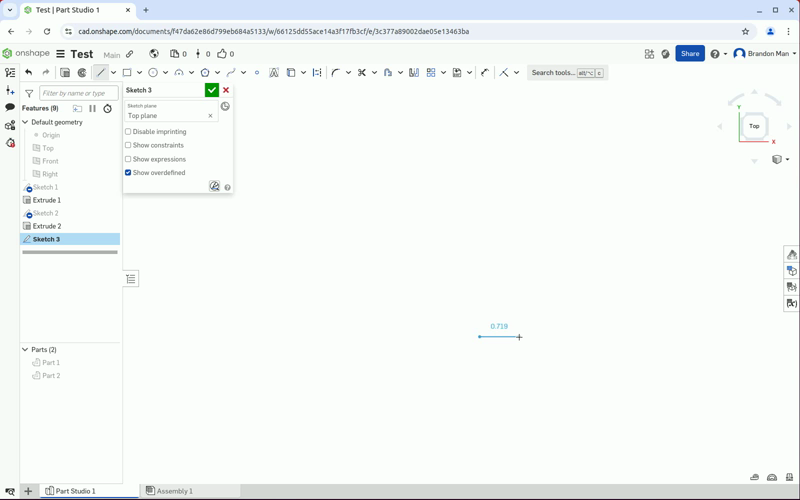
click(519, 336)
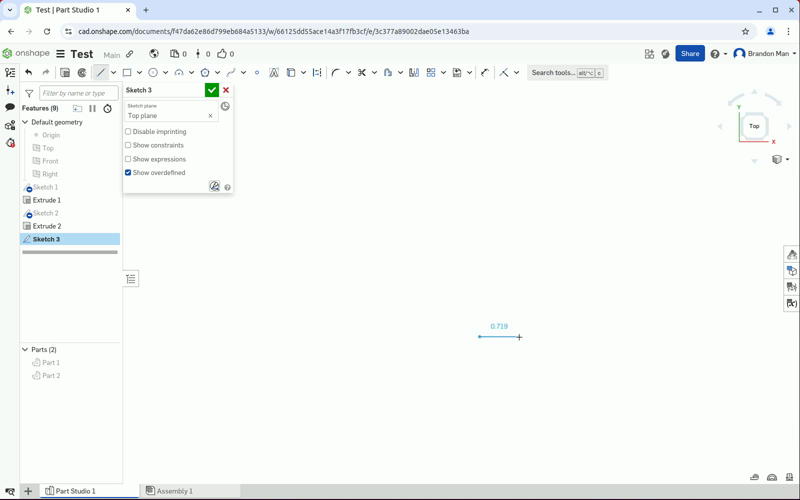
scroll(-6)
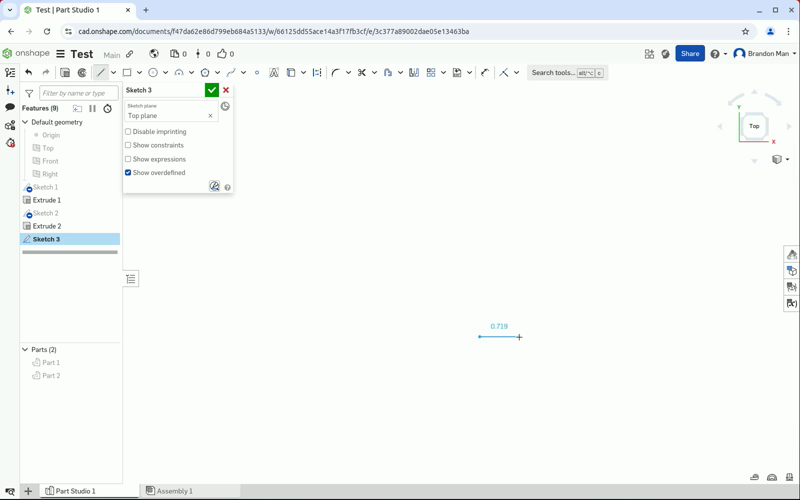
scroll(-6)
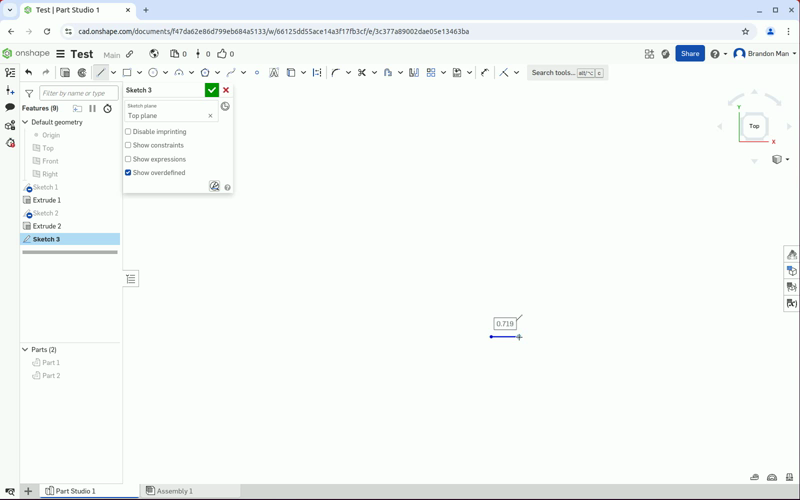
scroll(-6)
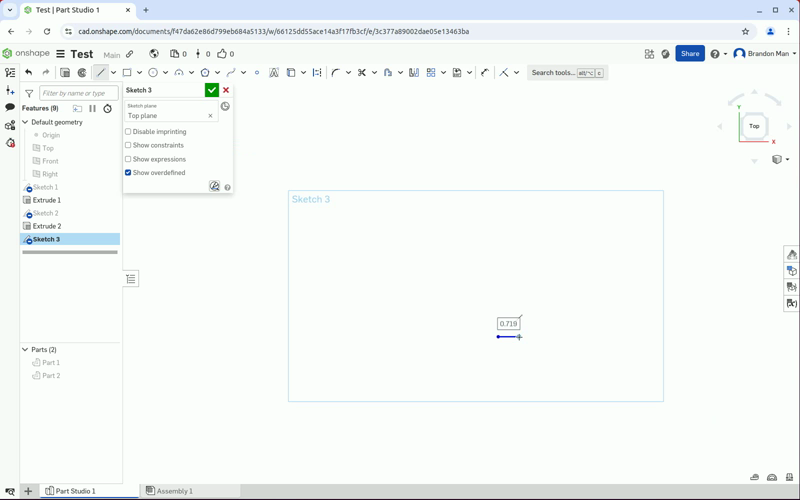
scroll(-6)
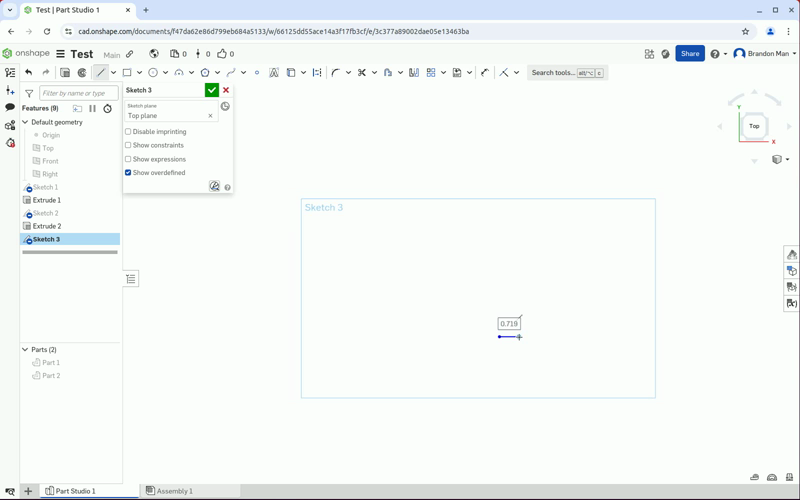
scroll(-6)
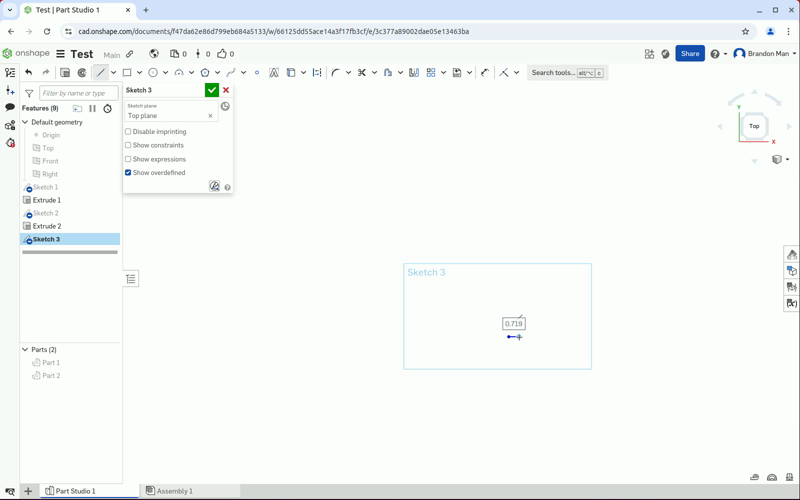
scroll(-6)
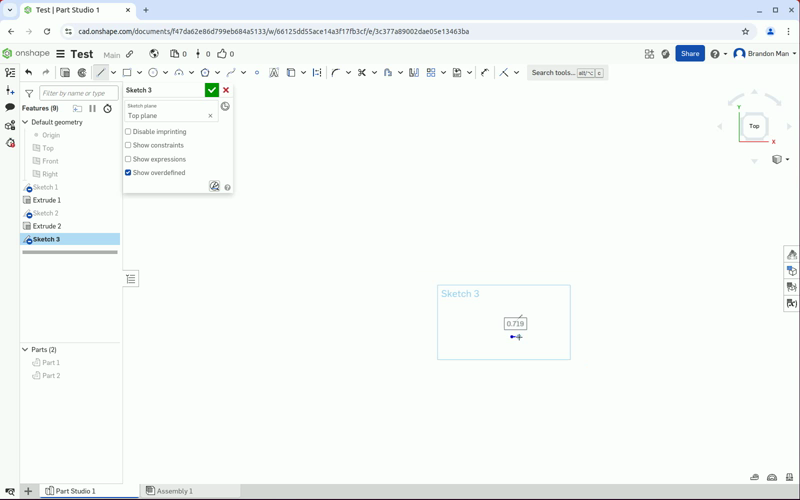
scroll(-6)
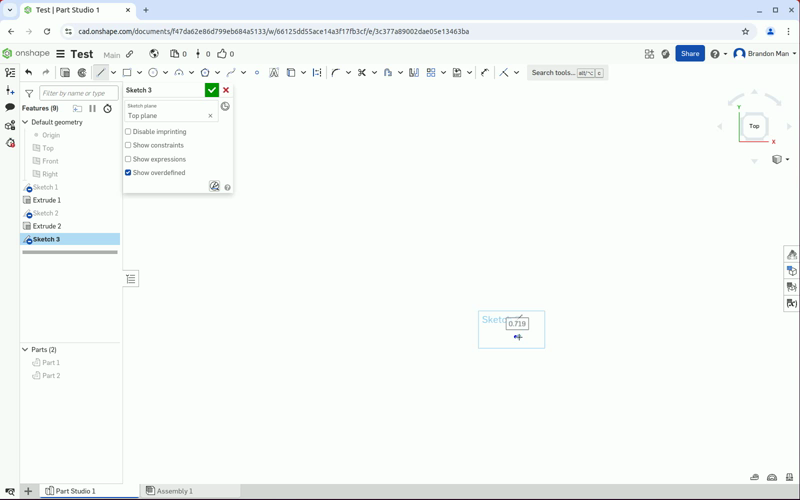
key_up(shift)
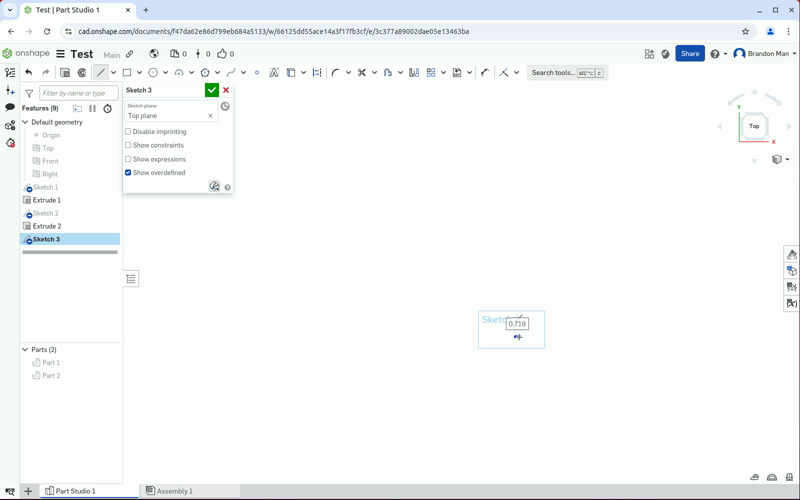
key_down(shift)
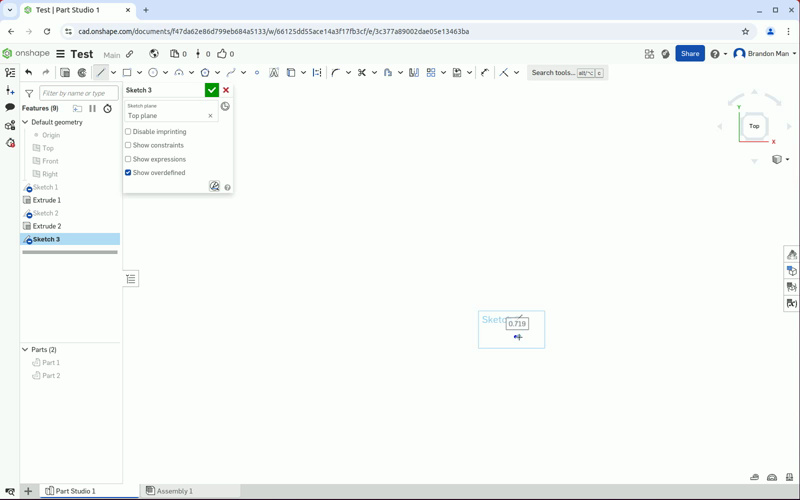
mouse_move(549, 336)
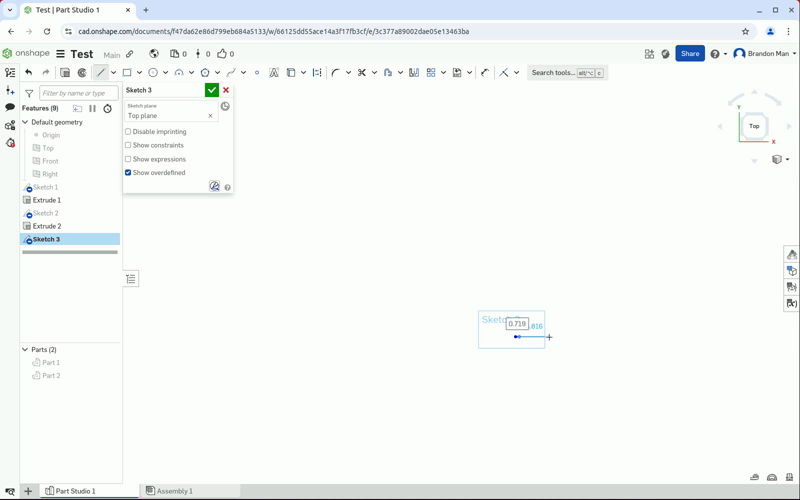
mouse_move(519, 300)
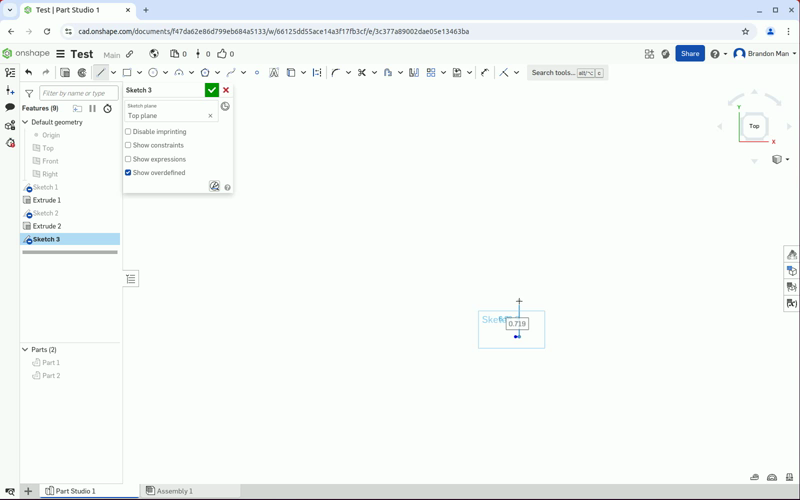
click(519, 300)
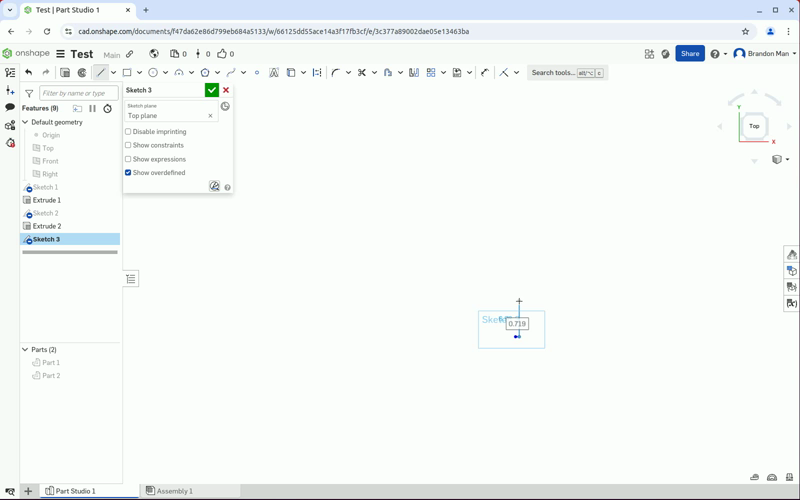
key_up(shift)
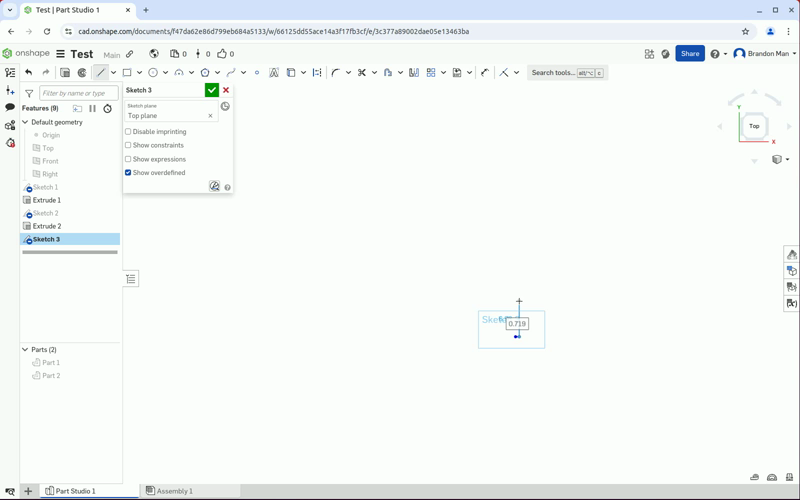
key_down(shift)
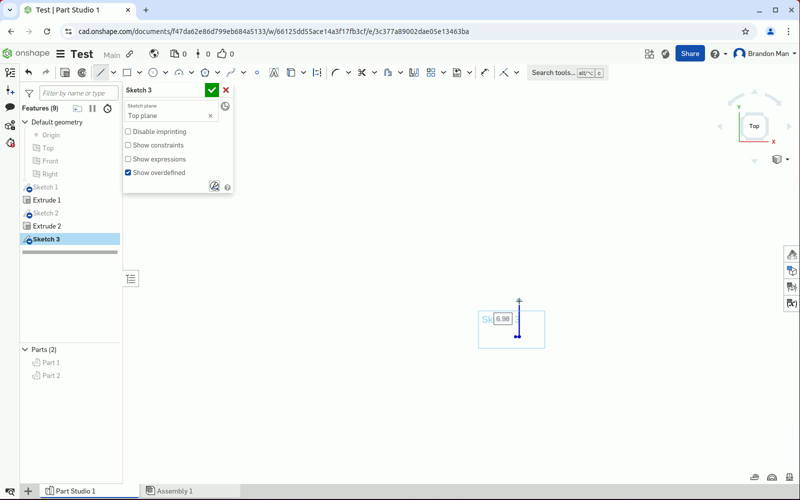
mouse_move(549, 300)
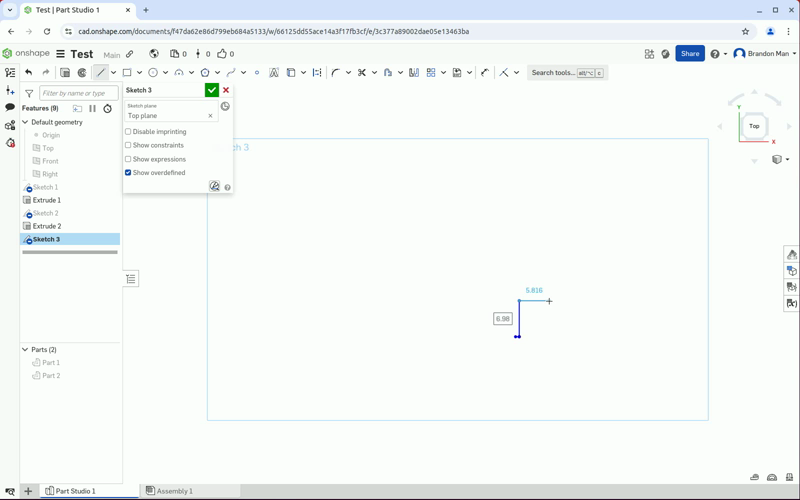
mouse_move(515, 300)
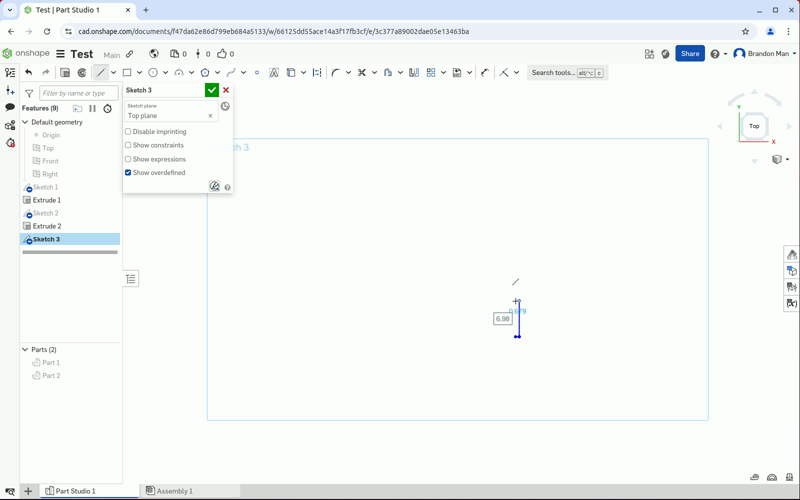
scroll(6)
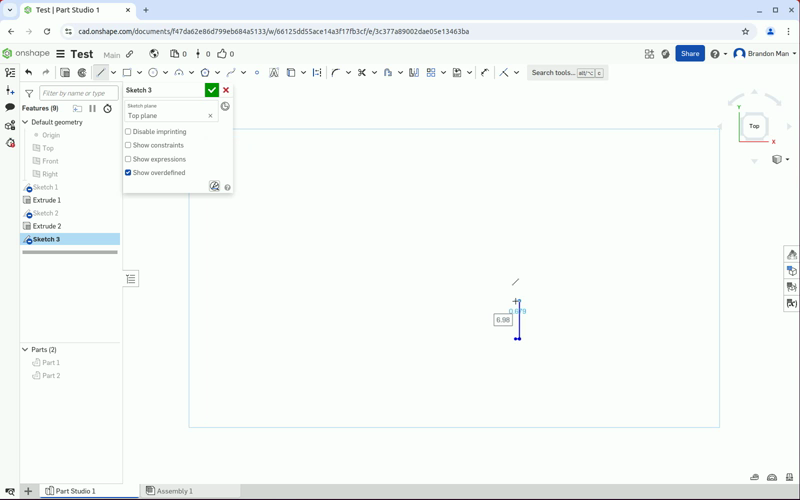
scroll(6)
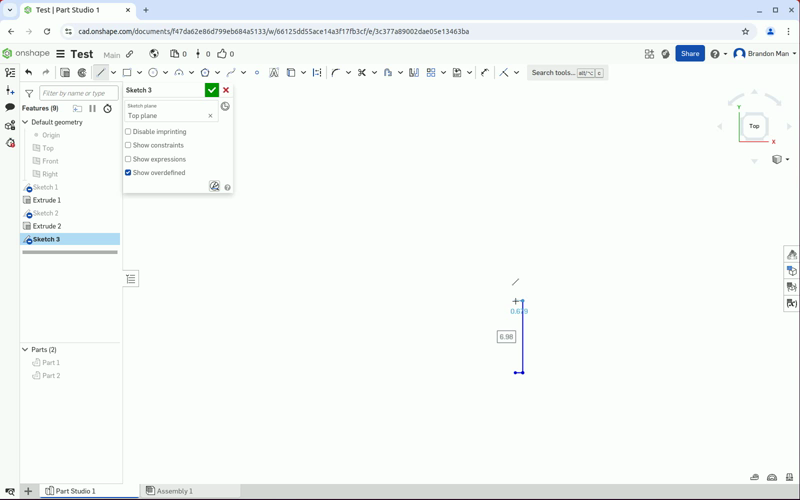
scroll(6)
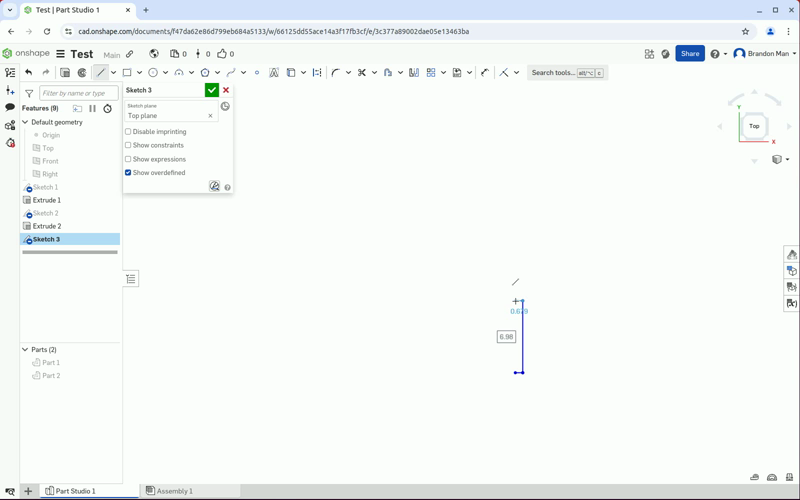
scroll(6)
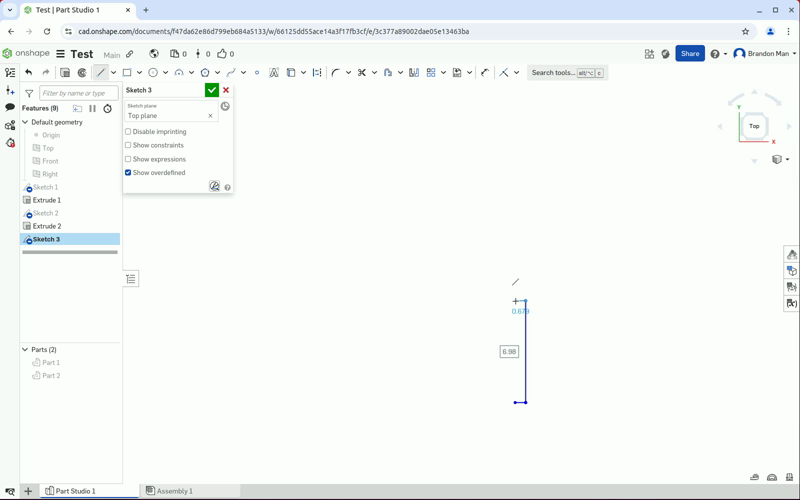
scroll(6)
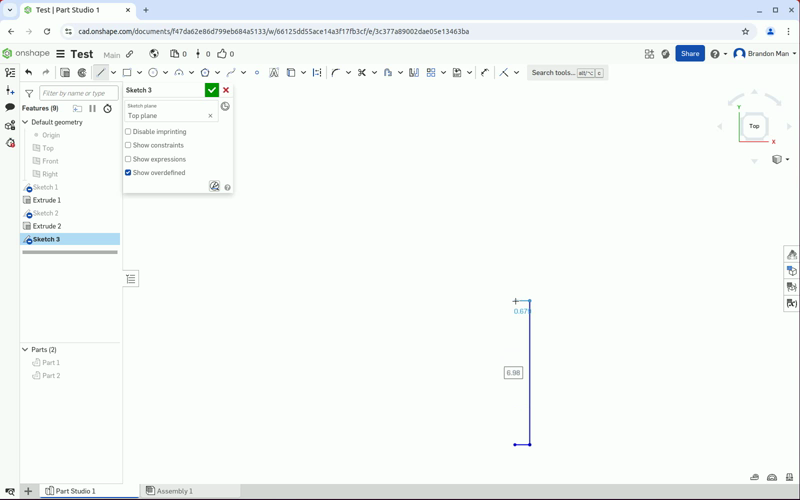
scroll(6)
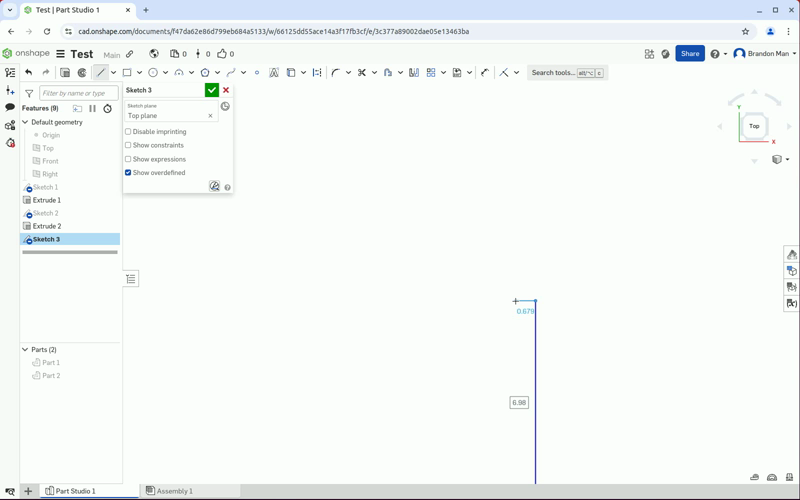
scroll(6)
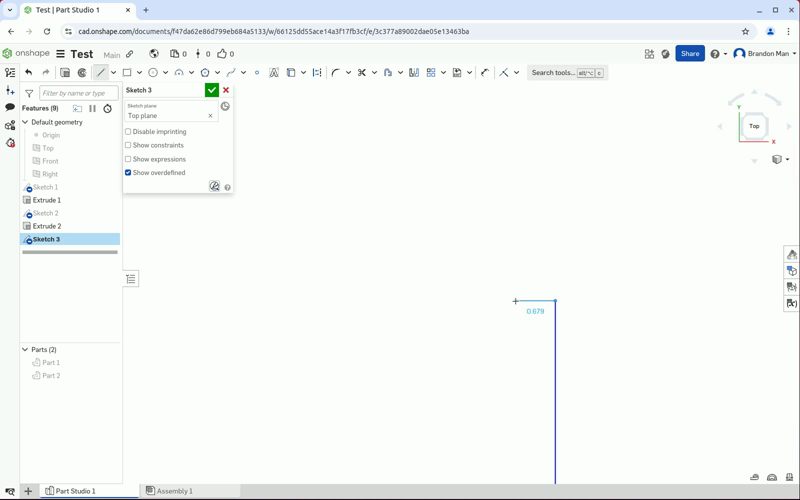
click(515, 300)
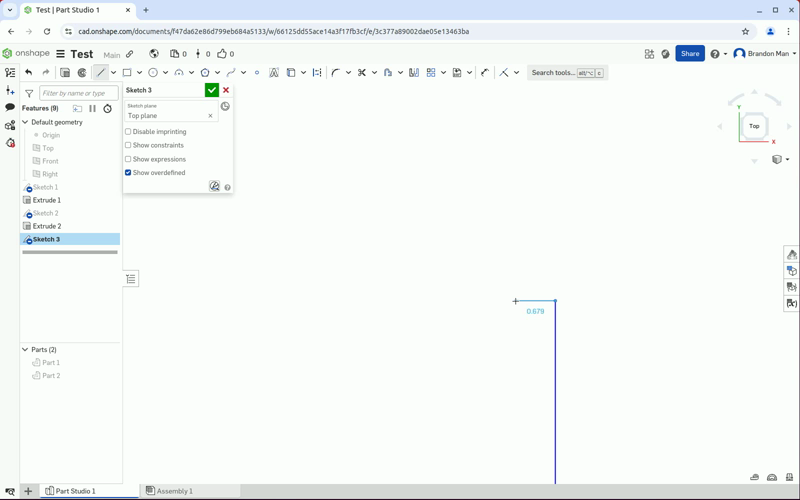
scroll(-6)
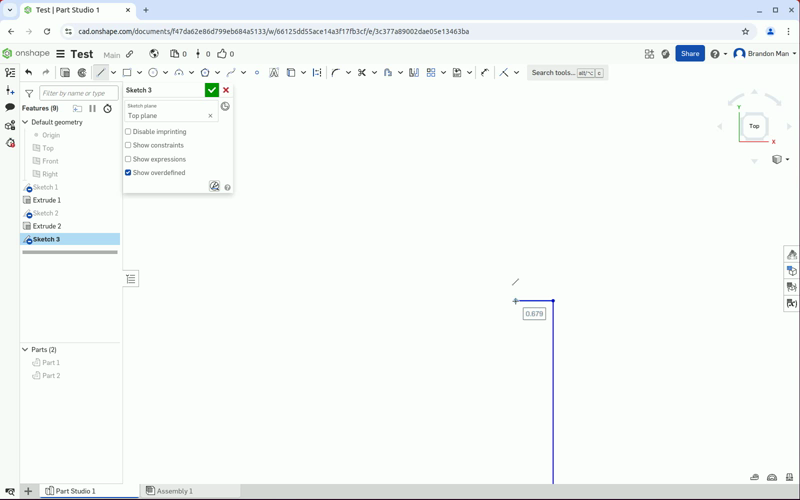
scroll(-6)
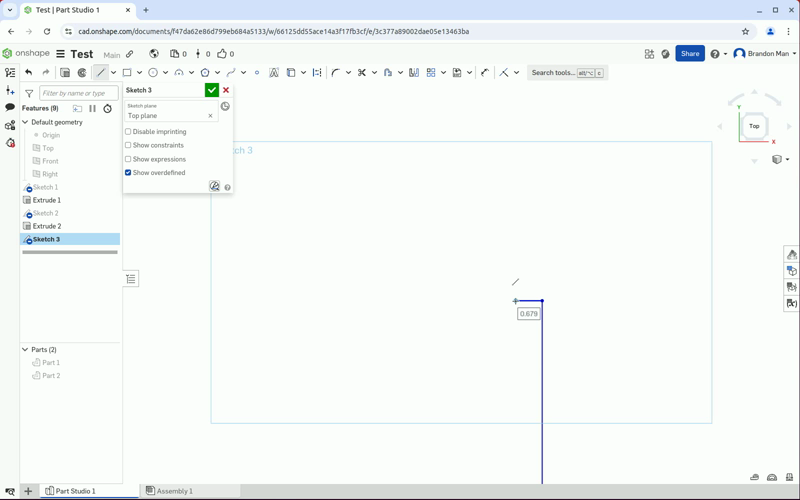
scroll(-6)
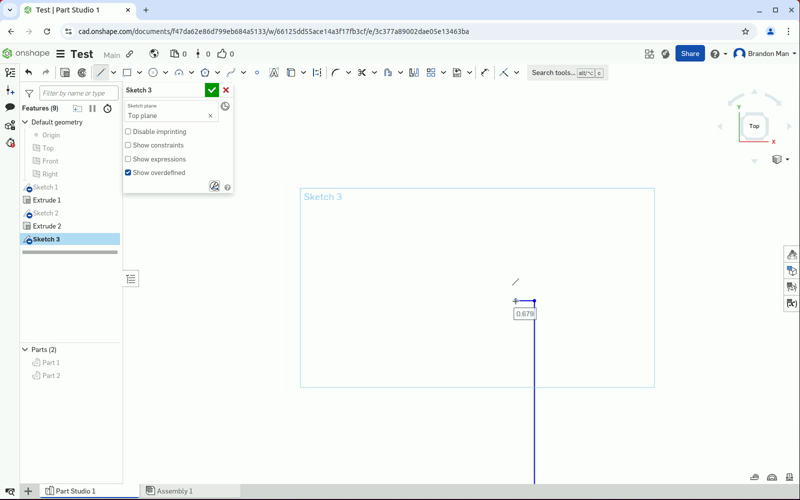
scroll(-6)
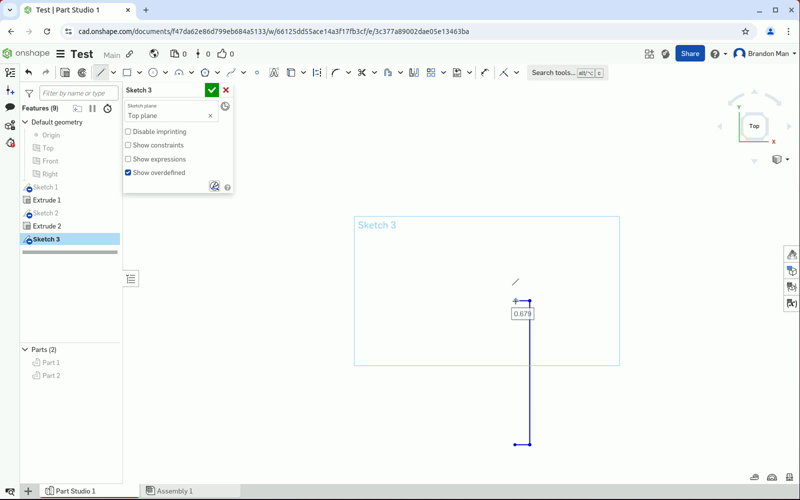
scroll(-6)
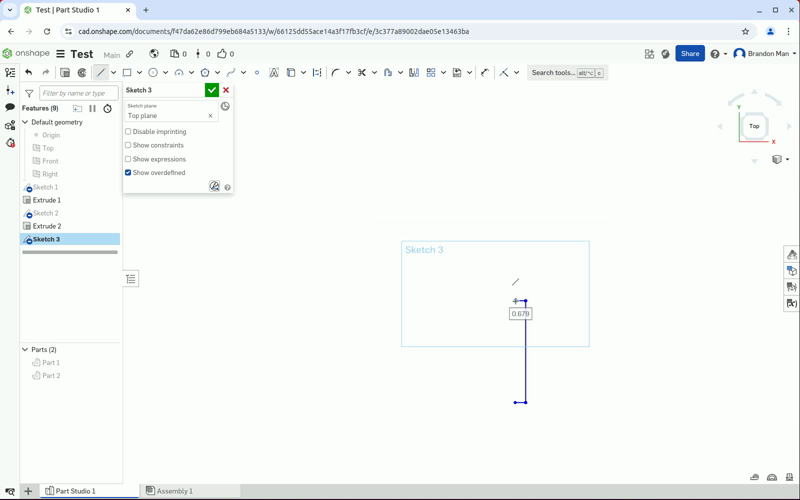
scroll(-6)
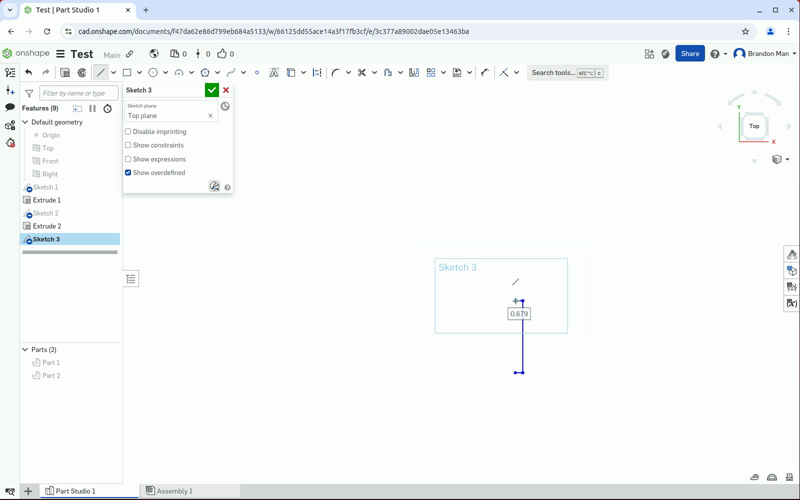
scroll(-6)
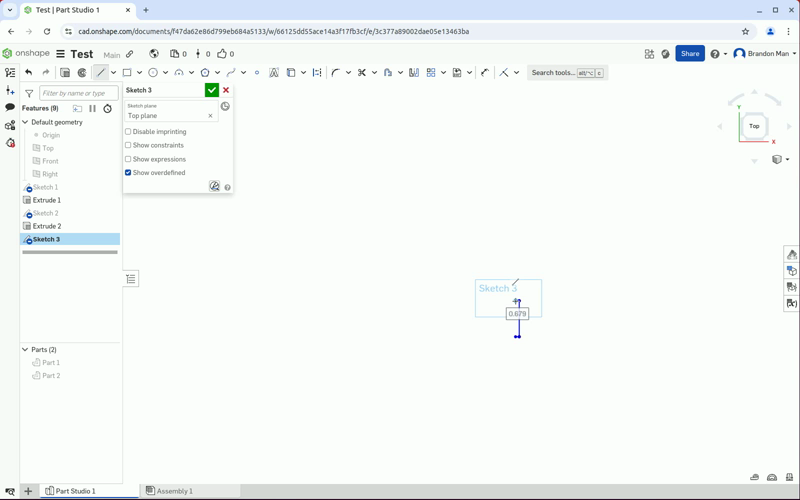
key_up(shift)
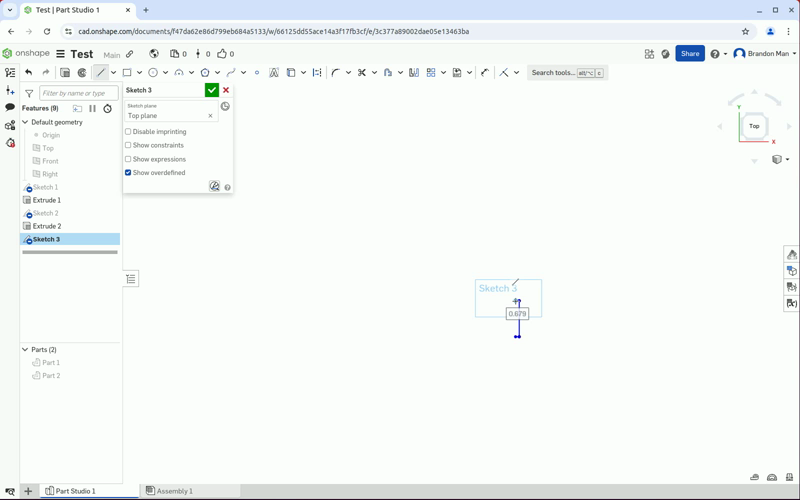
mouse_move(545, 300)
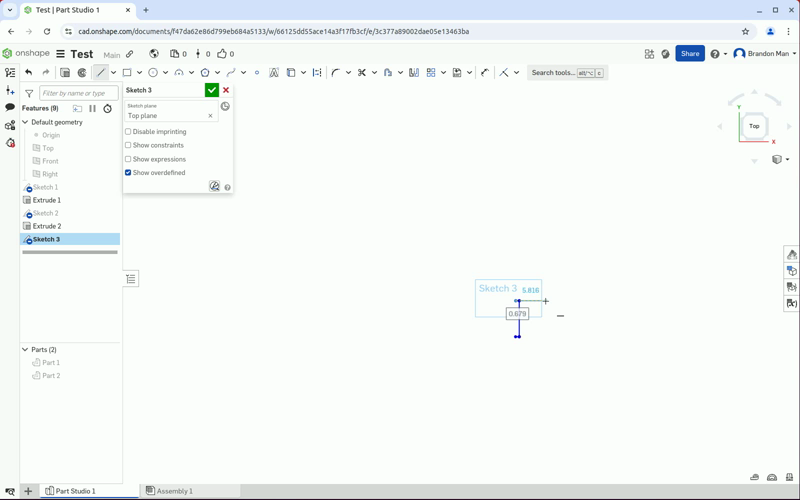
key_down(shift)
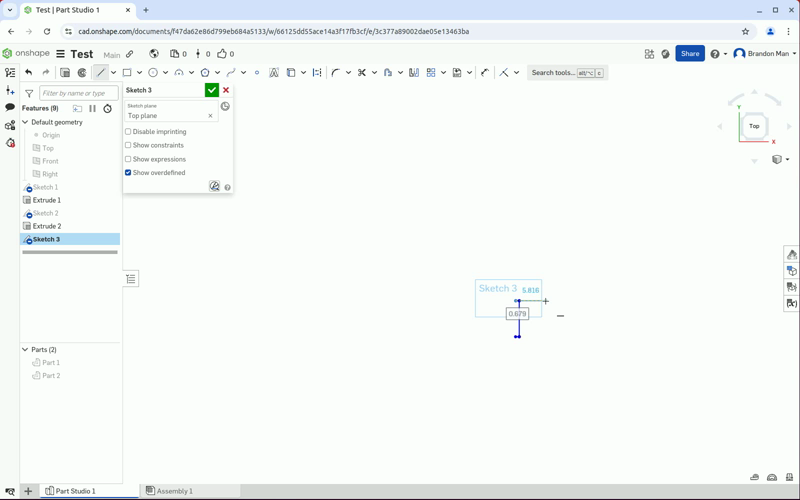
mouse_move(515, 336)
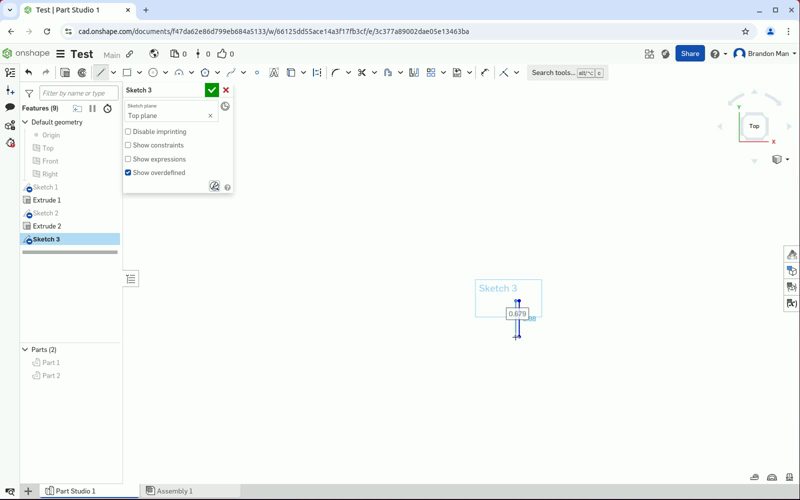
scroll(6)
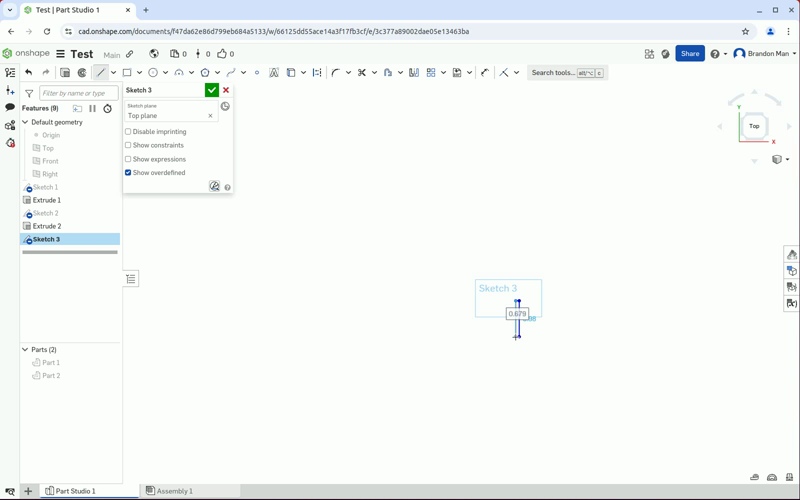
scroll(6)
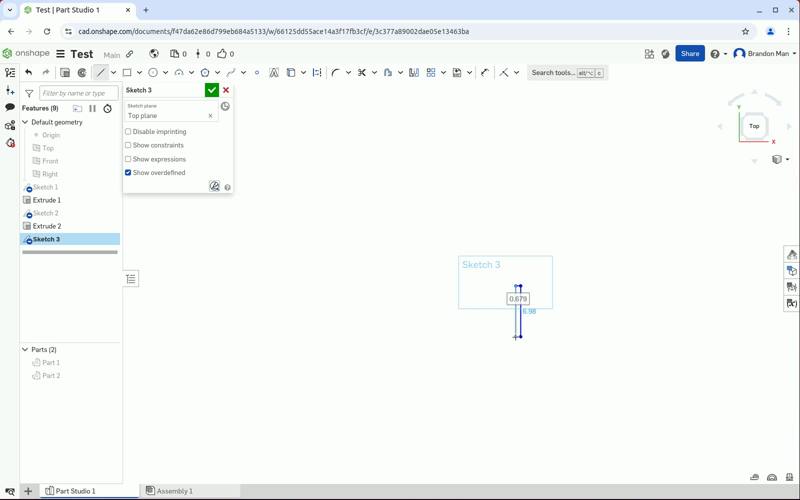
scroll(6)
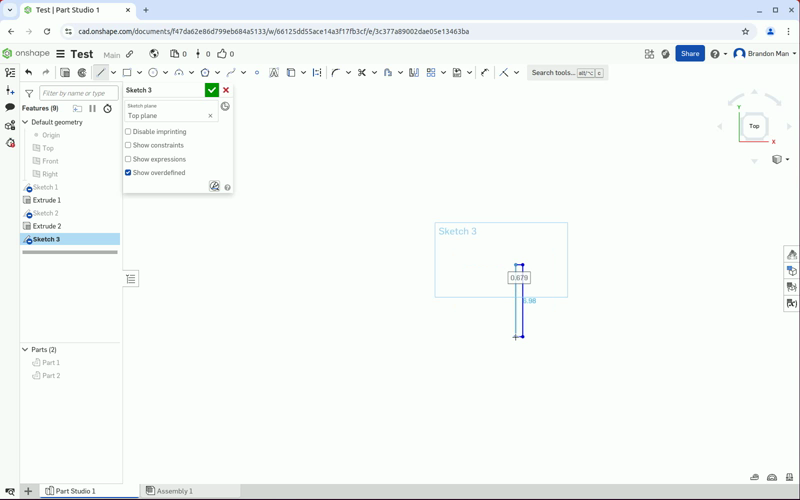
scroll(6)
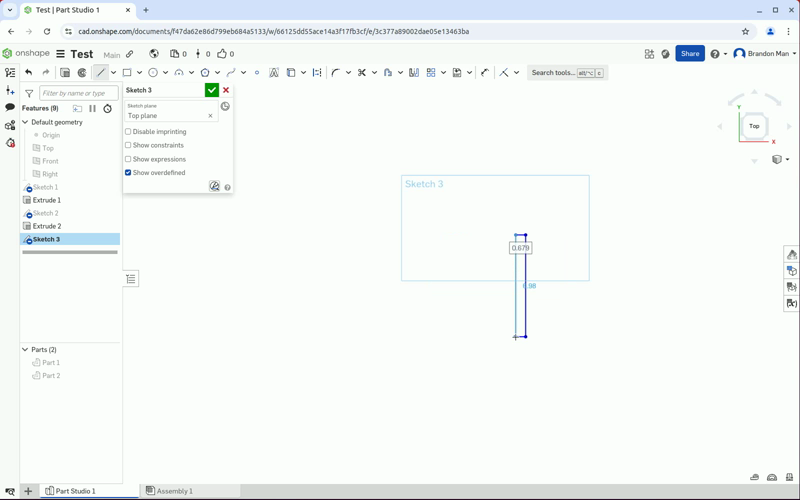
scroll(6)
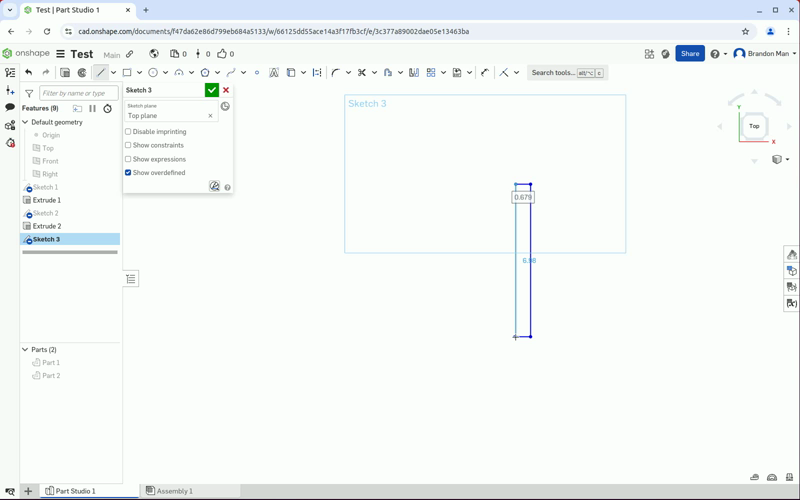
scroll(6)
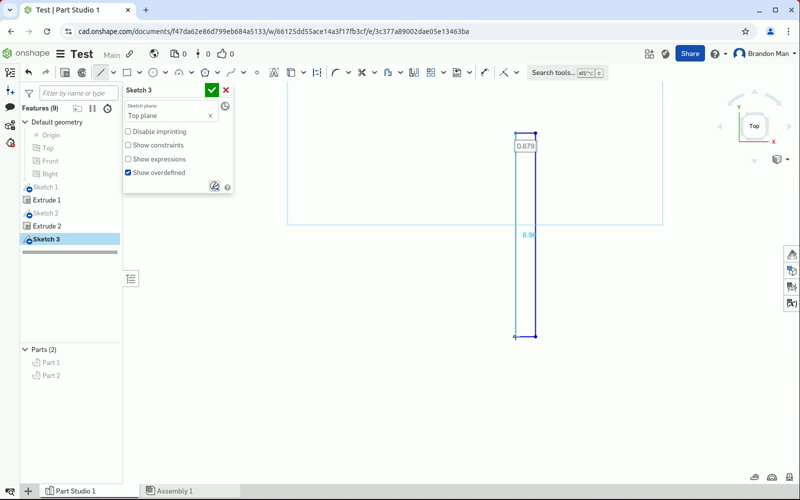
scroll(6)
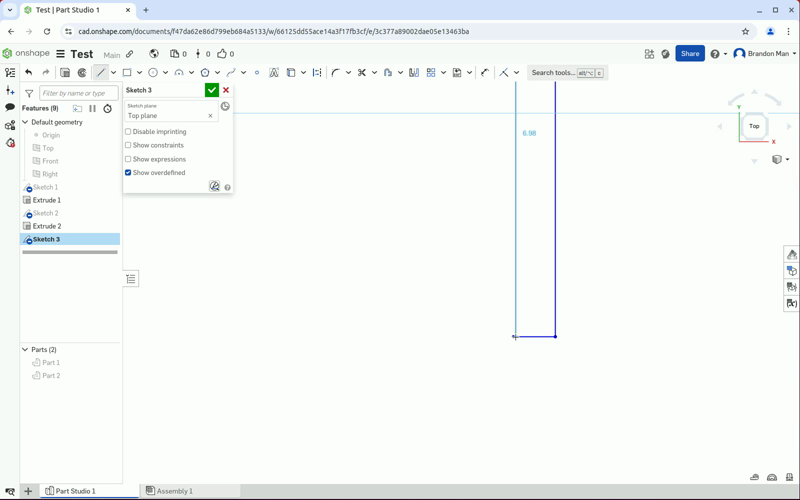
key_up(shift)
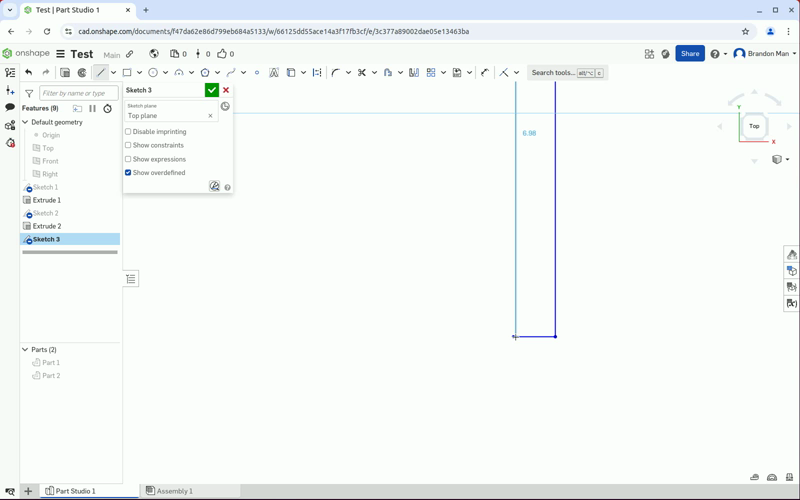
click(515, 336)
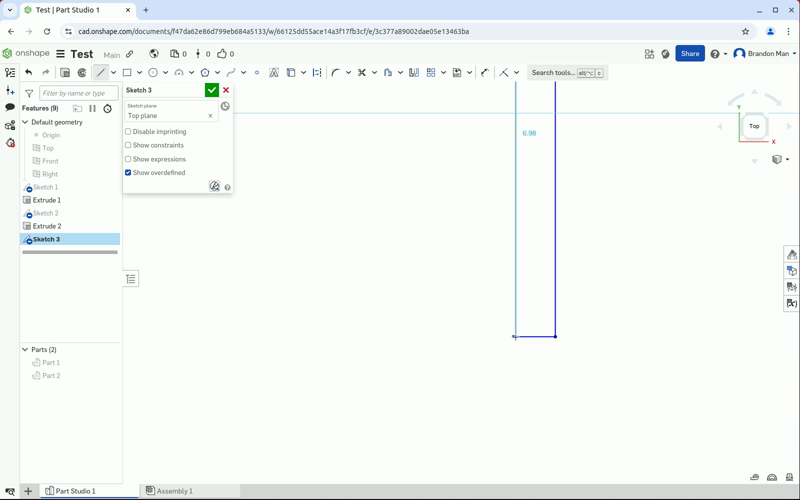
scroll(-6)
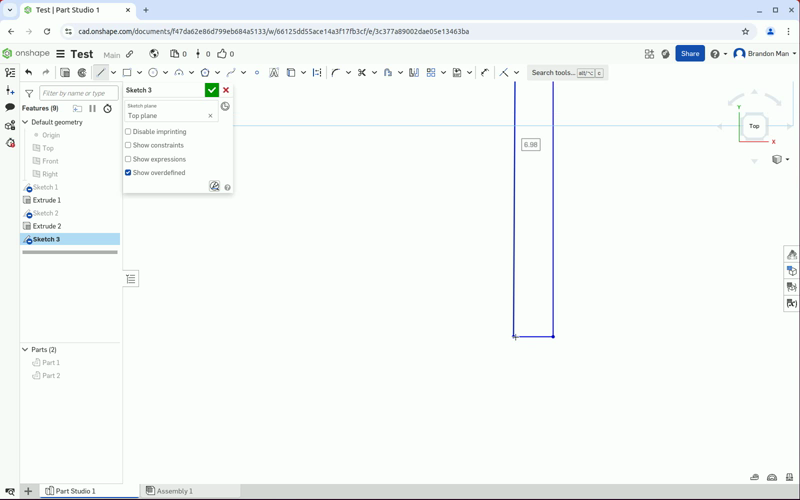
scroll(-6)
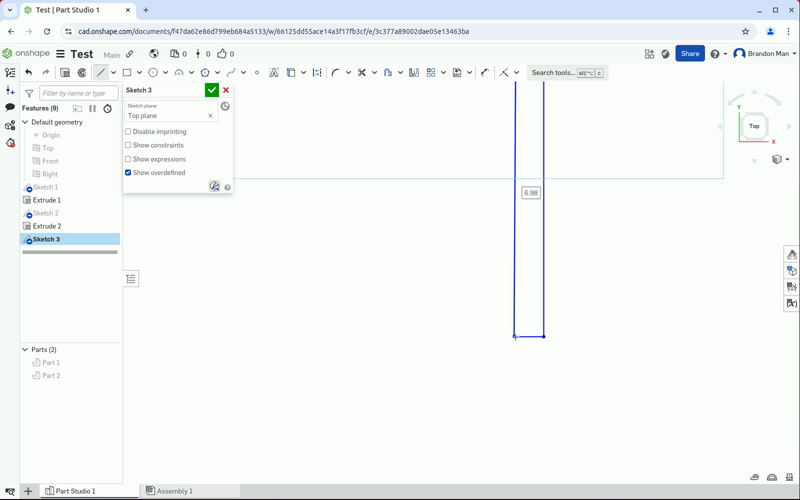
scroll(-6)
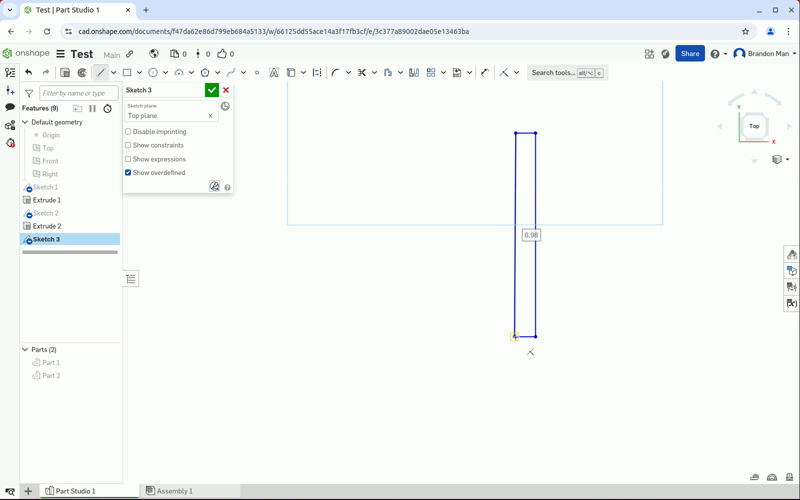
scroll(-6)
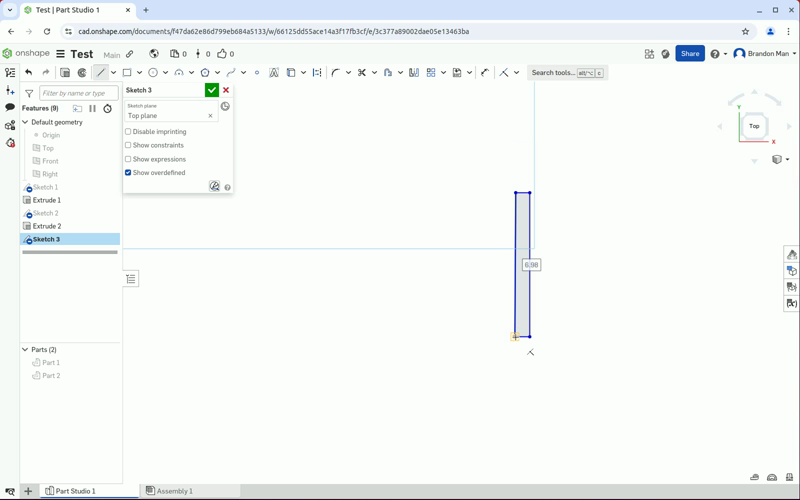
scroll(-6)
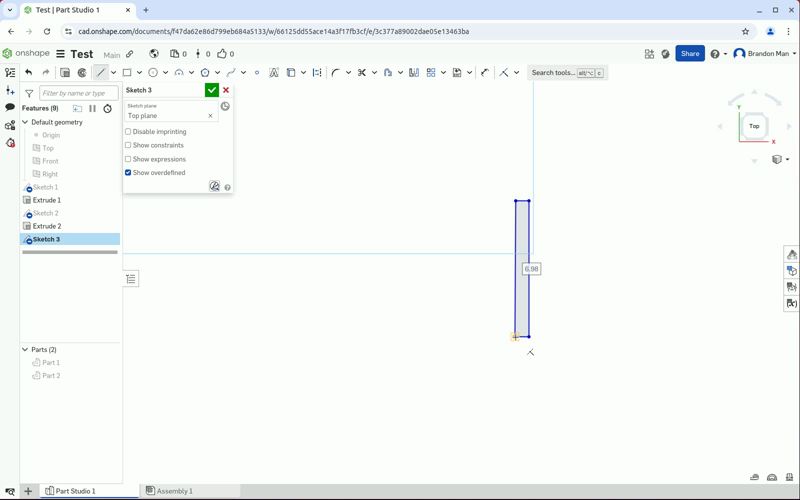
scroll(-6)
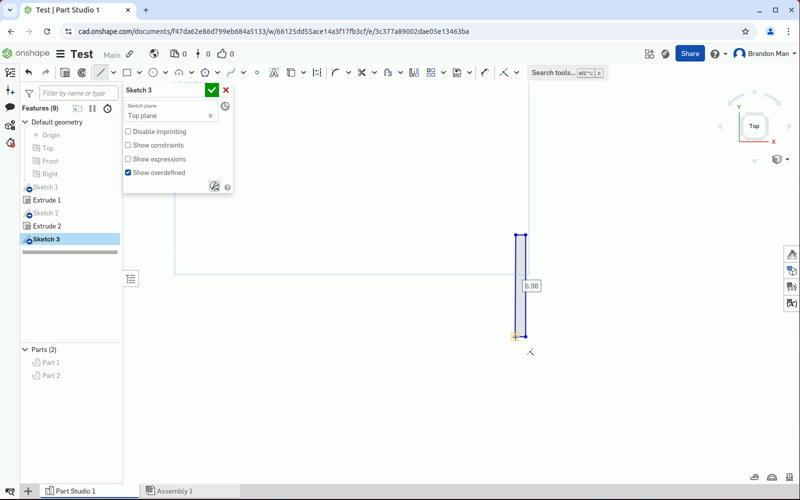
scroll(-6)
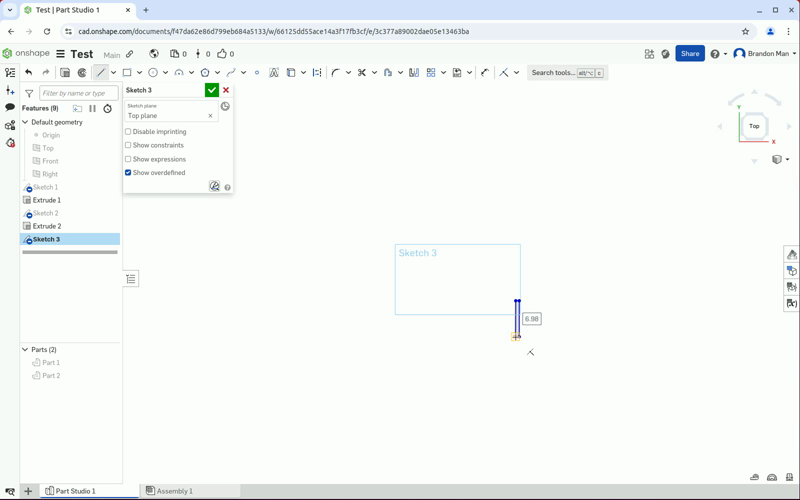
key(esc)
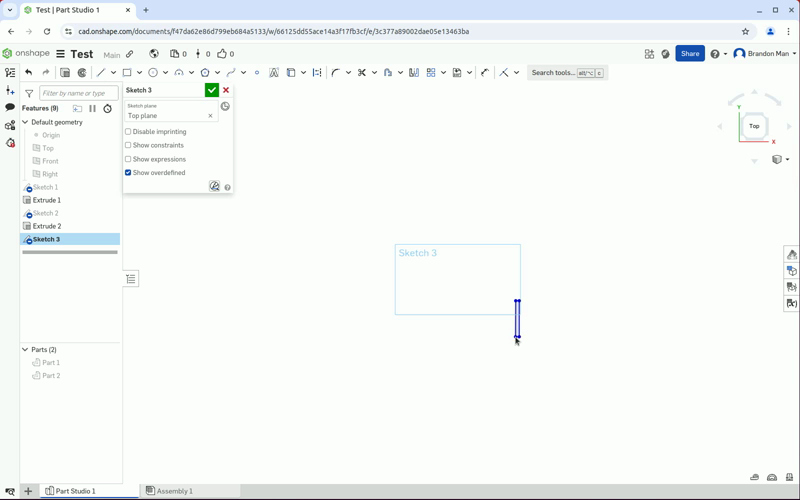
mouse_move(516, 325)
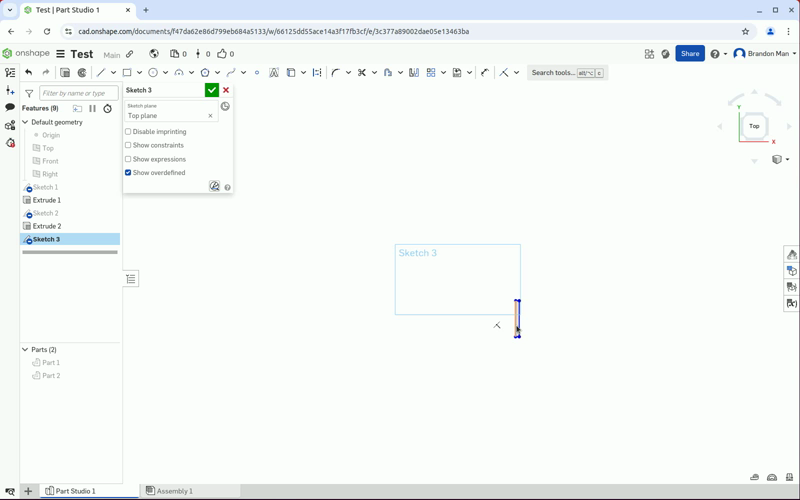
scroll(6)
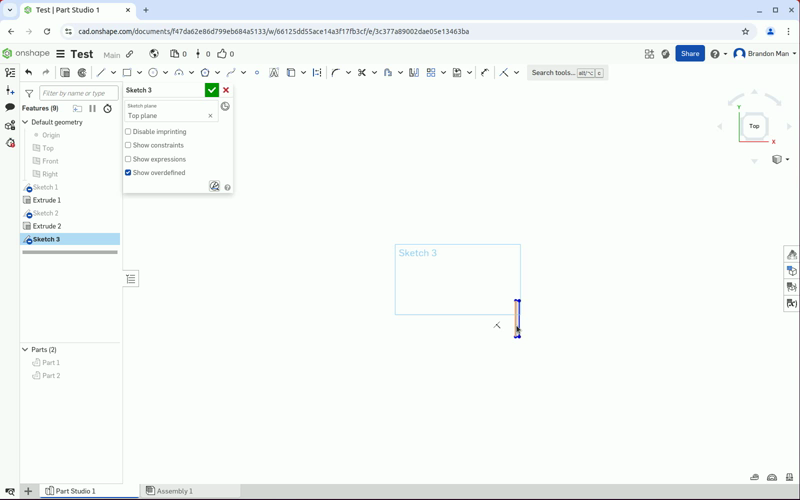
scroll(6)
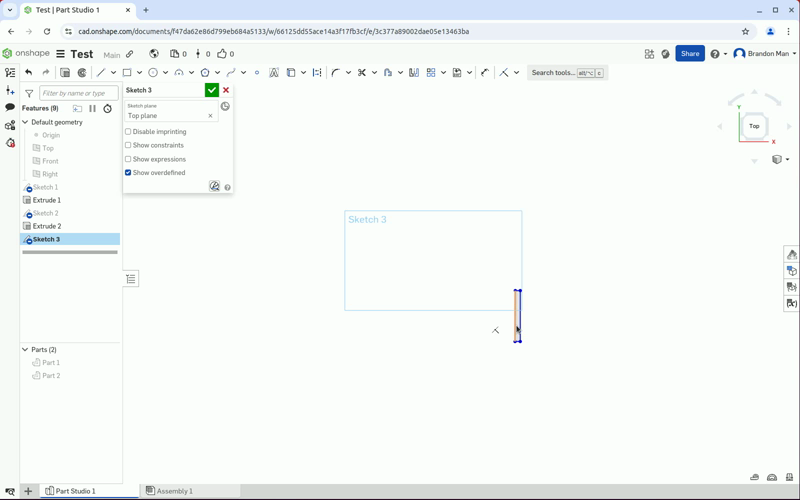
scroll(6)
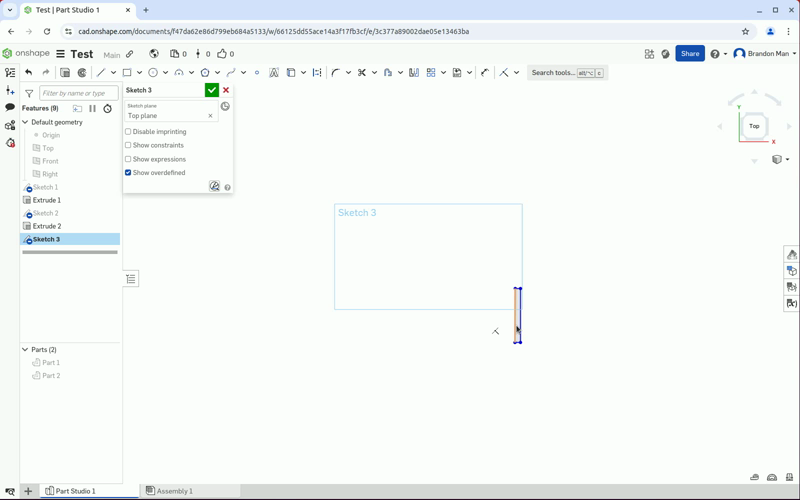
scroll(6)
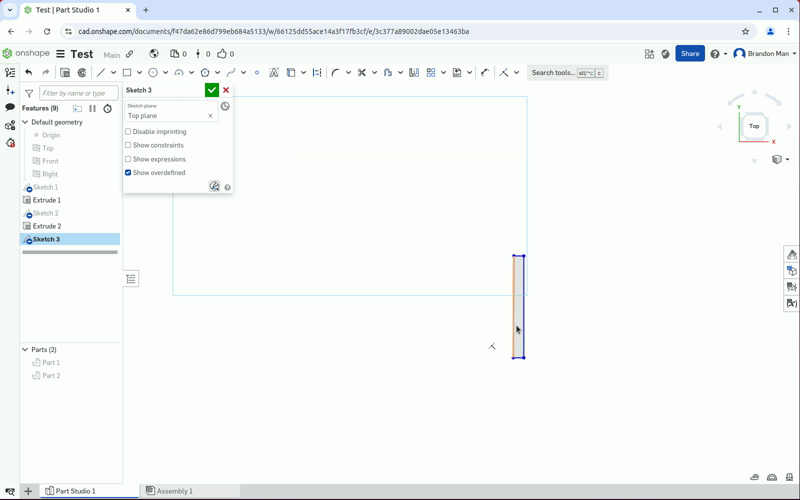
scroll(6)
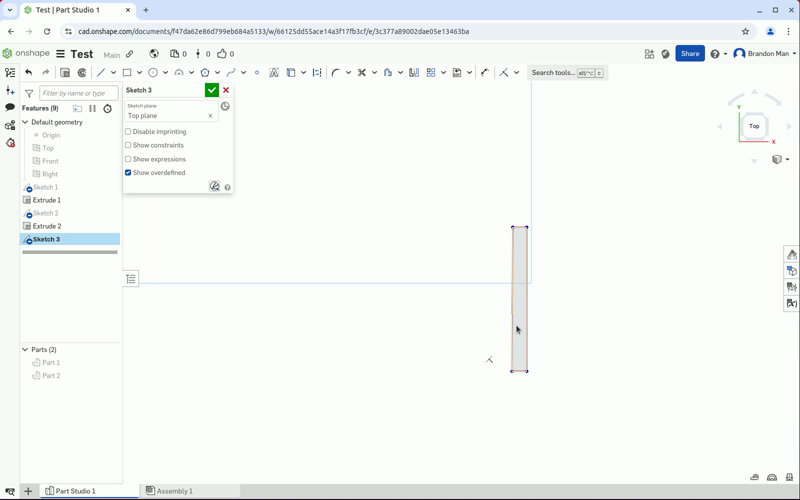
scroll(6)
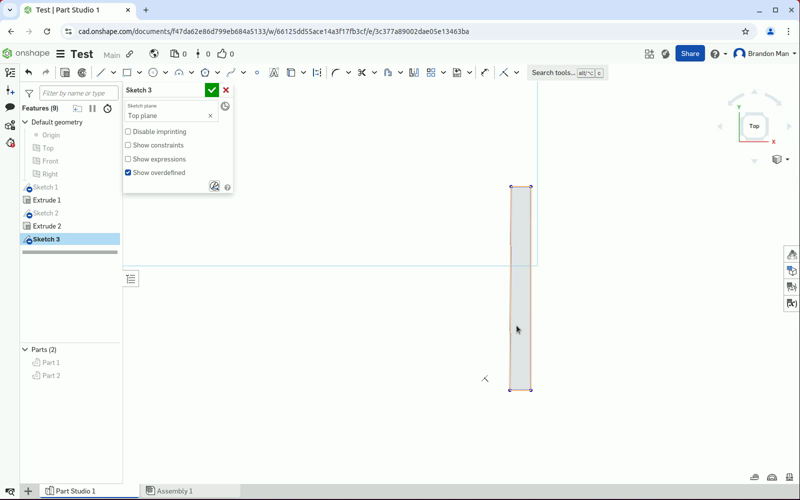
scroll(6)
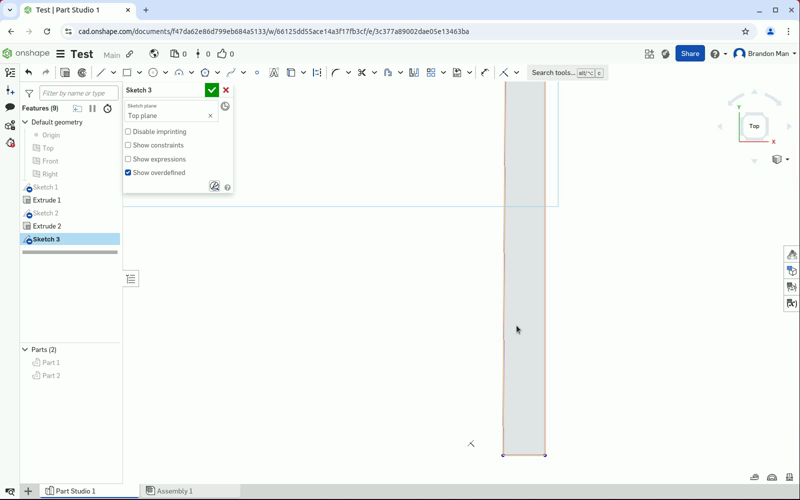
click(516, 325)
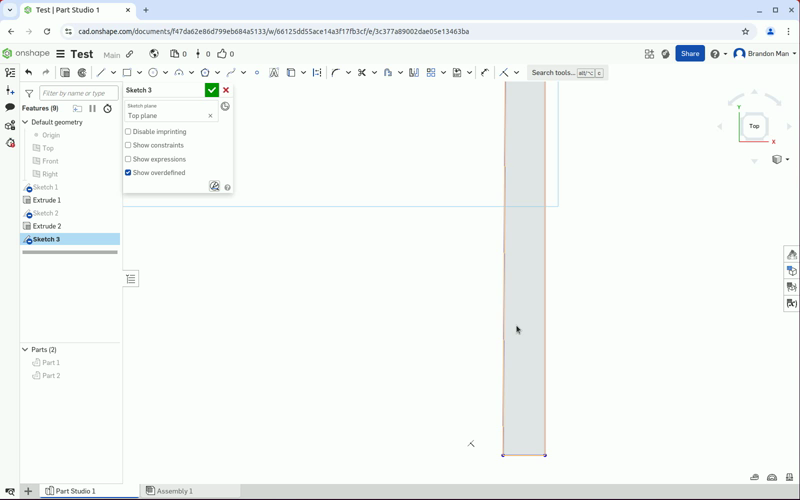
scroll(-6)
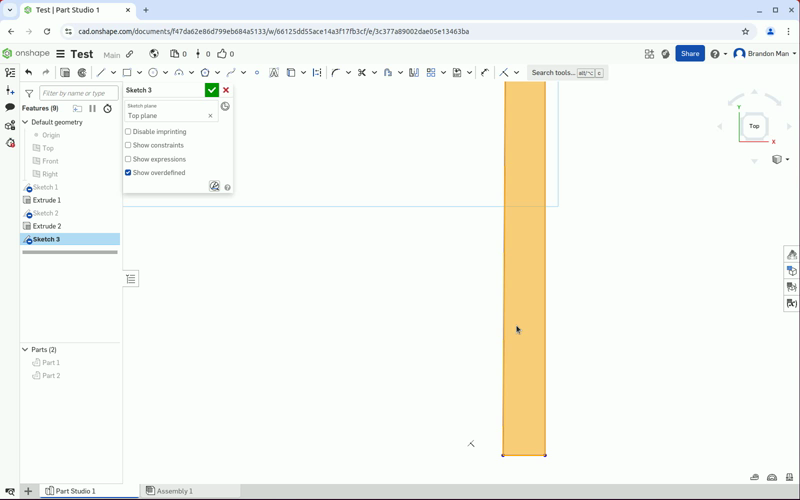
scroll(-6)
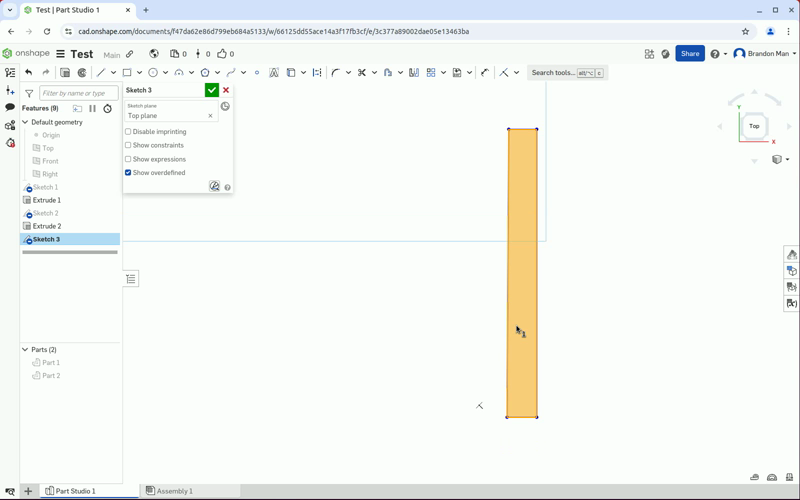
scroll(-6)
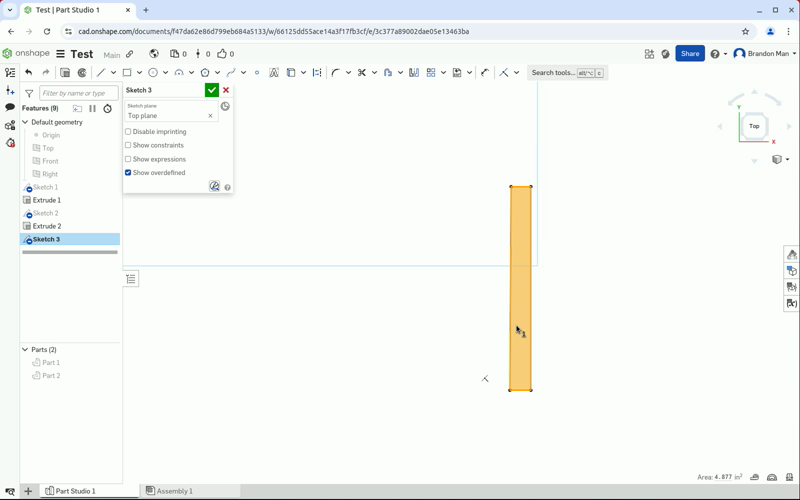
scroll(-6)
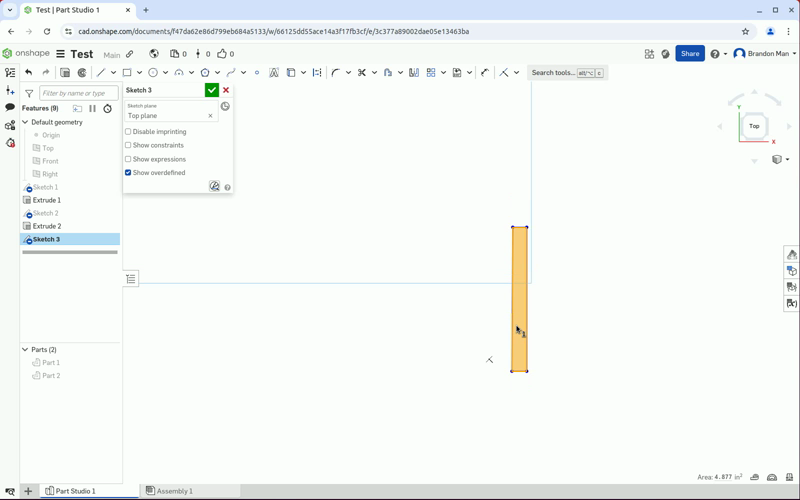
scroll(-6)
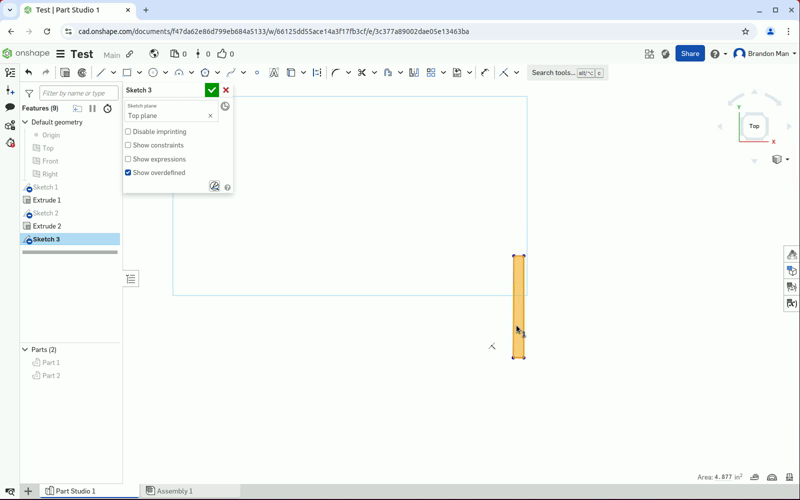
scroll(-6)
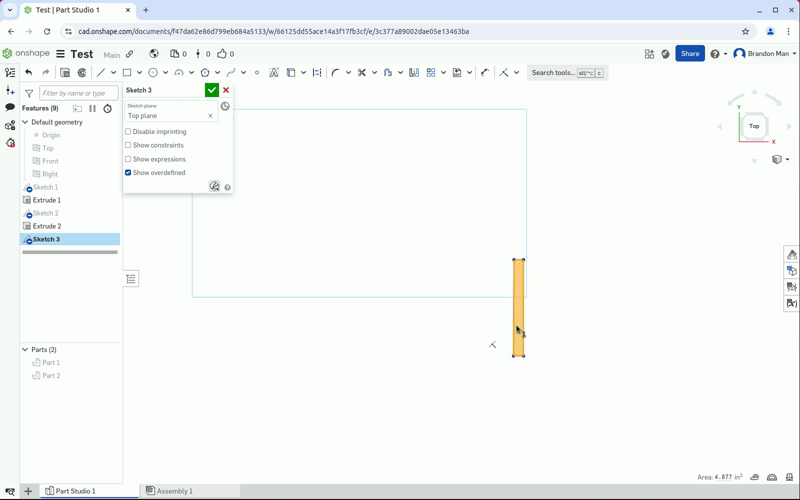
scroll(-6)
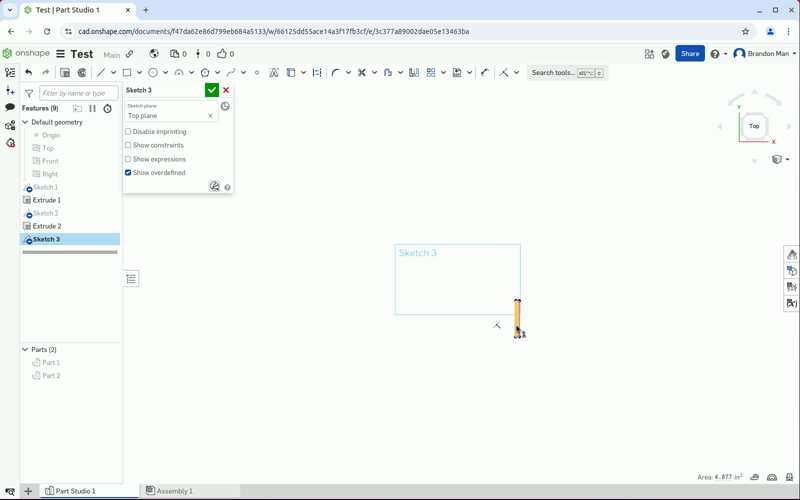
mouse_move(73, 352)
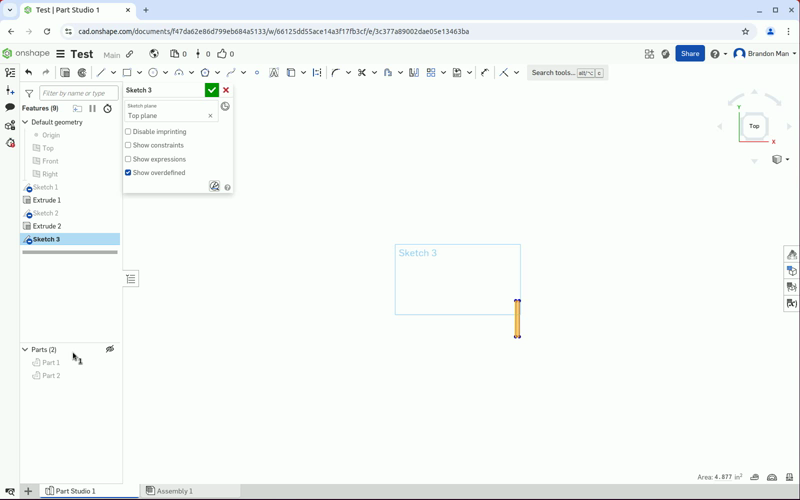
key(shift+y)
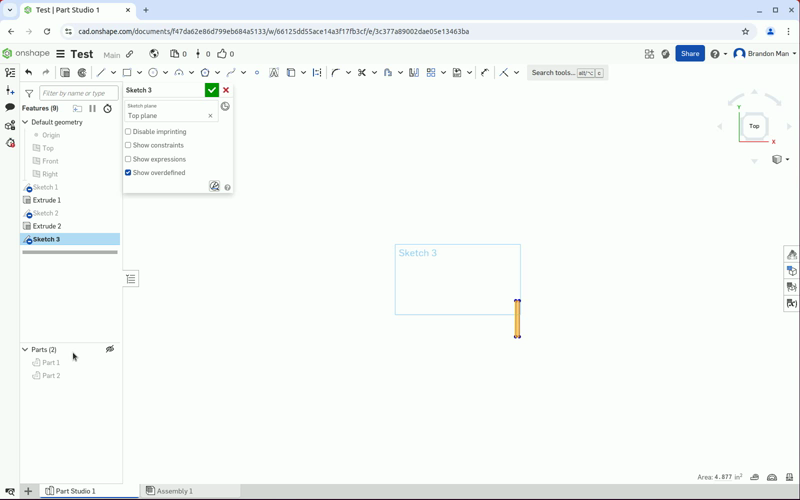
key(shift+e)
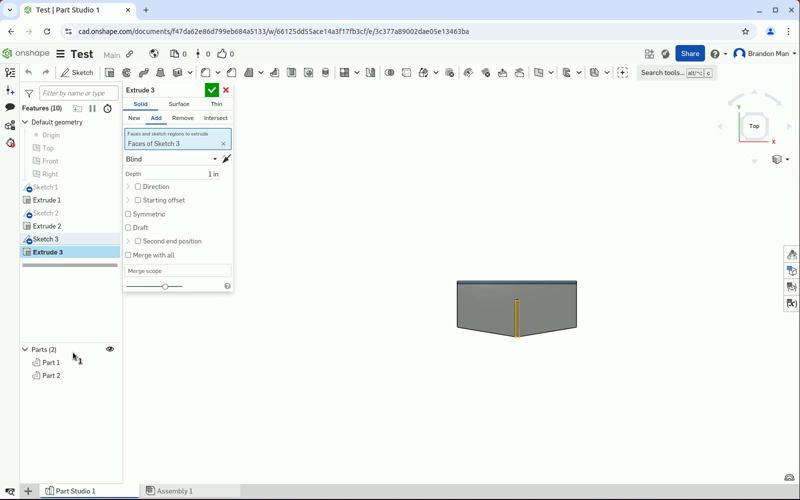
mouse_move(143, 106)
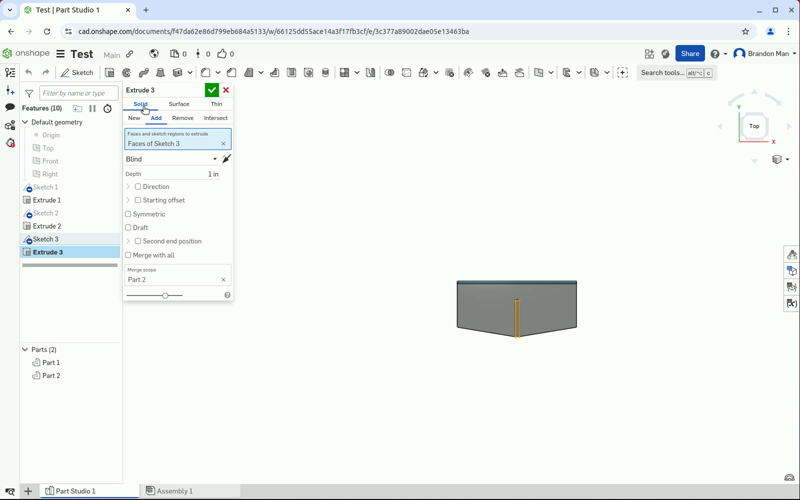
click(143, 106)
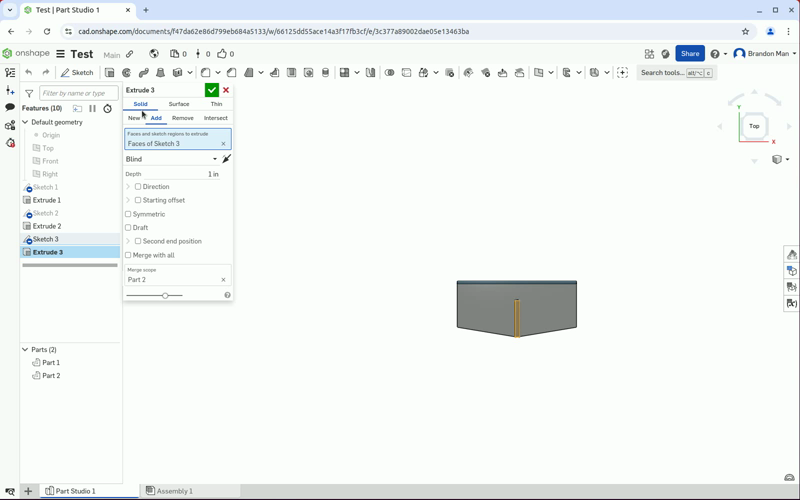
mouse_move(137, 120)
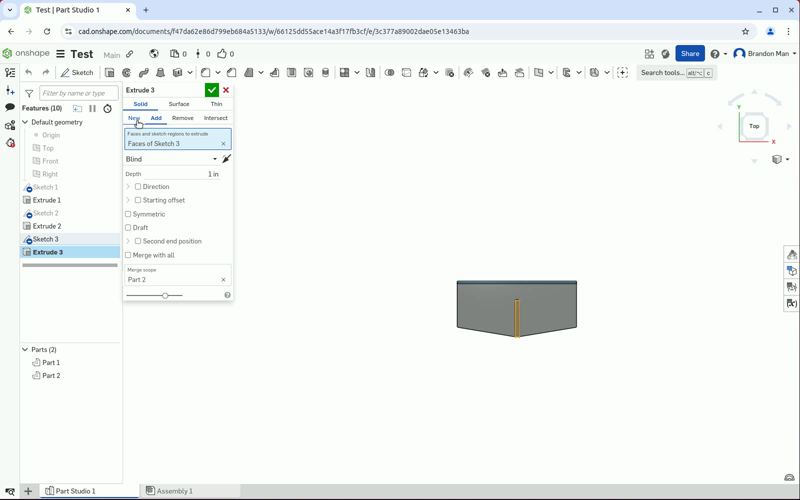
click(137, 120)
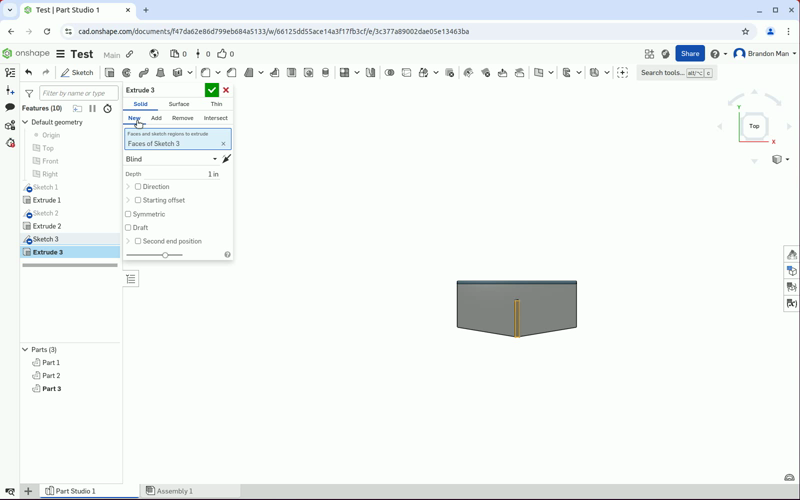
key(tab, 4)
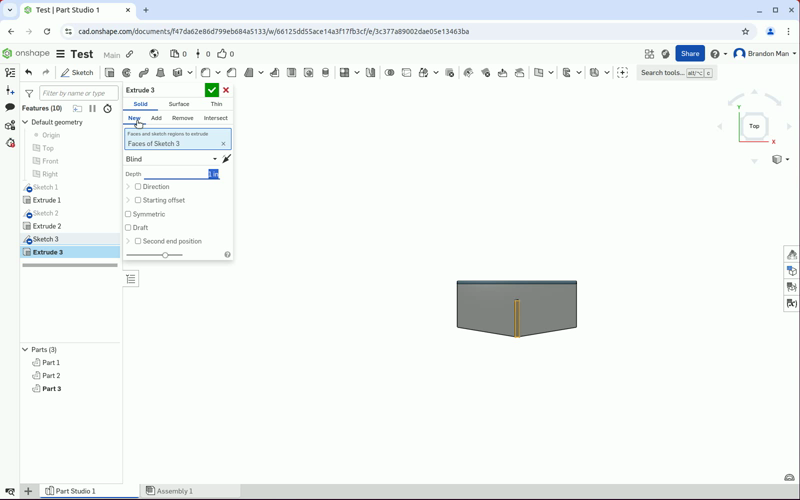
text(18.294)
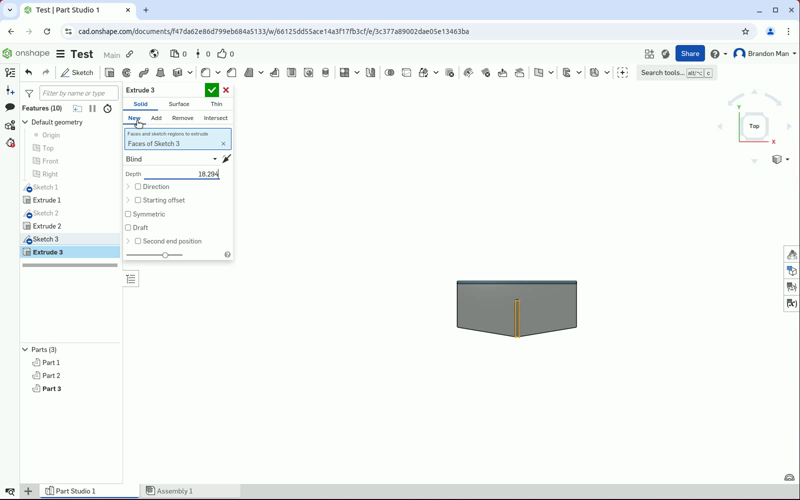
key(enter)
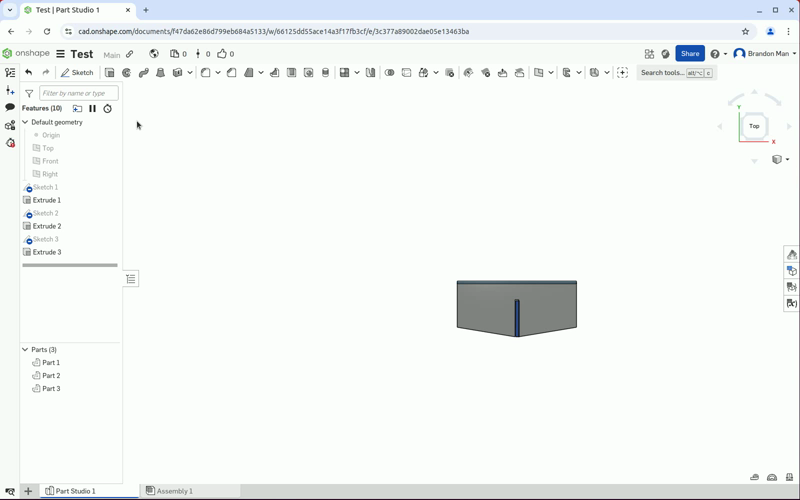
key(shift+h)
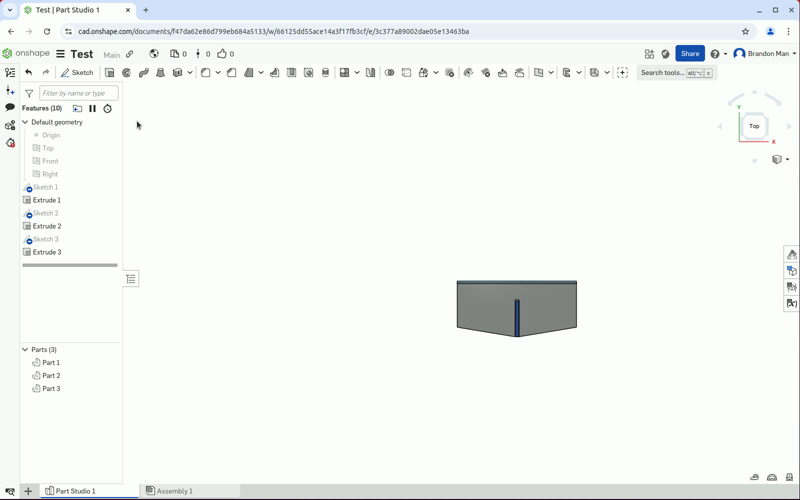
key(shift+h)
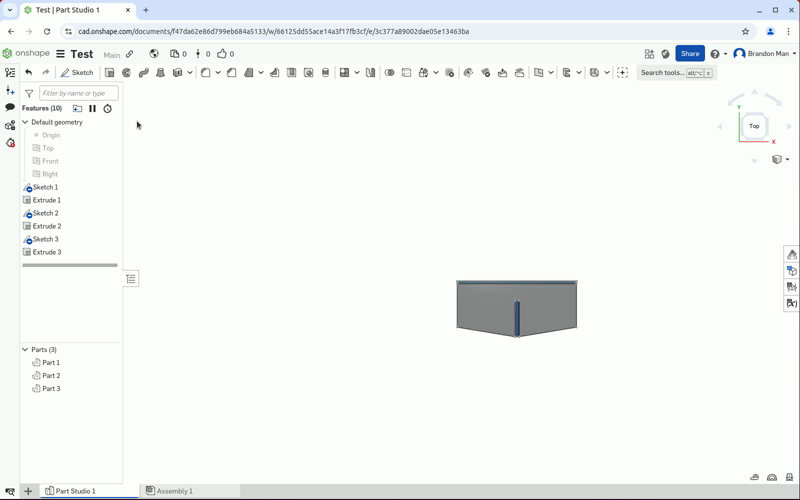
key(shift+7)
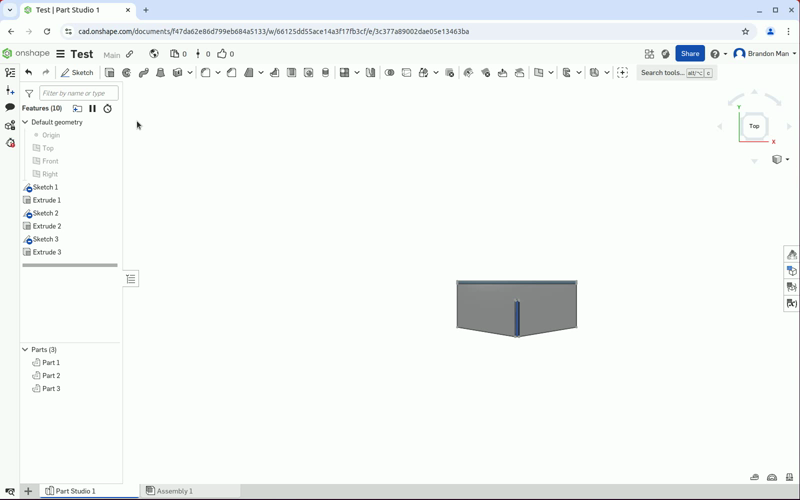
key(up, 3)
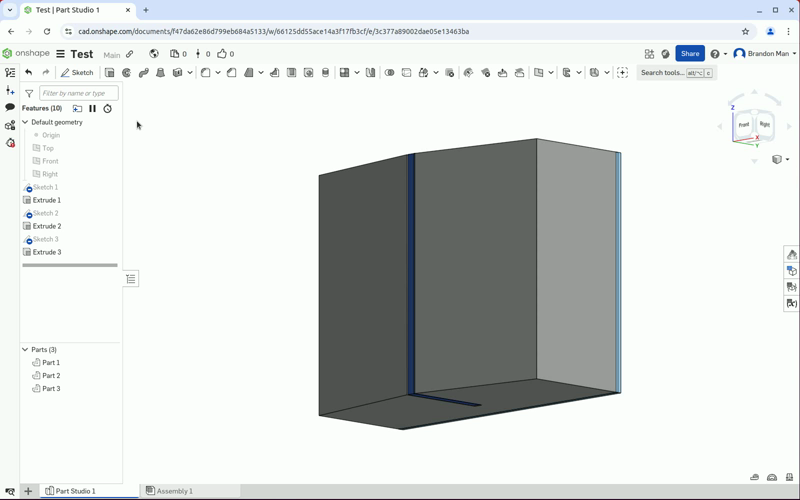
key(left, 3)
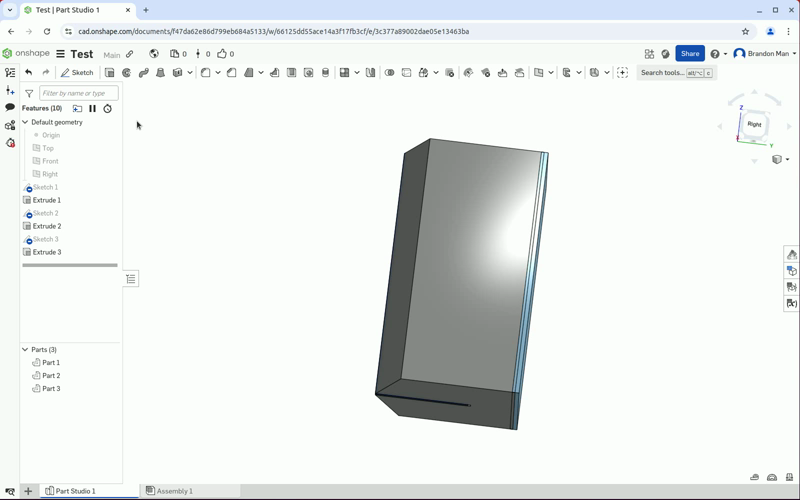
key(right, 3)
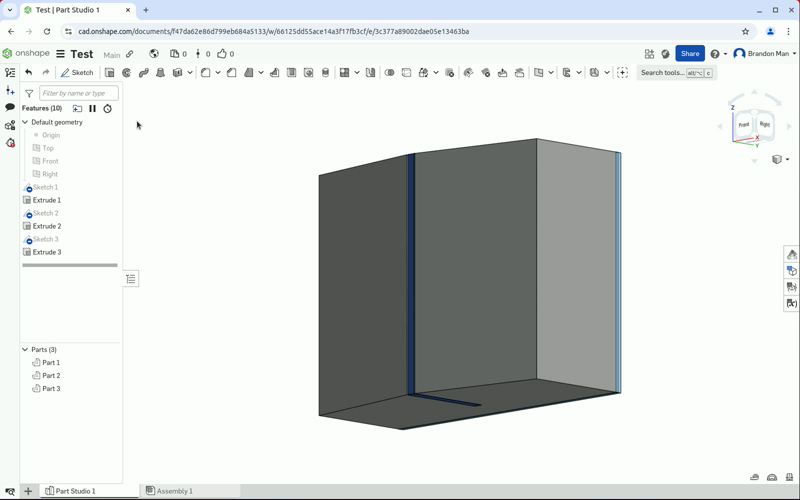
key(down, 3)
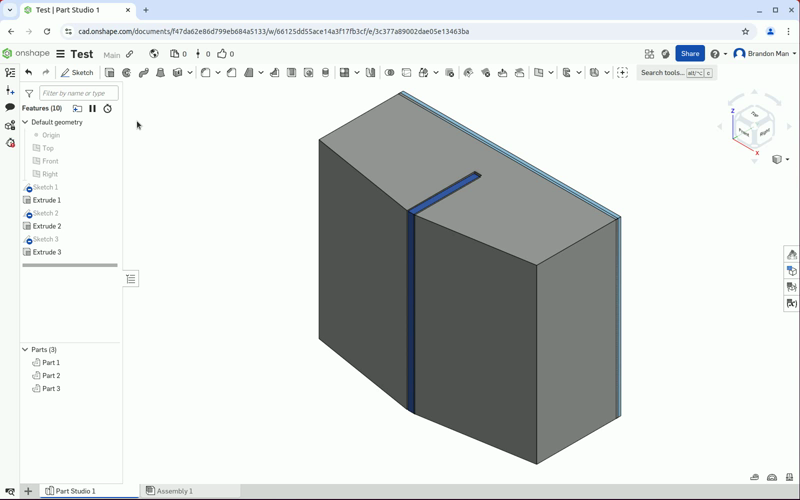
mouse_move(73, 189)
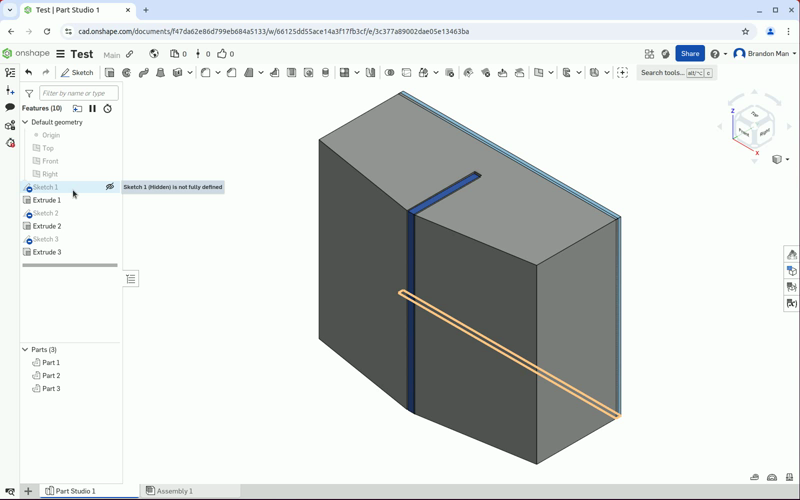
click(73, 189)